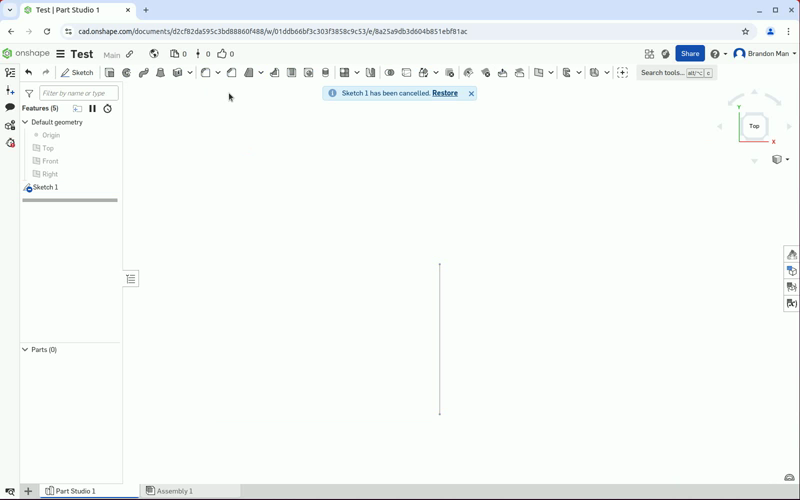
key(shift+h)
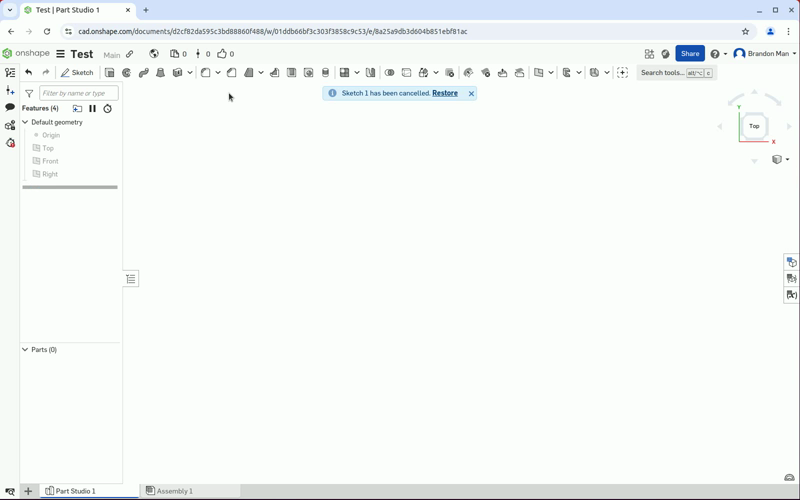
mouse_move(73, 352)
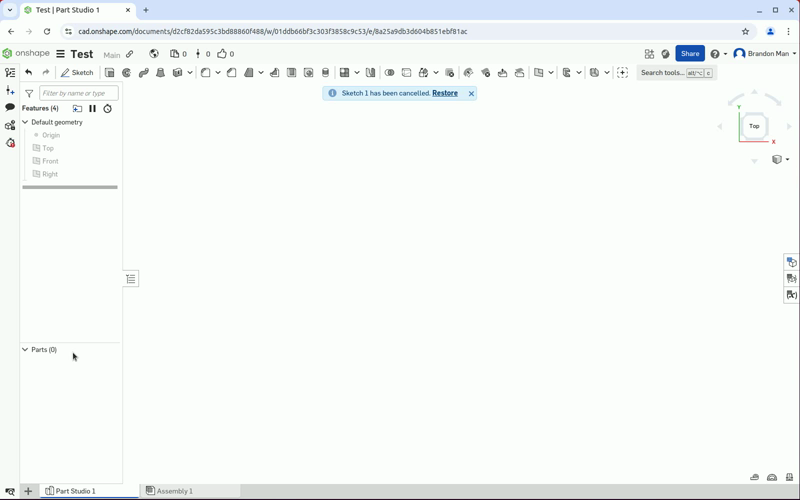
key(y)
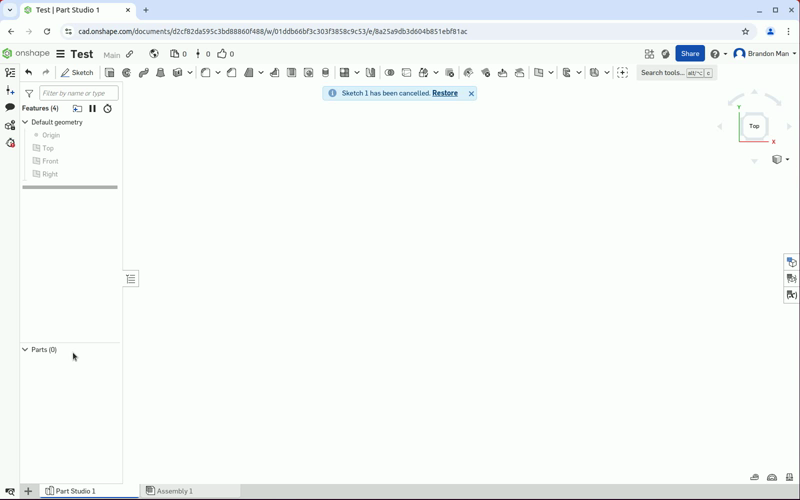
key(shift+p)
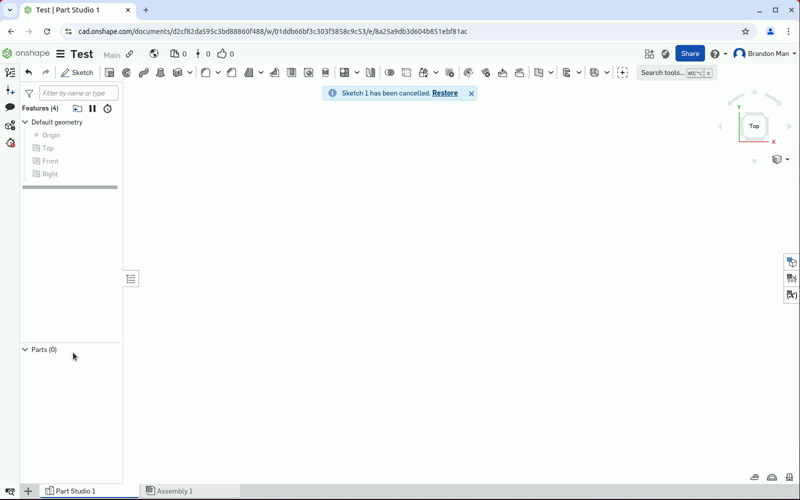
key(space)
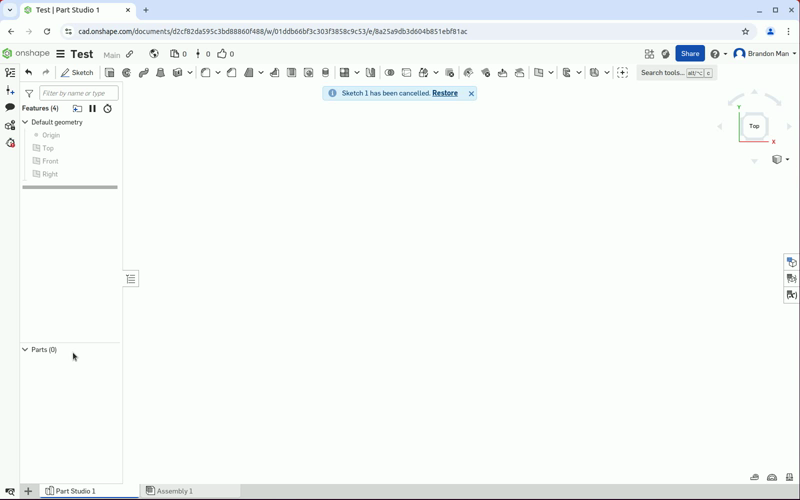
key_down(shift)
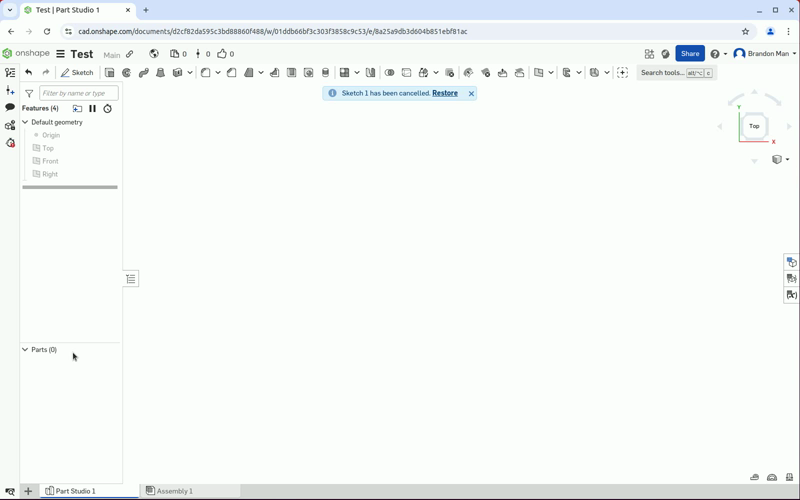
key(up)
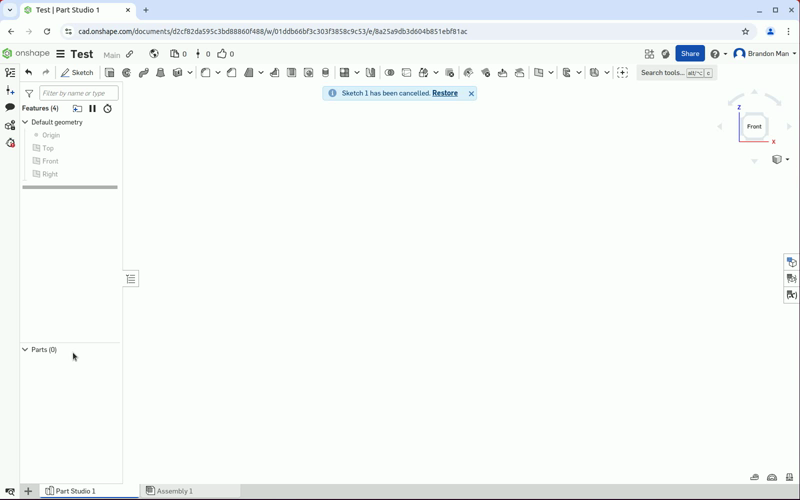
key_up(shift)
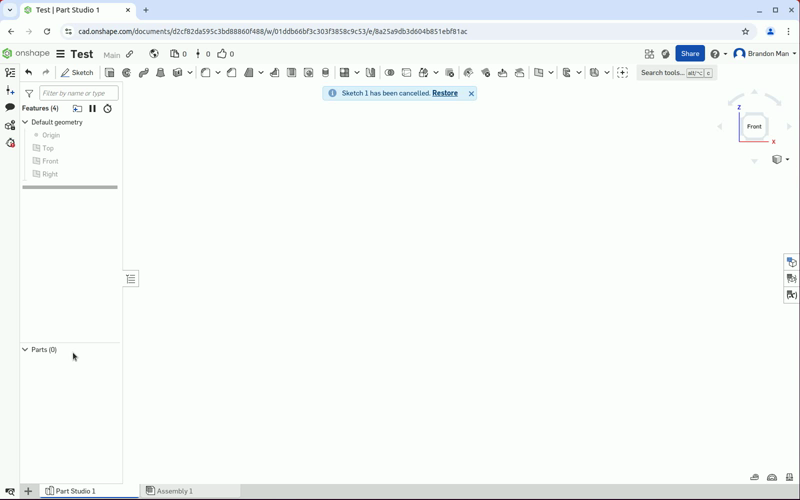
mouse_move(73, 352)
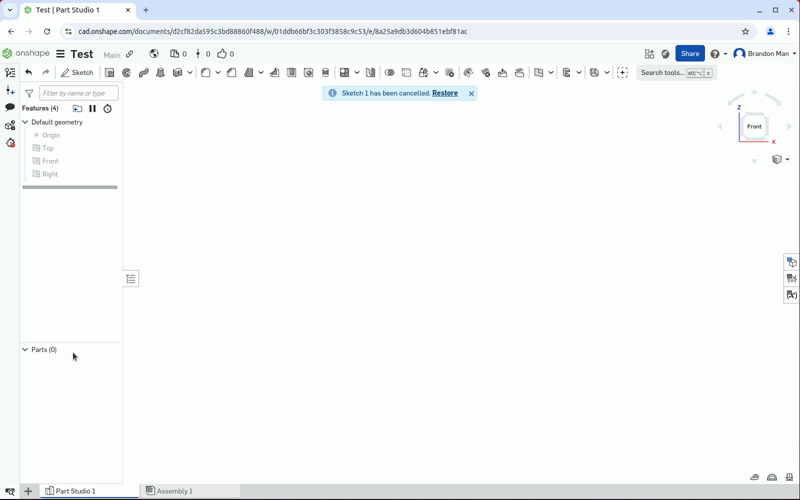
key(shift+y)
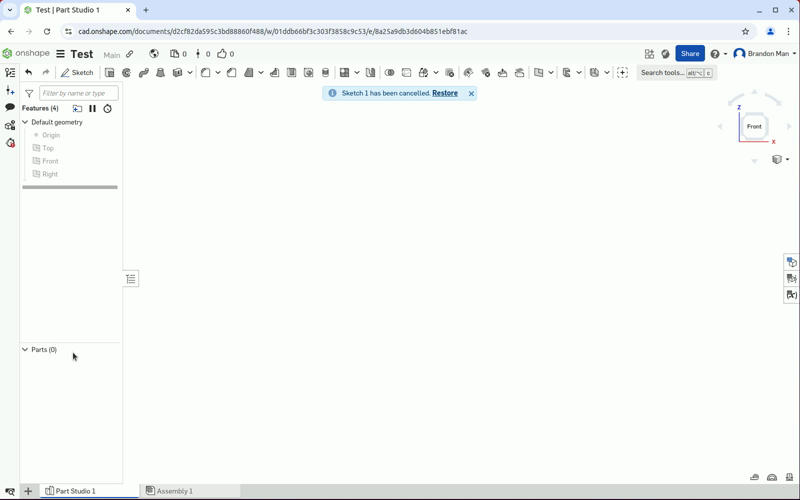
key(shift+s)
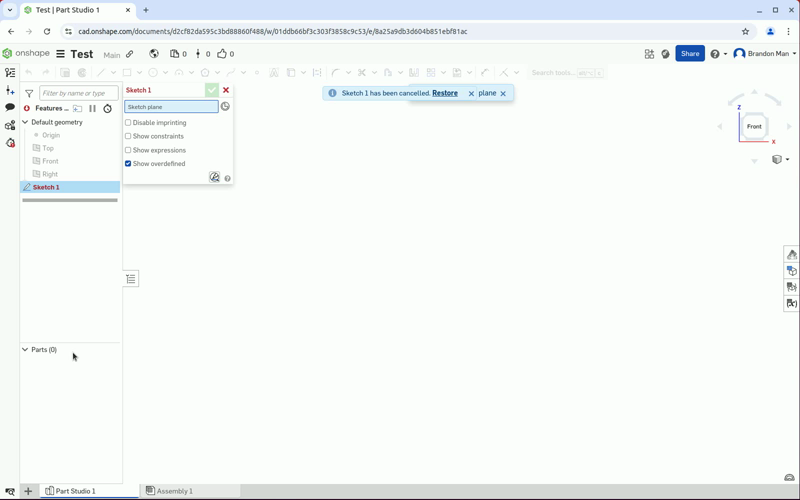
mouse_move(73, 163)
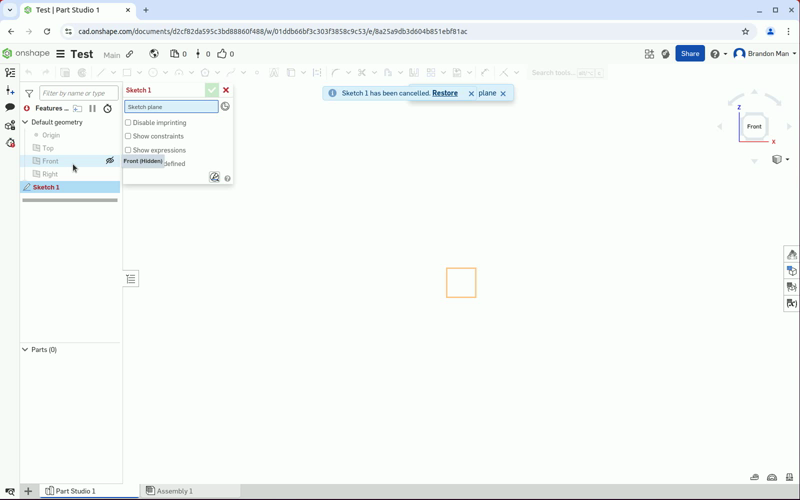
click(73, 163)
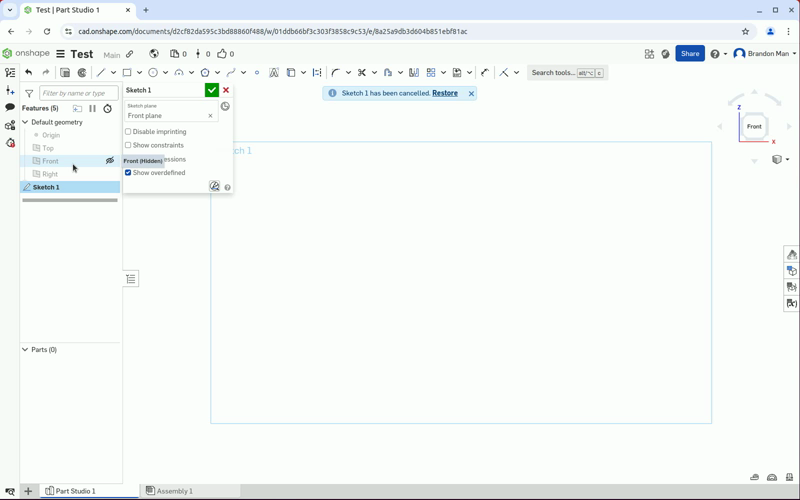
mouse_move(73, 352)
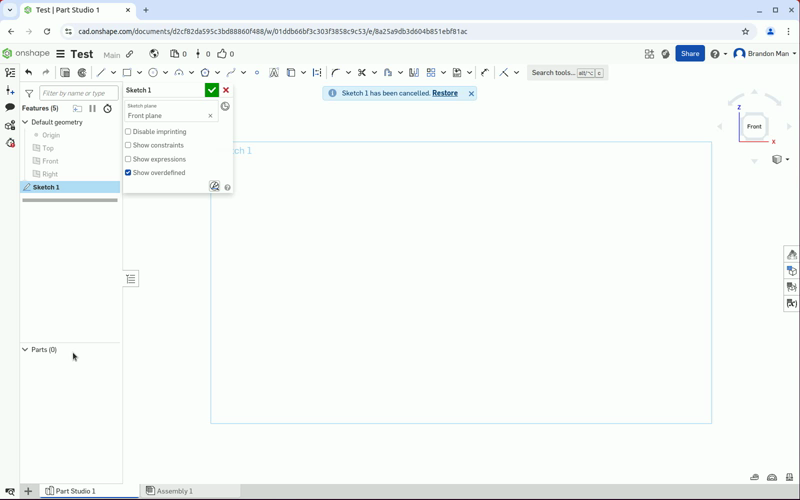
key(y)
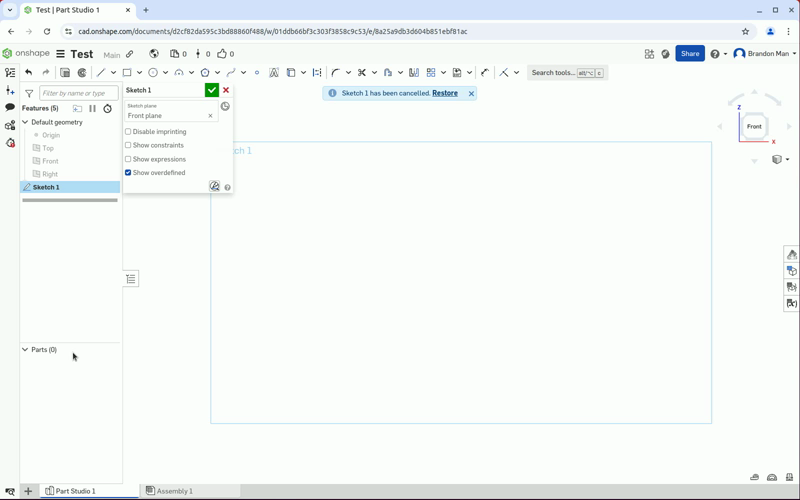
key(l)
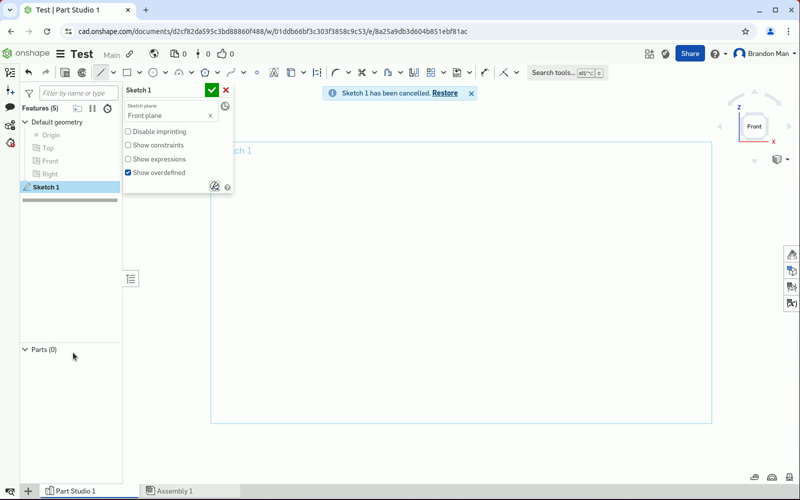
key_down(shift)
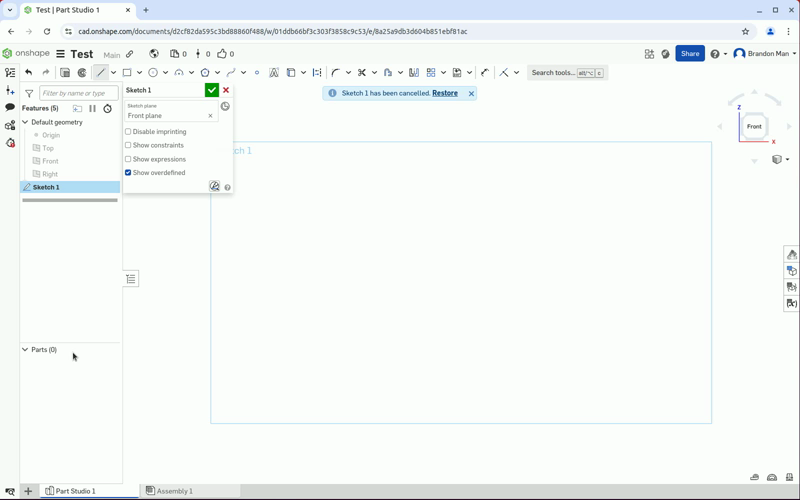
mouse_move(460, 282)
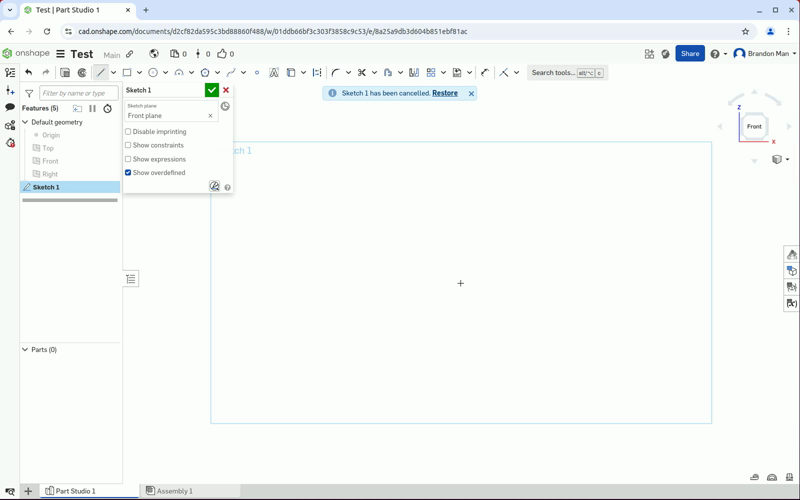
click(460, 282)
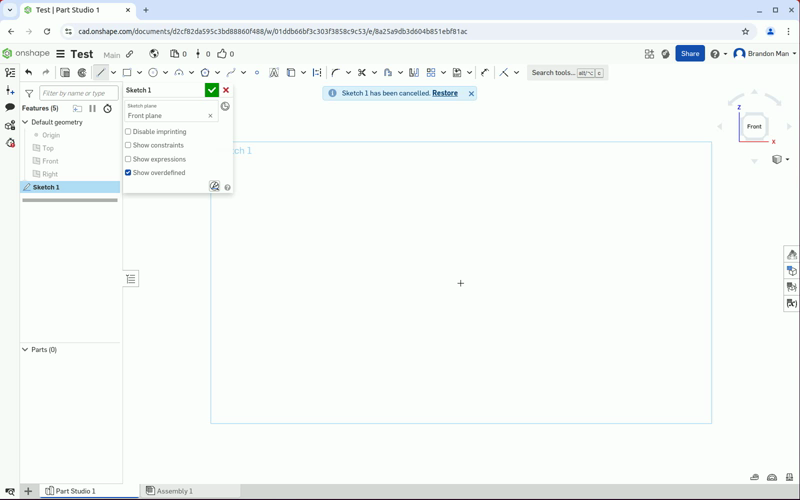
key_up(shift)
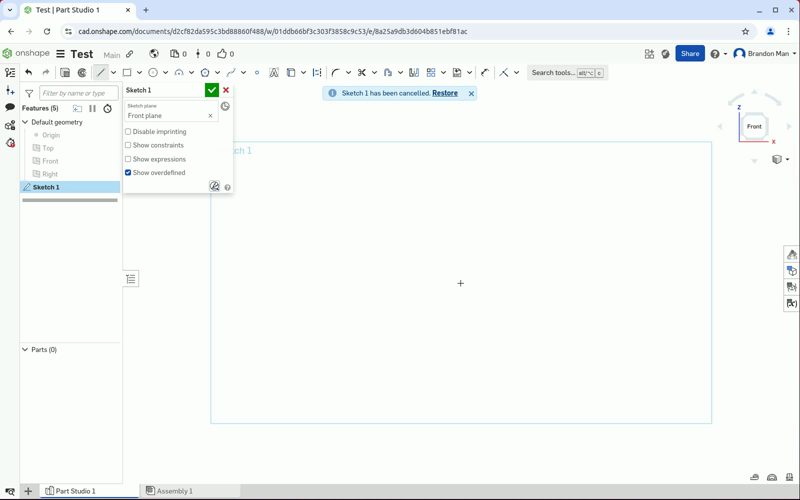
key_down(shift)
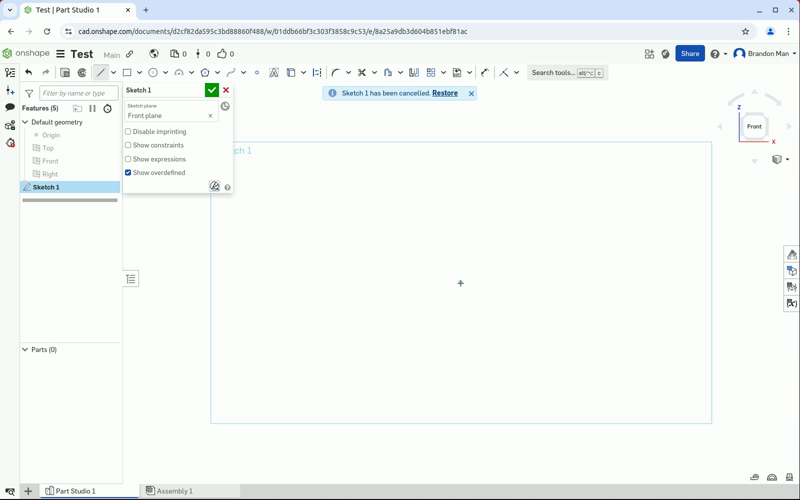
mouse_move(490, 282)
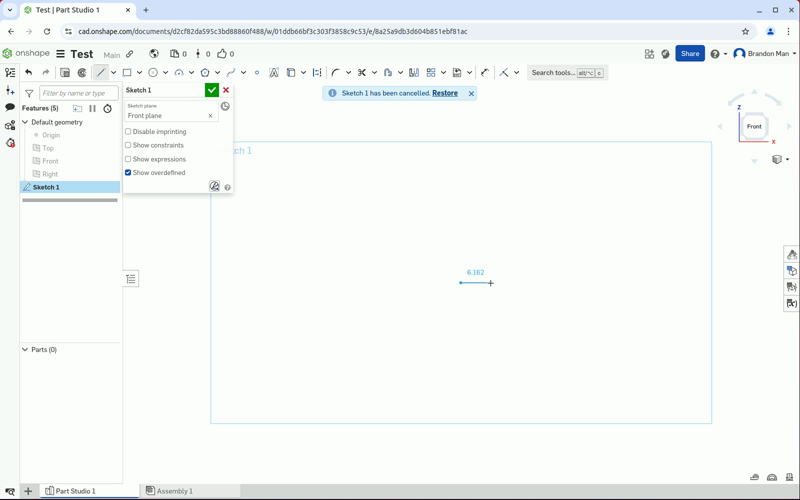
mouse_move(511, 282)
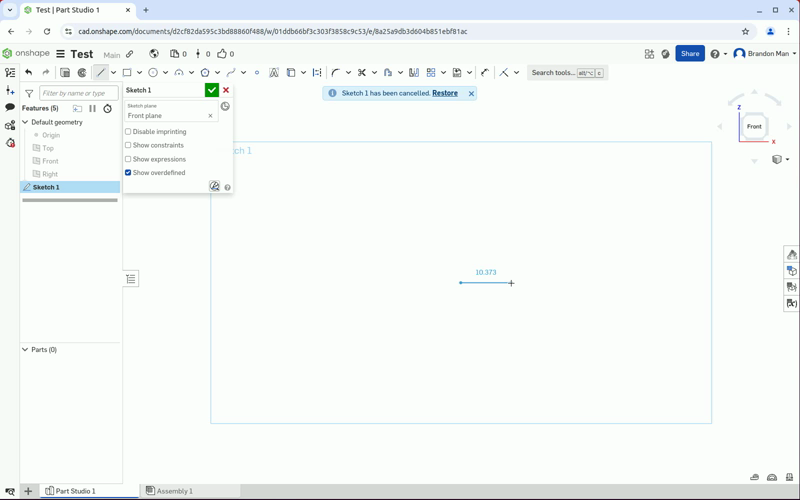
click(511, 282)
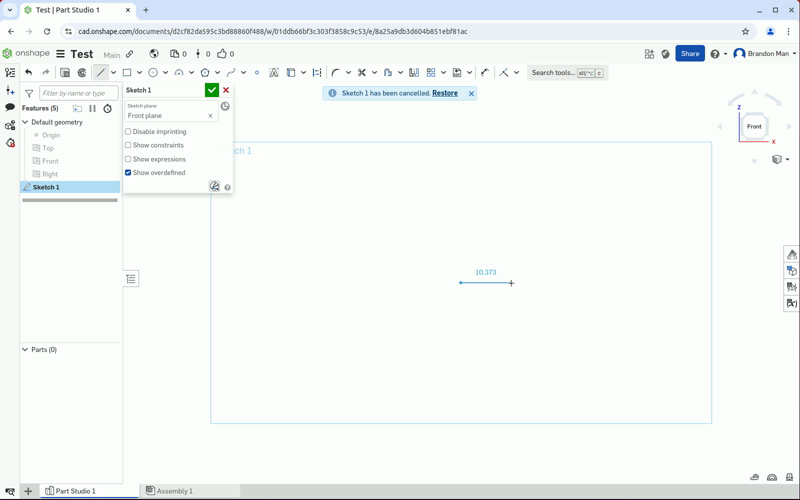
key_up(shift)
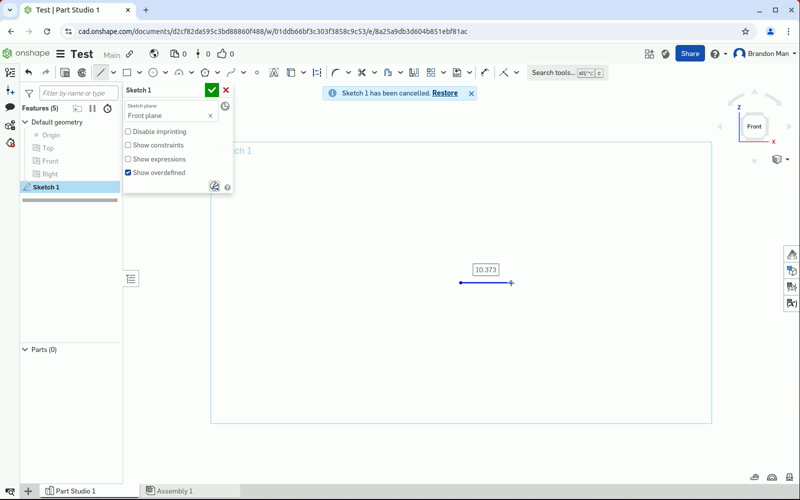
key_down(shift)
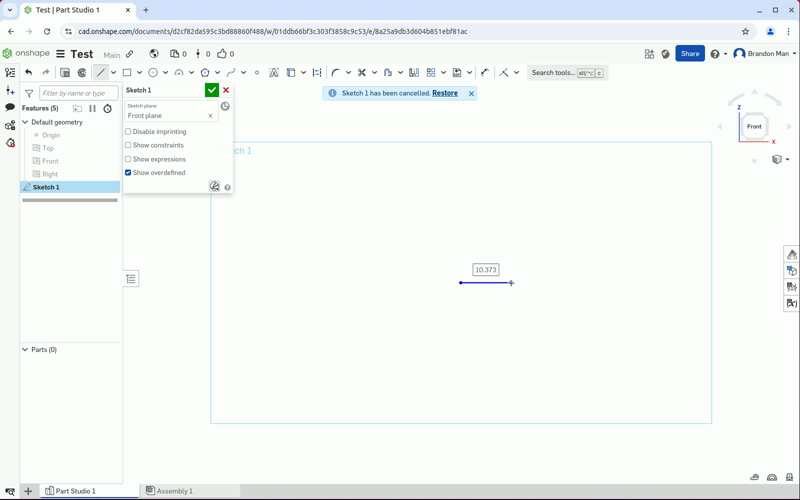
mouse_move(511, 183)
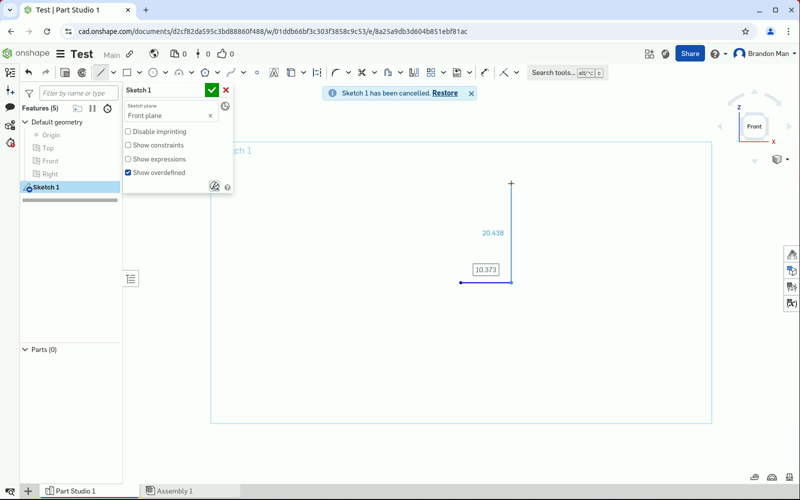
click(511, 183)
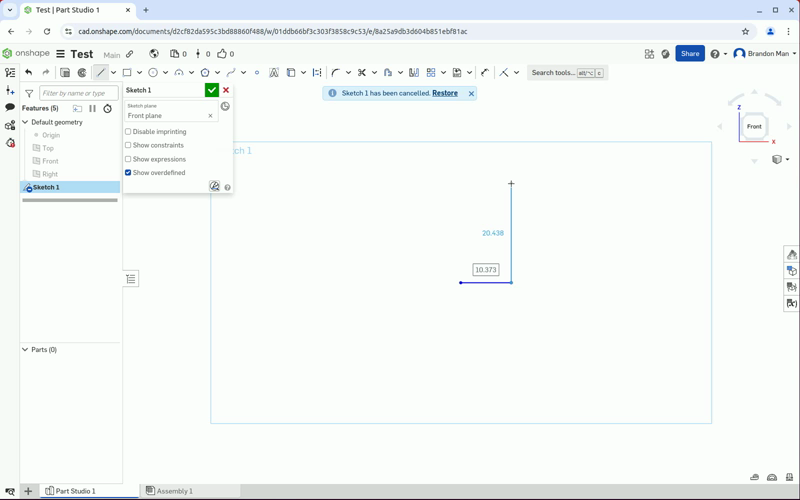
key_up(shift)
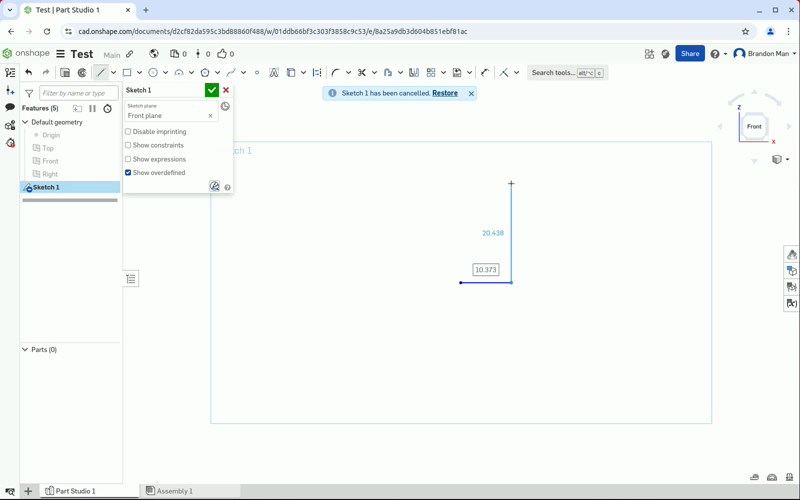
key_down(shift)
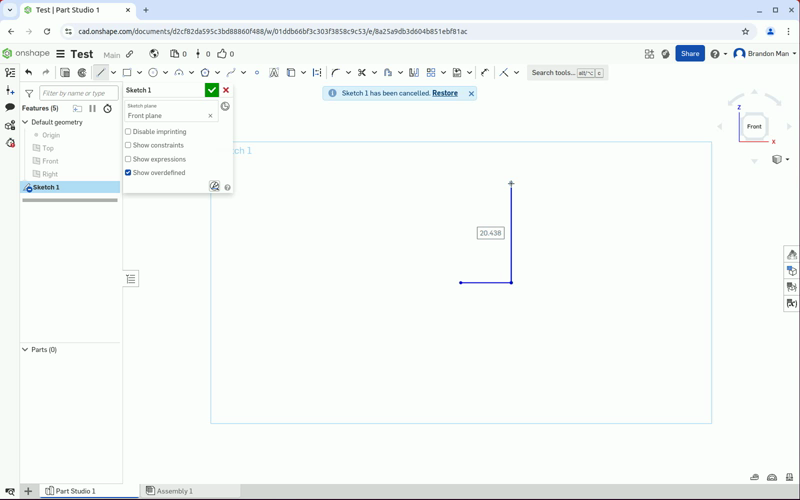
mouse_move(541, 183)
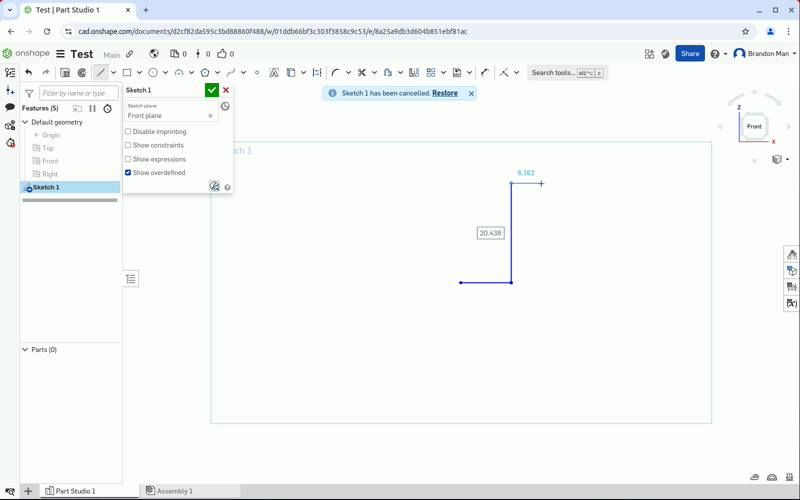
mouse_move(460, 183)
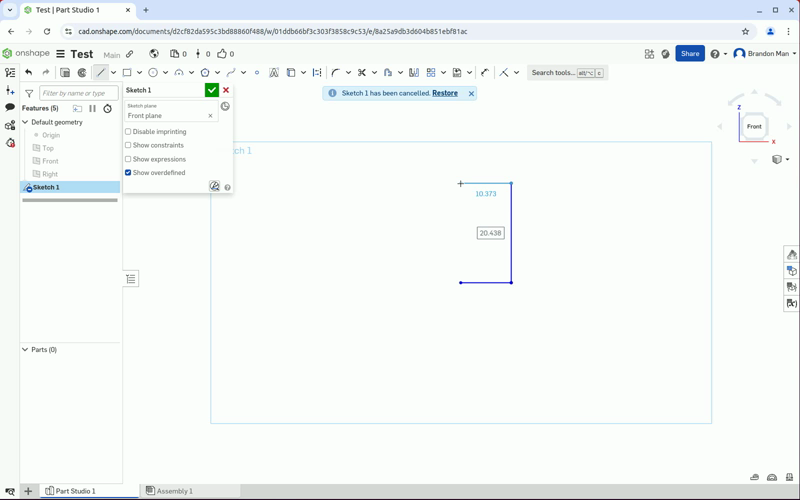
click(460, 183)
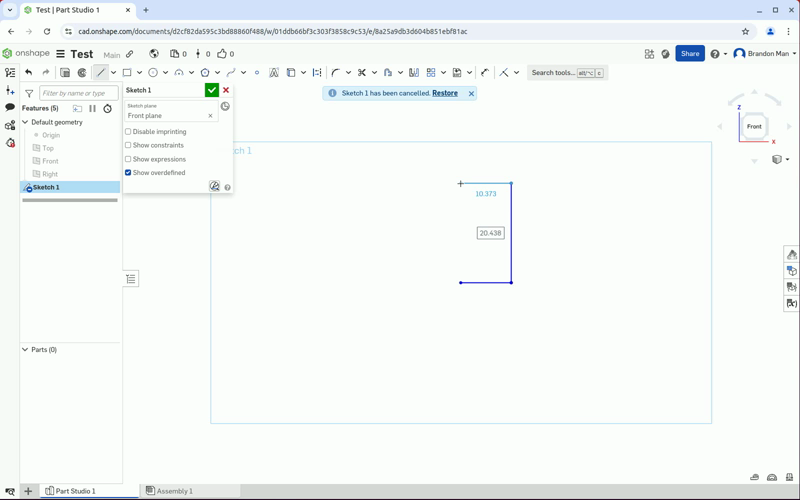
key_up(shift)
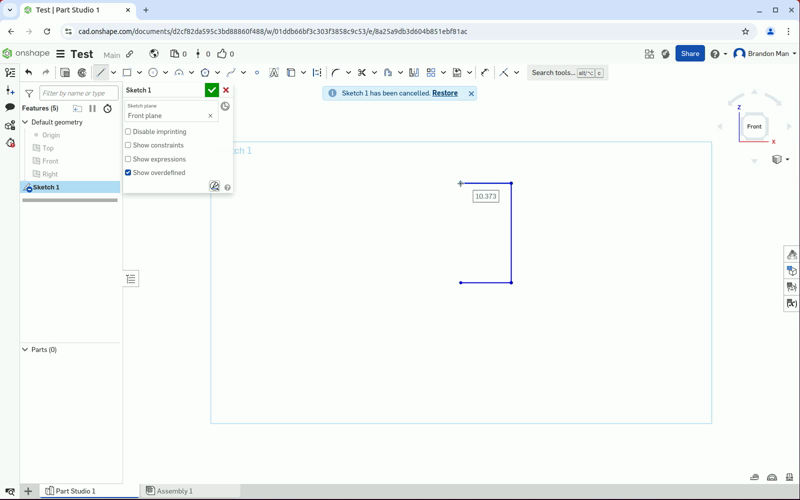
key_down(shift)
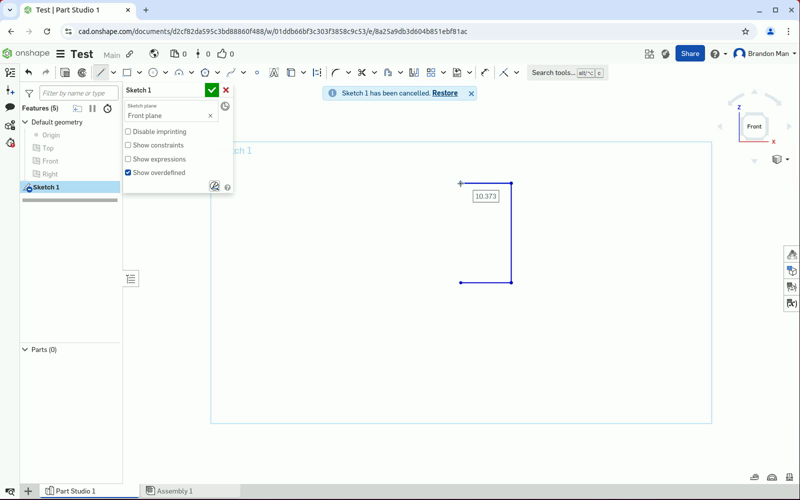
mouse_move(460, 282)
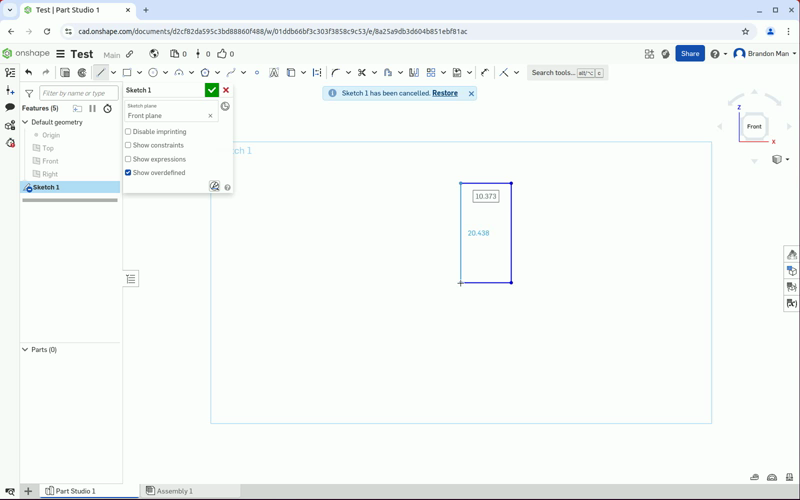
key_up(shift)
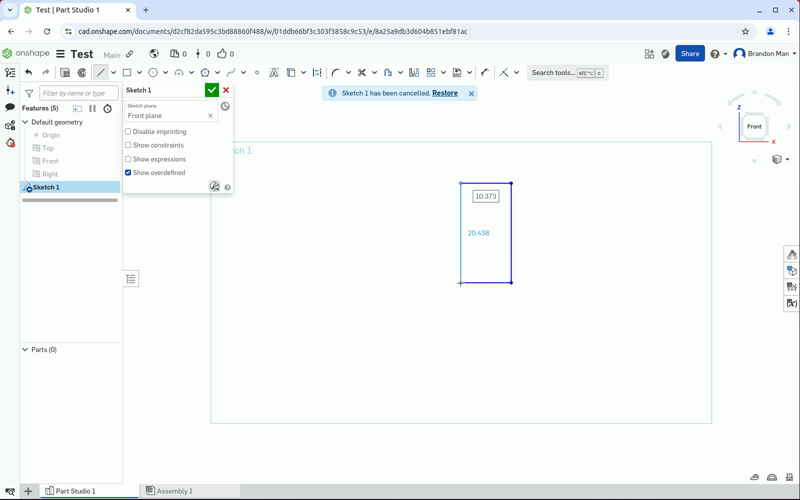
click(460, 282)
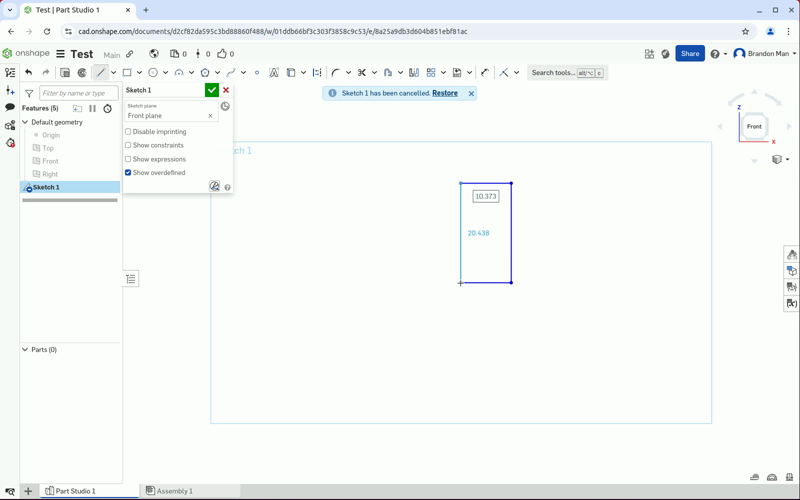
key(esc)
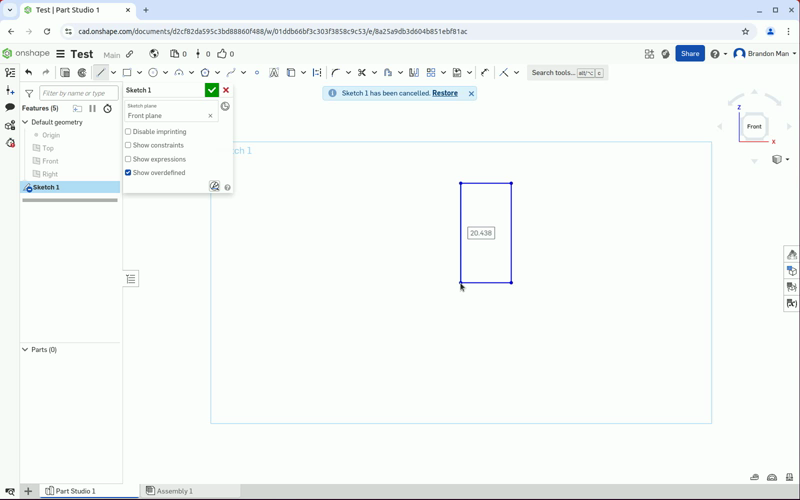
mouse_move(481, 233)
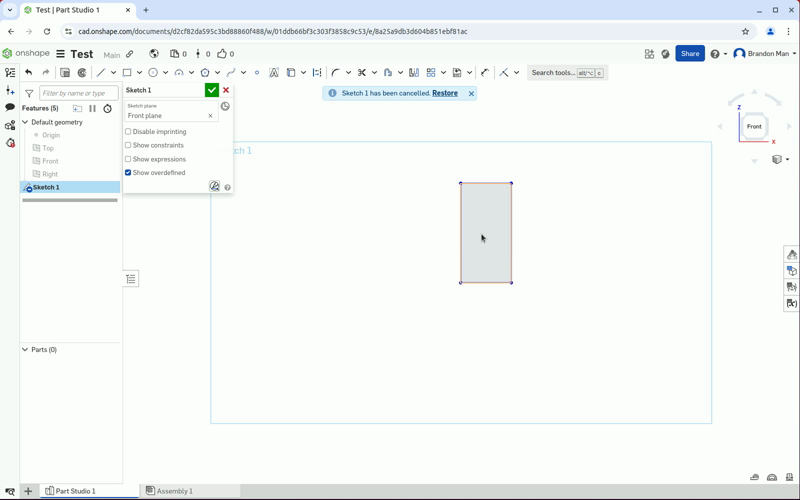
click(481, 233)
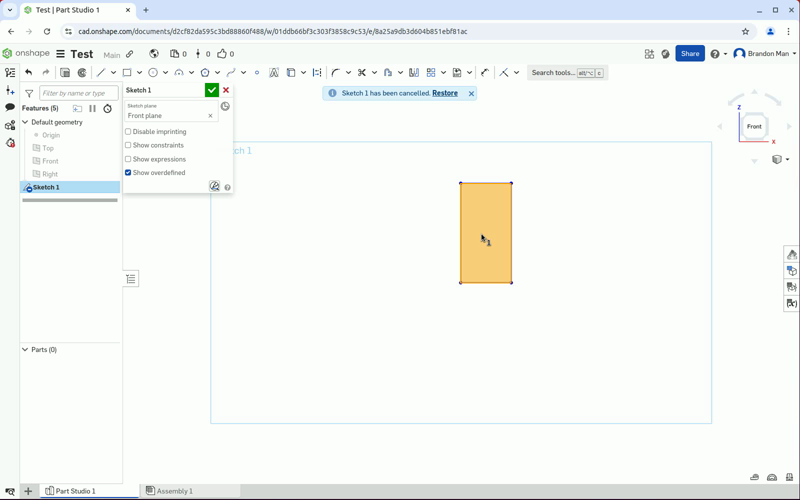
mouse_move(73, 352)
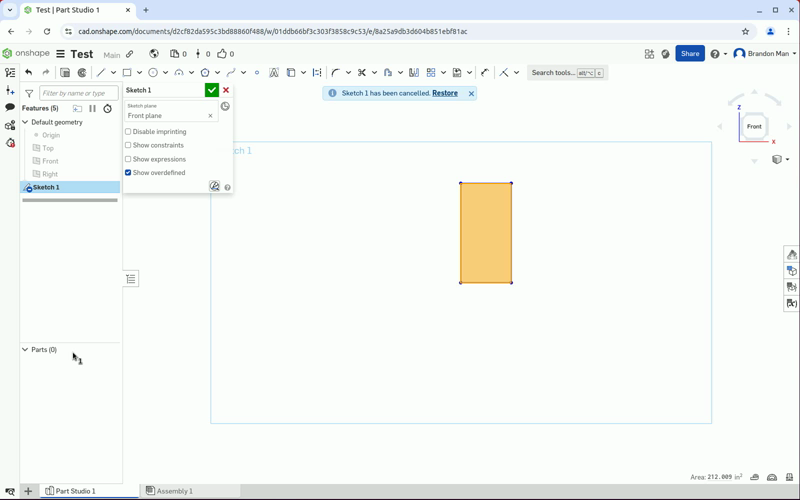
key(shift+y)
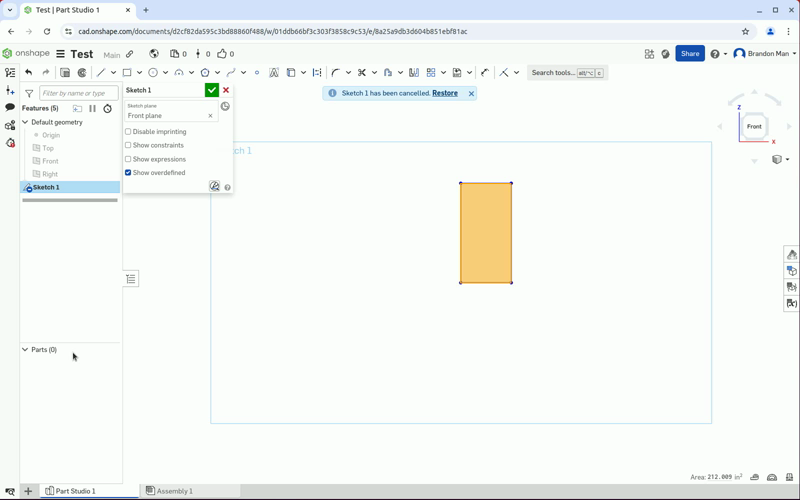
key(shift+e)
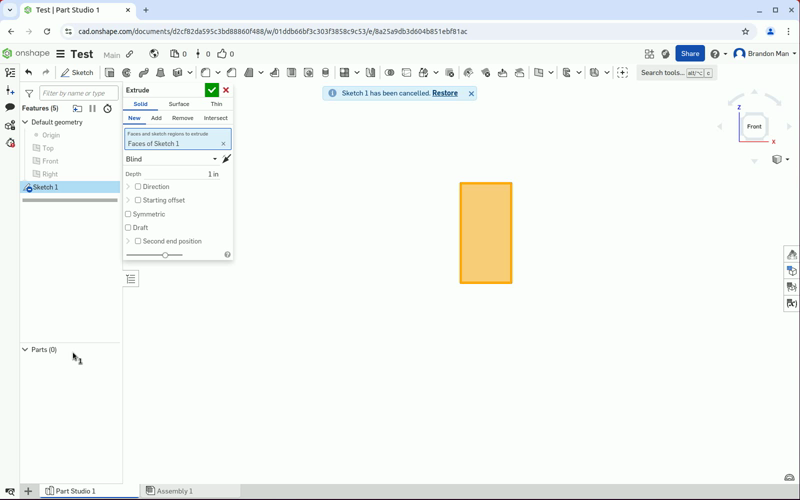
mouse_move(143, 106)
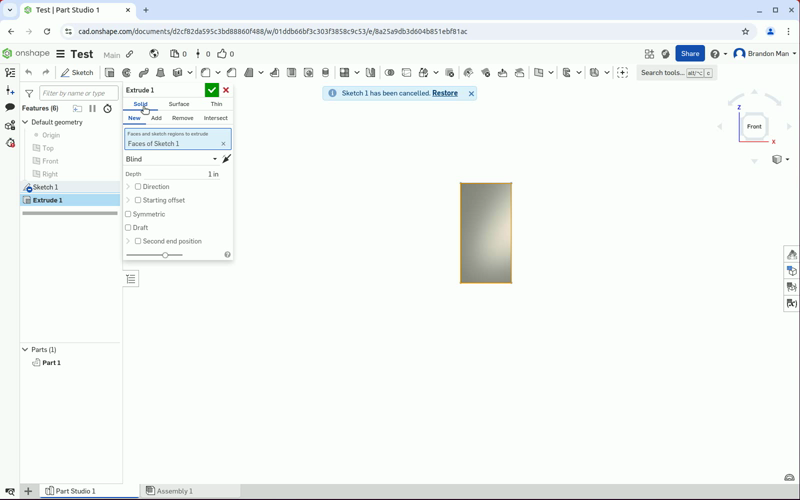
click(143, 106)
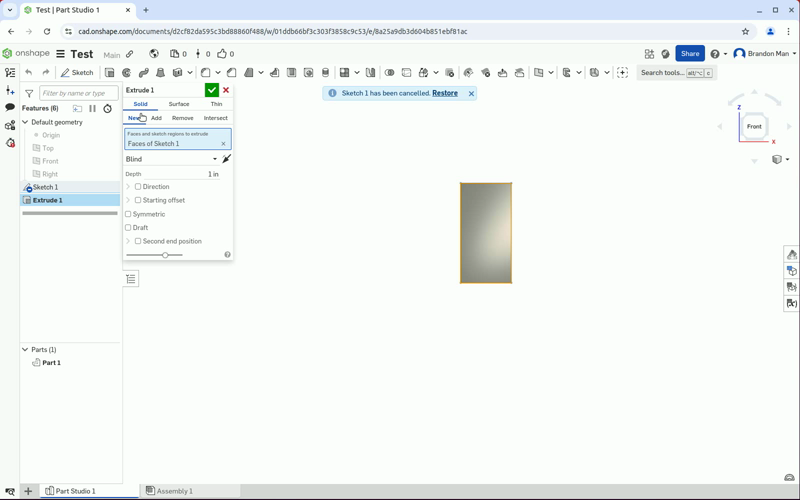
mouse_move(137, 120)
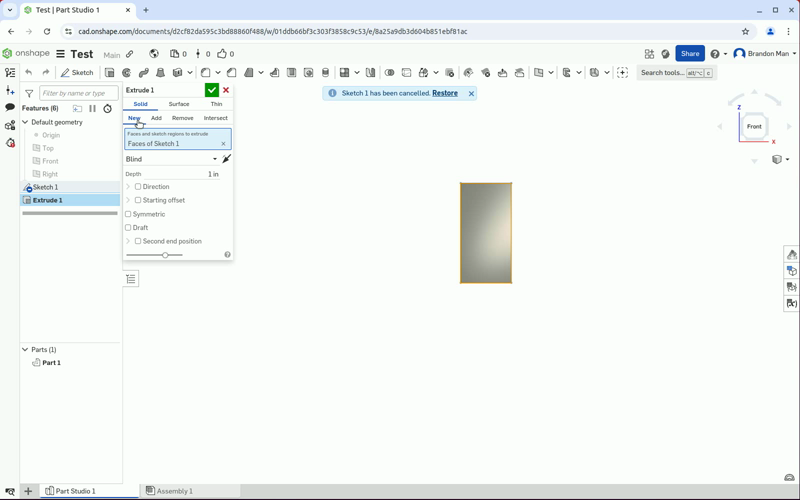
click(137, 120)
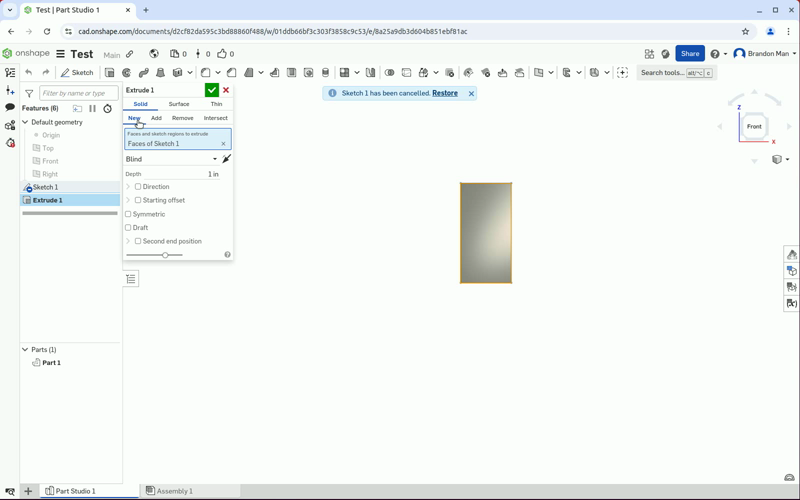
key(tab, 4)
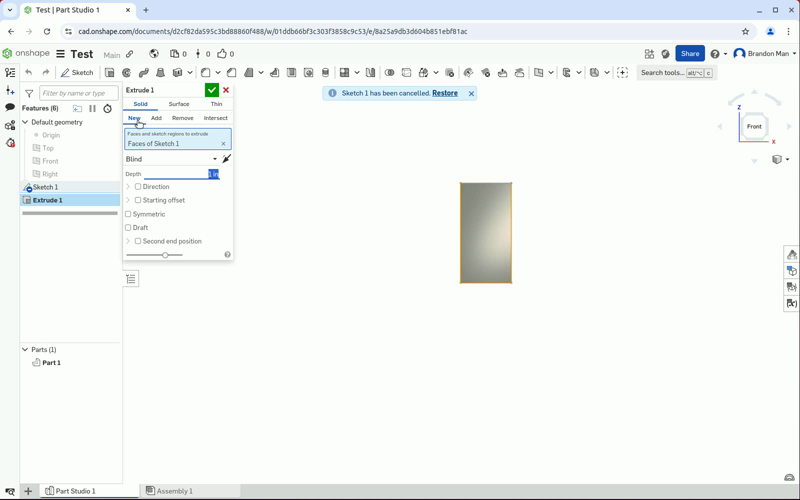
text(9.628)
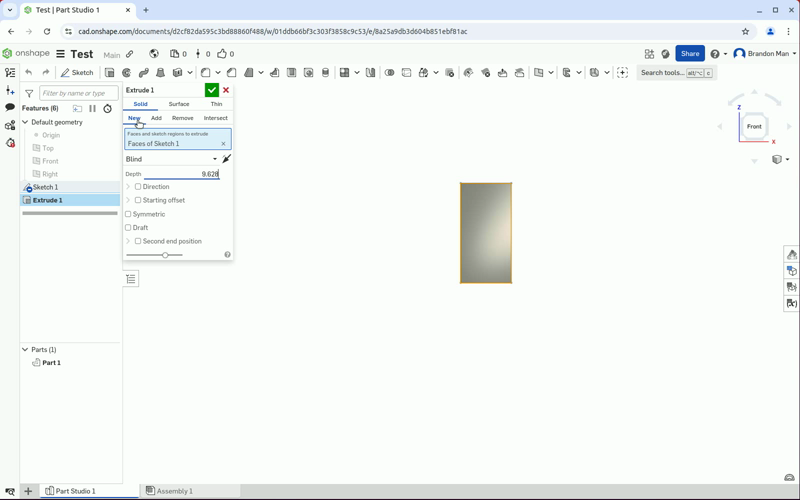
key(enter)
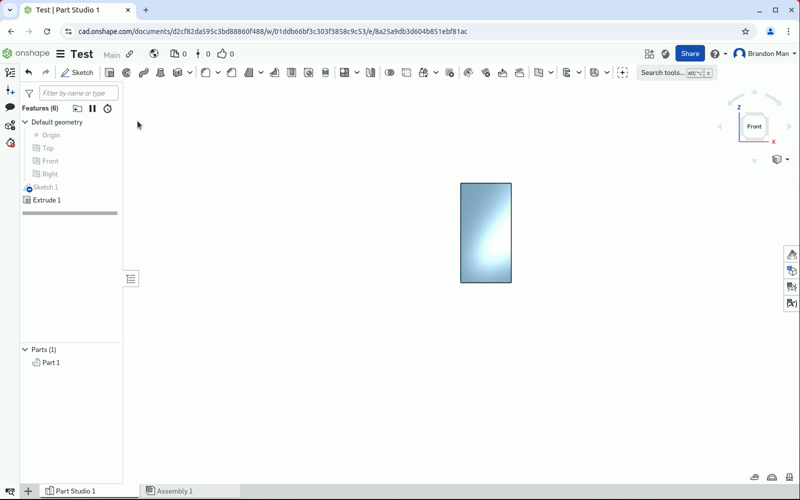
key(shift+h)
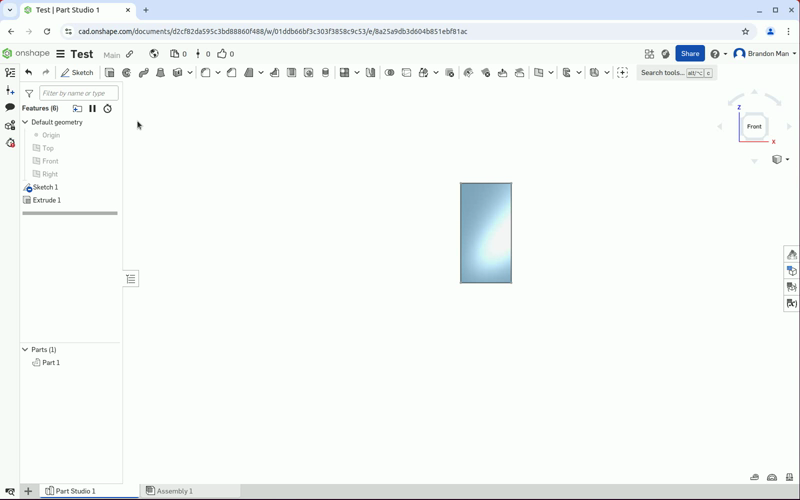
key(shift+h)
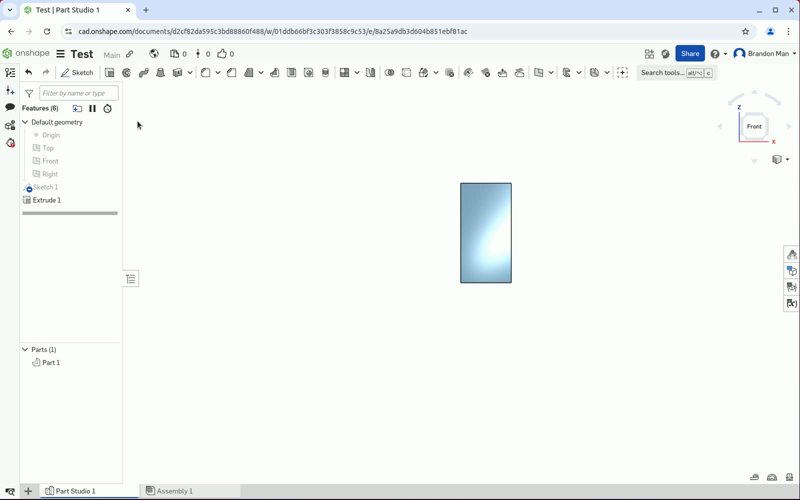
mouse_move(73, 189)
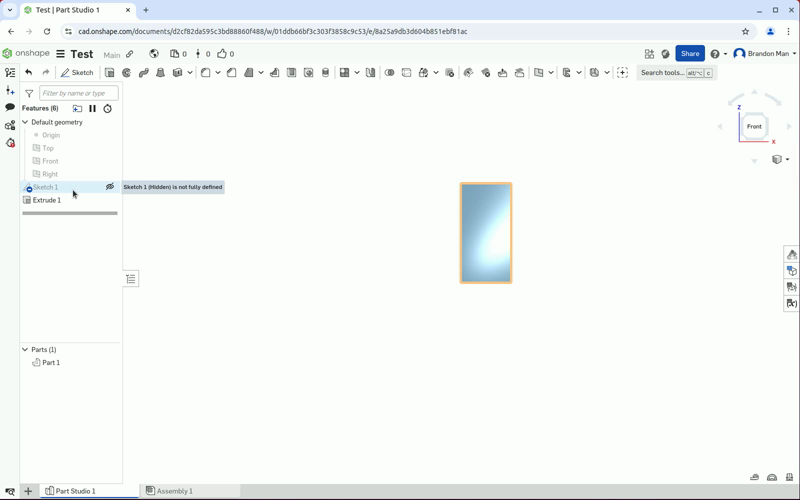
click(73, 189)
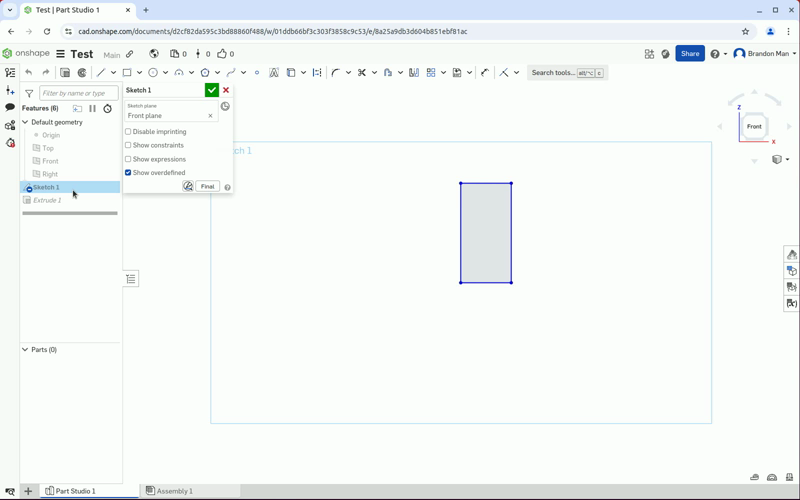
mouse_move(229, 92)
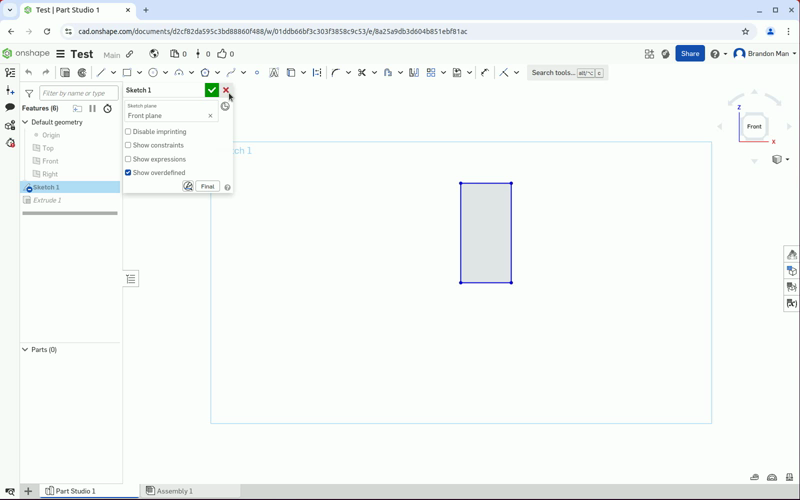
click(229, 92)
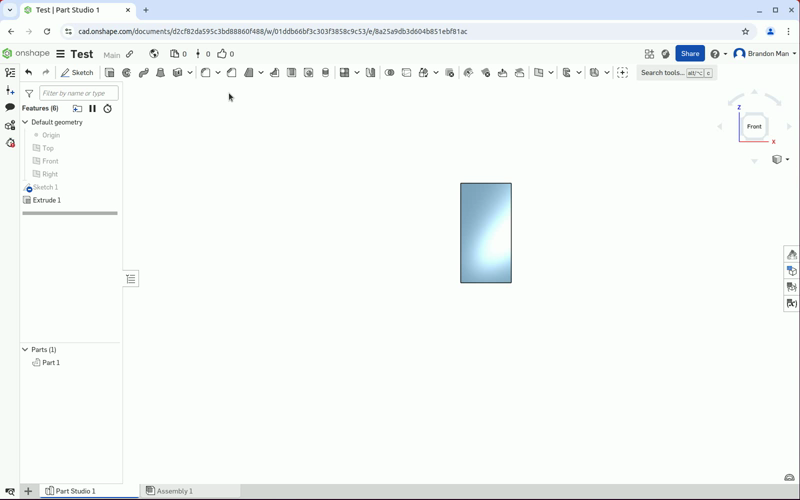
mouse_move(73, 352)
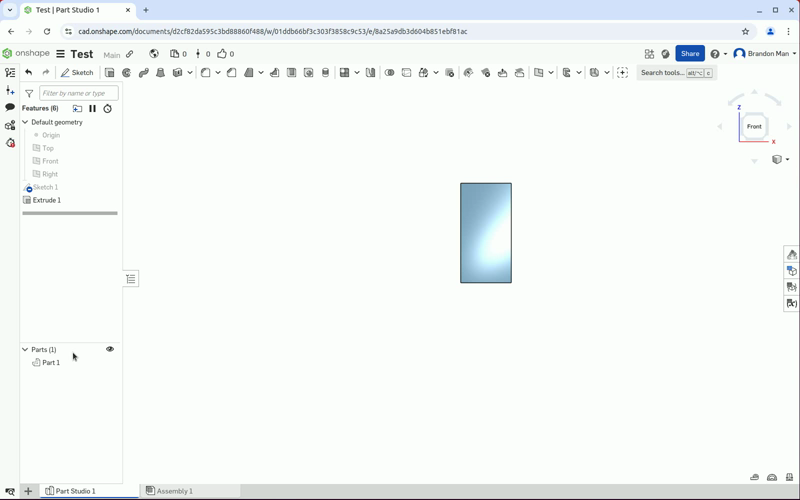
key(y)
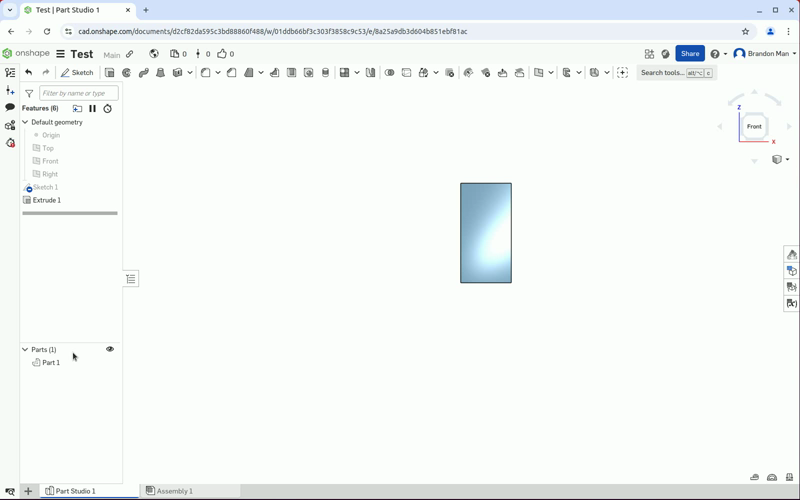
key(shift+p)
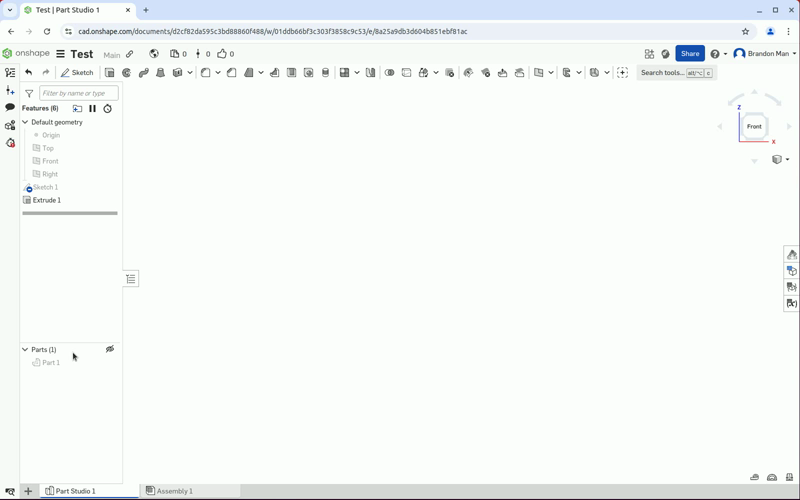
key(space)
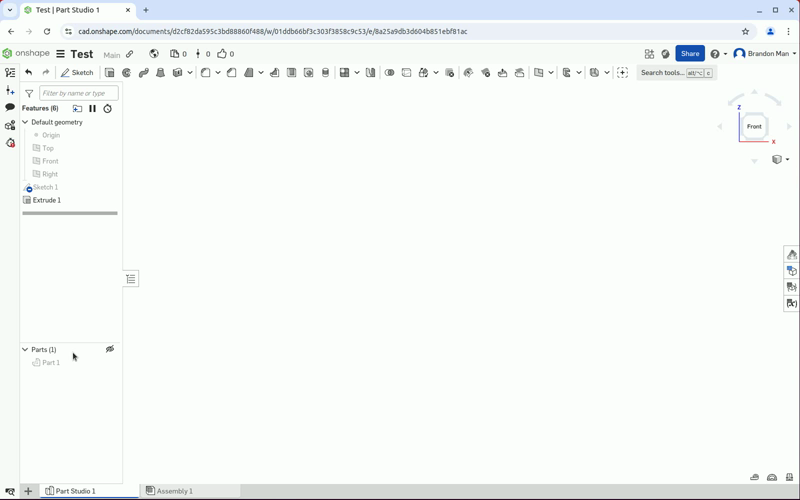
key_down(shift)
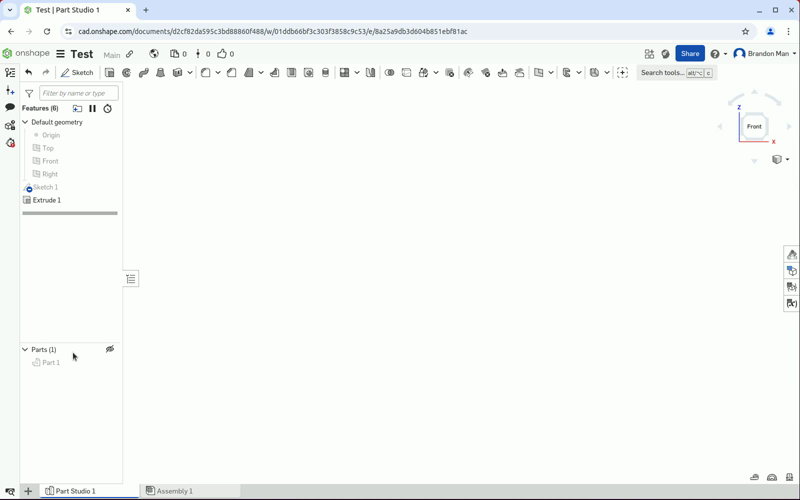
key(left)
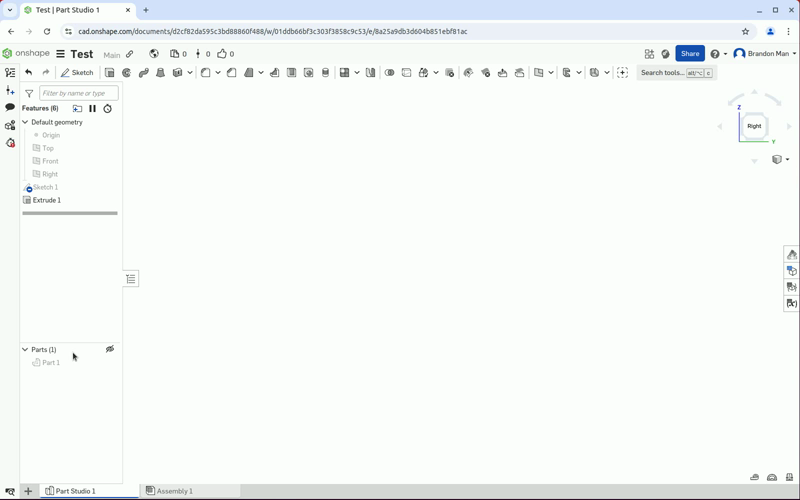
key_up(shift)
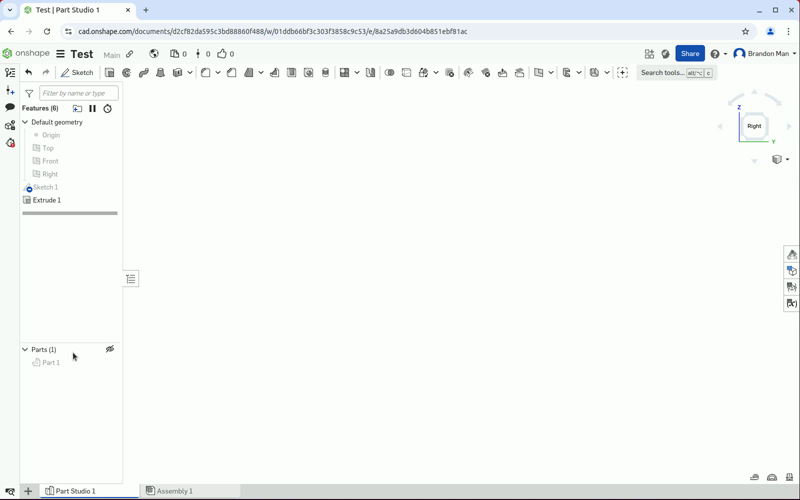
mouse_move(73, 352)
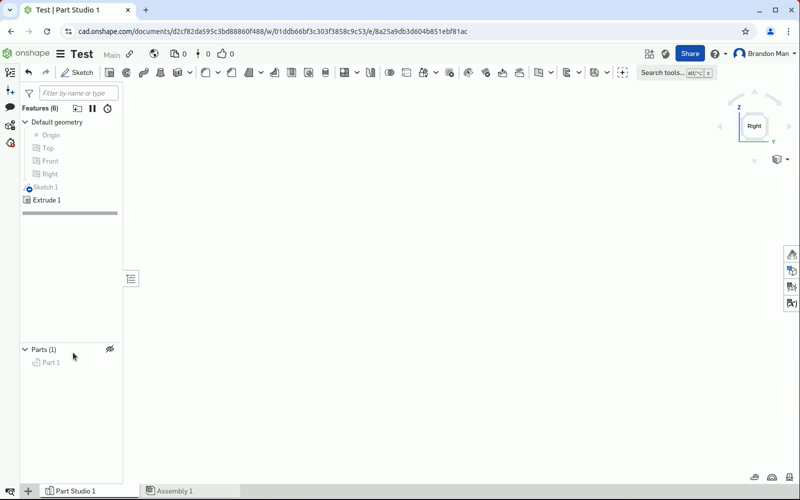
key(shift+y)
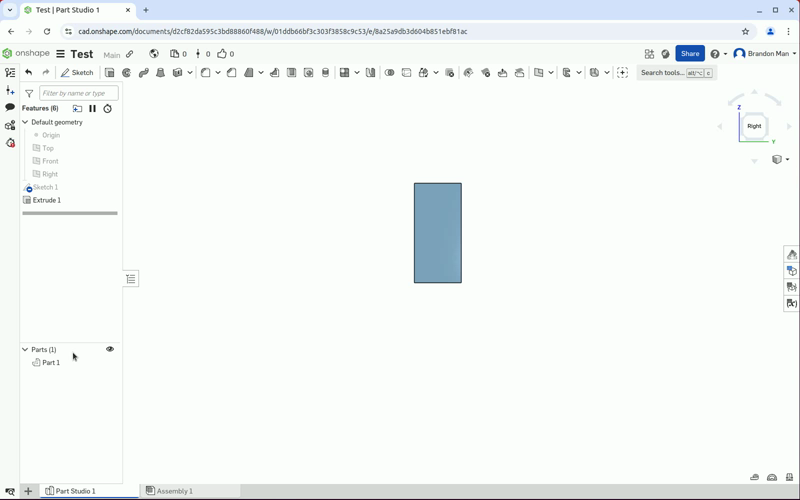
mouse_move(541, 75)
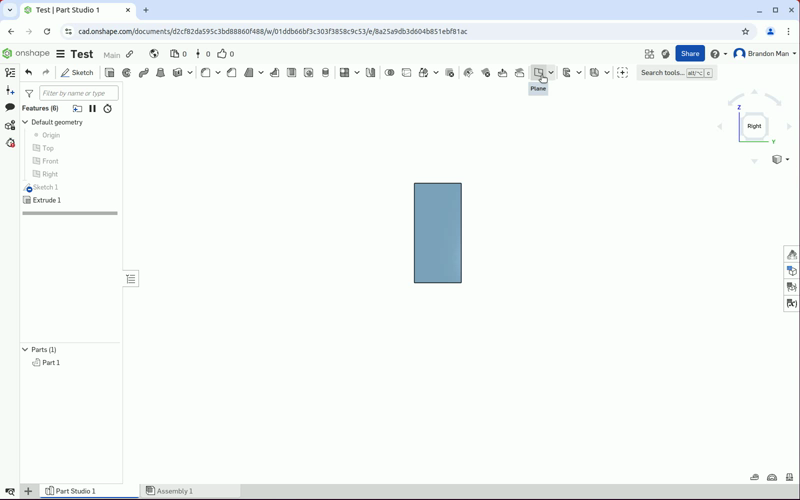
click(541, 75)
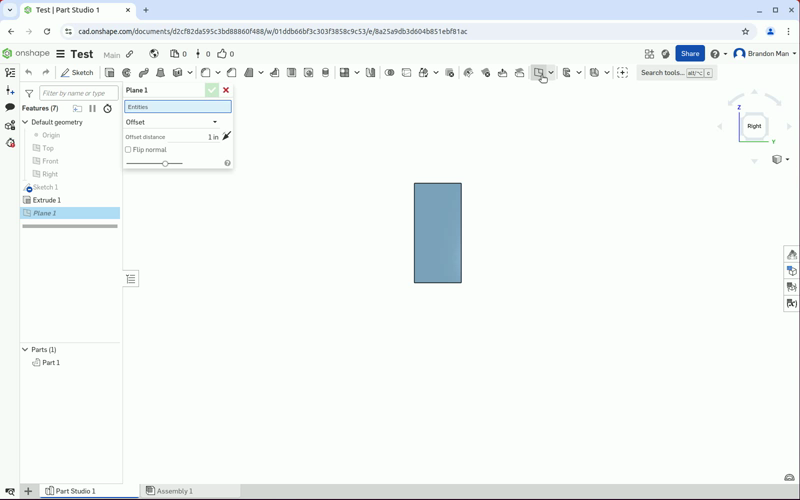
mouse_move(73, 176)
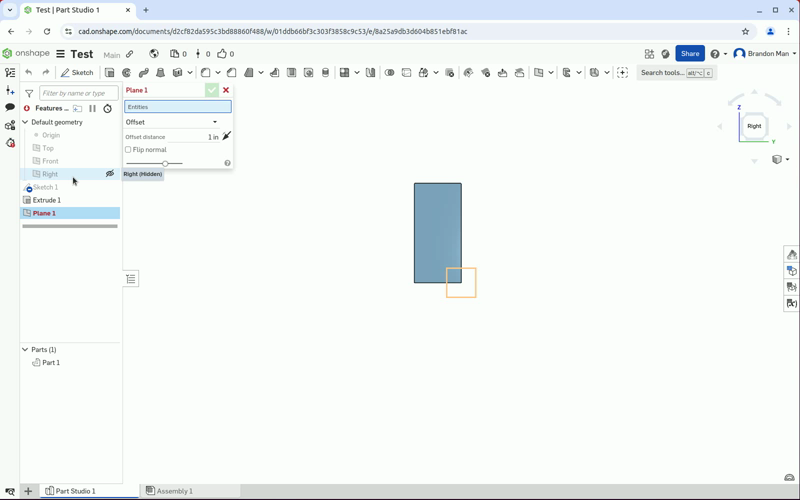
click(73, 176)
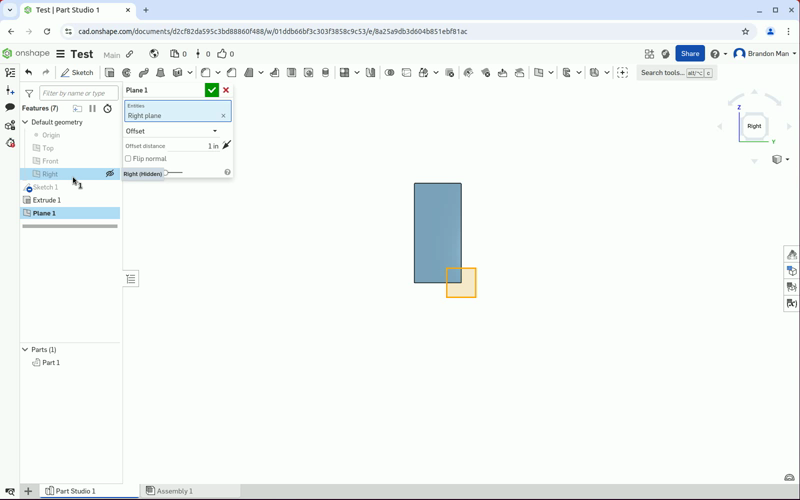
key(tab, 2)
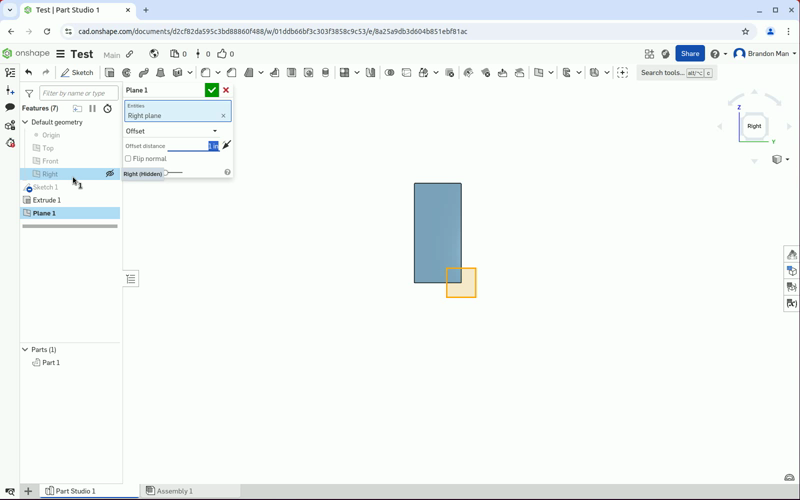
text(10.352)
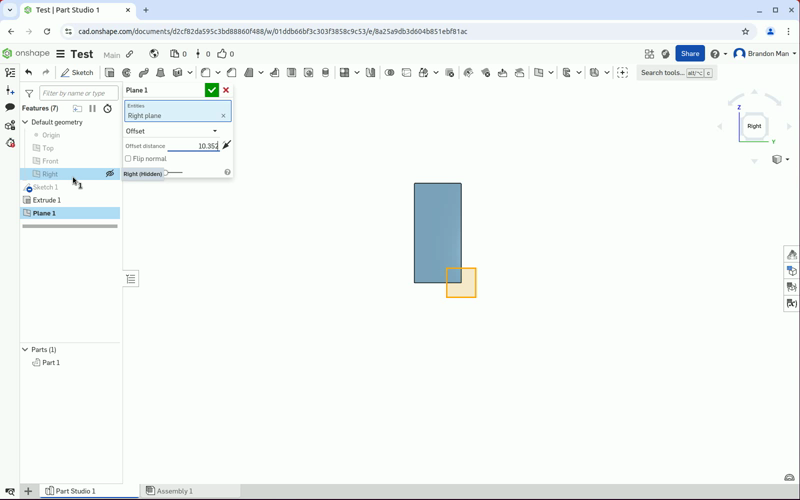
key(enter, 2)
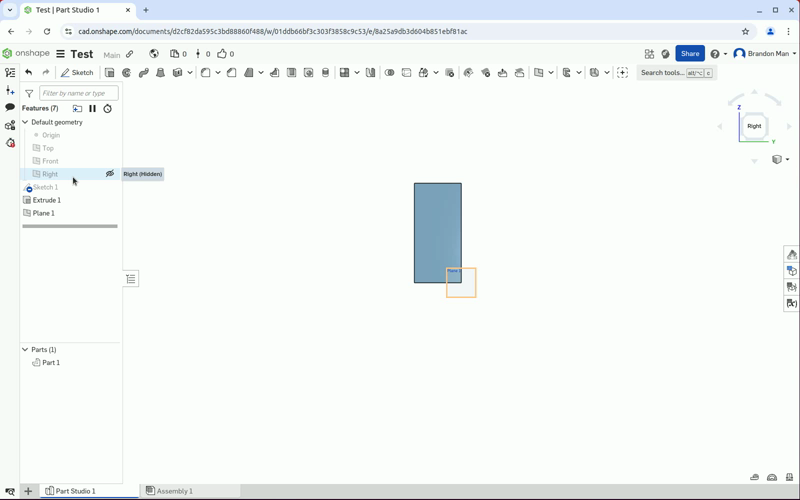
key(shift+s)
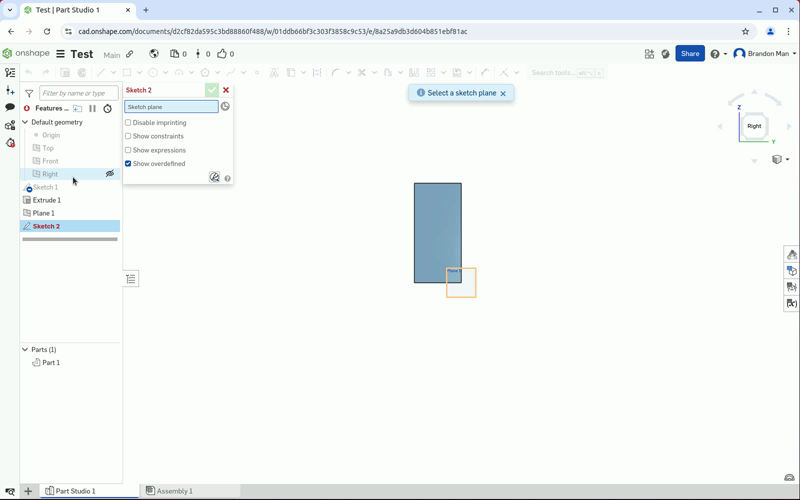
mouse_move(73, 215)
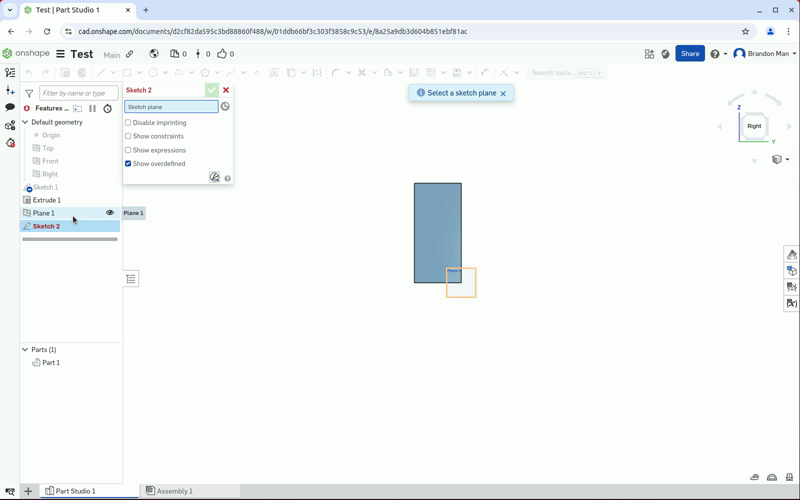
click(73, 215)
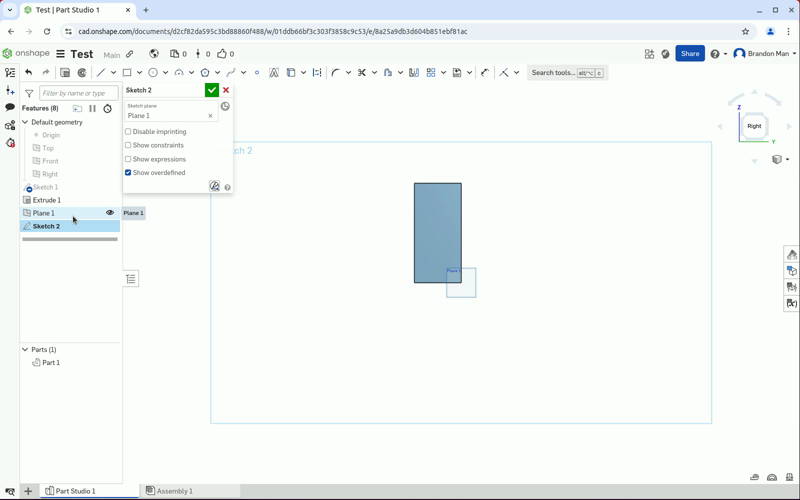
mouse_move(73, 352)
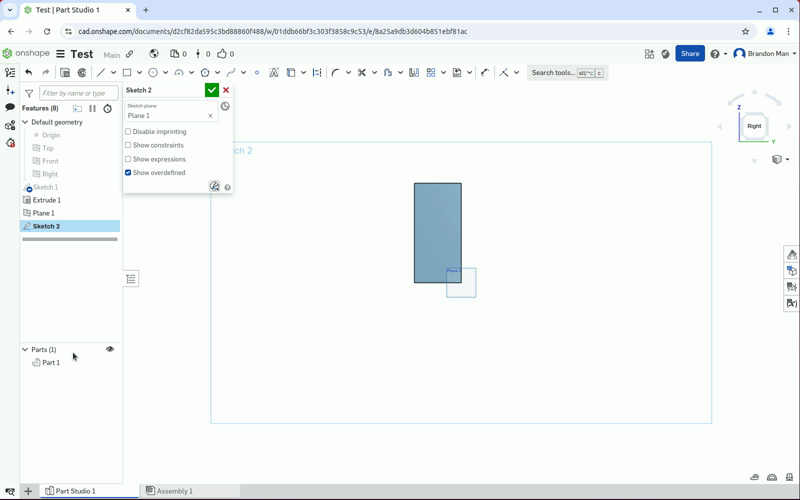
key(y)
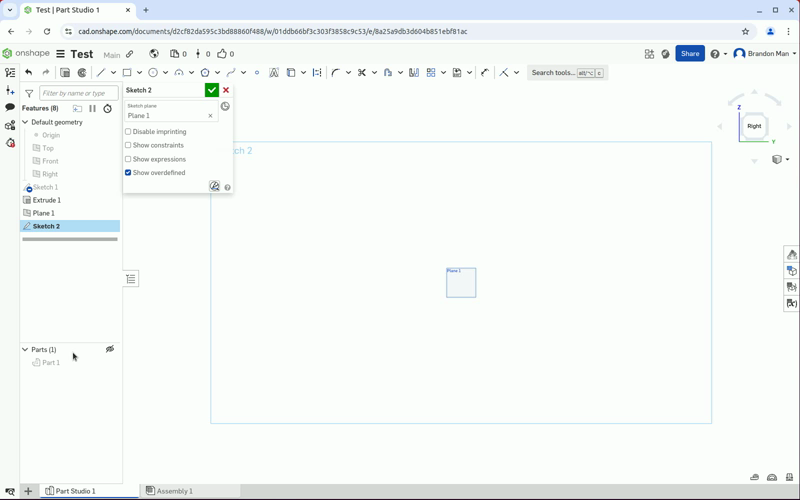
key(l)
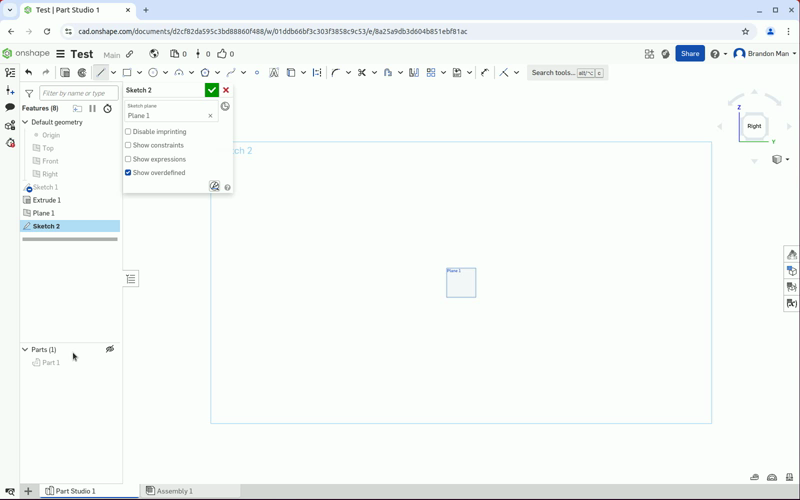
key_down(shift)
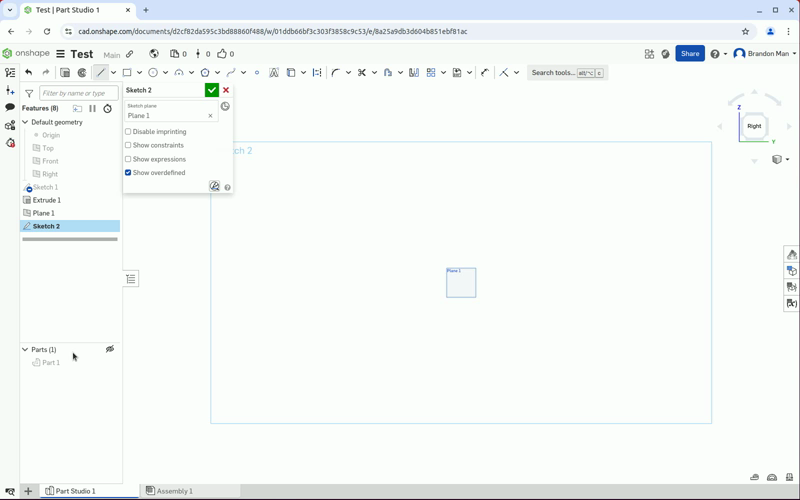
mouse_move(439, 258)
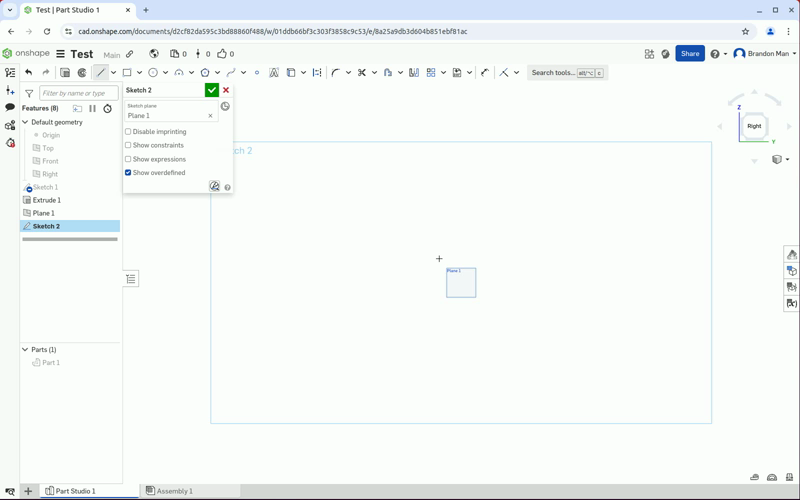
click(439, 258)
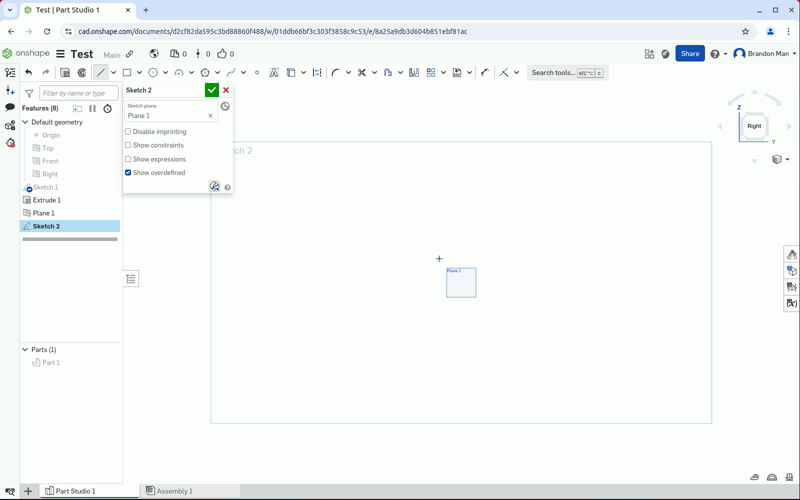
key_up(shift)
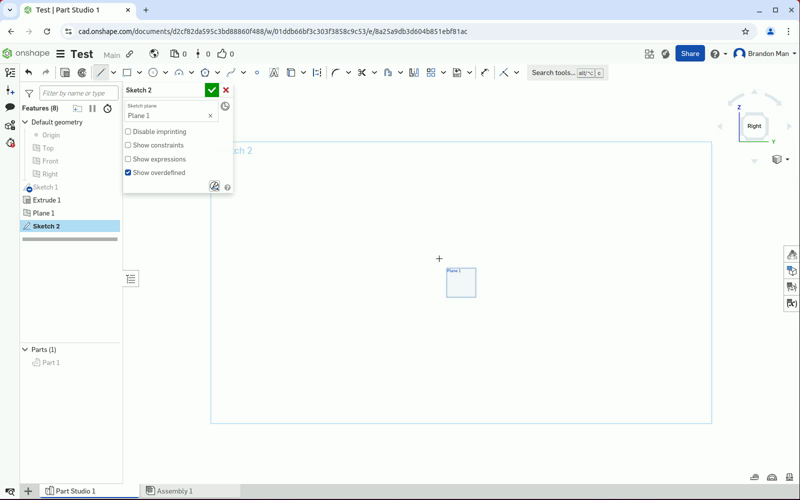
key_down(shift)
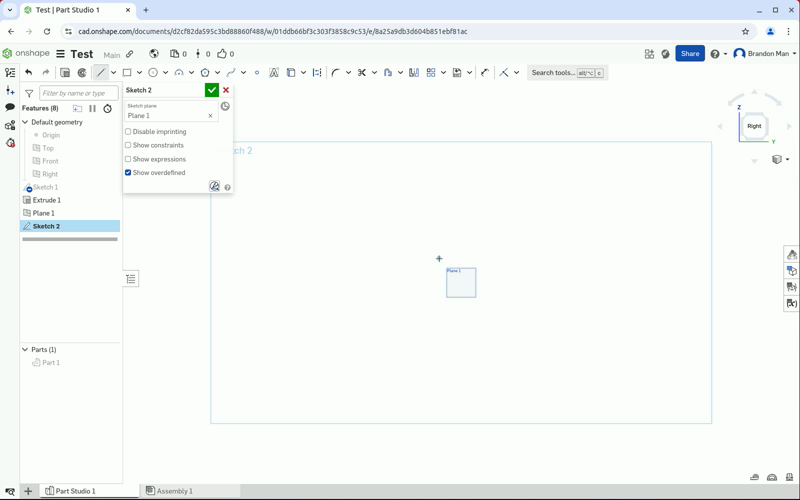
mouse_move(469, 258)
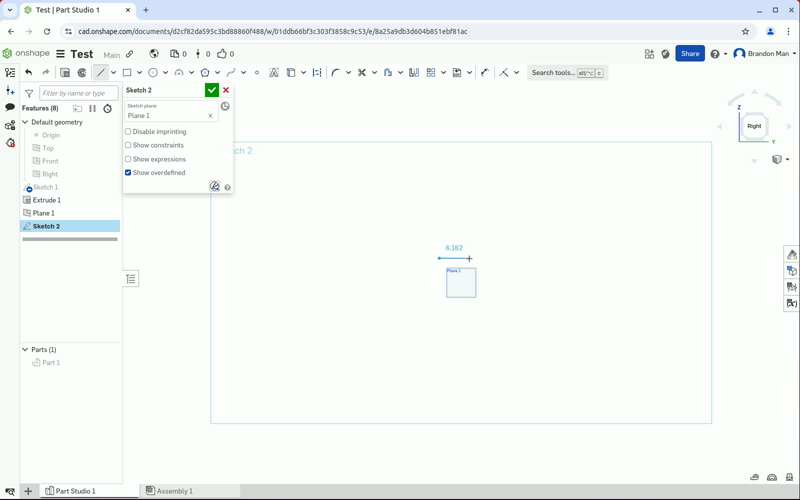
mouse_move(440, 258)
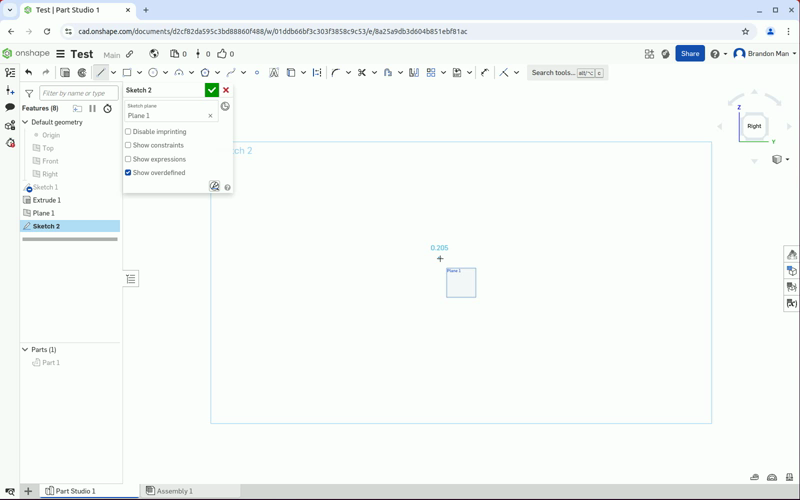
scroll(6)
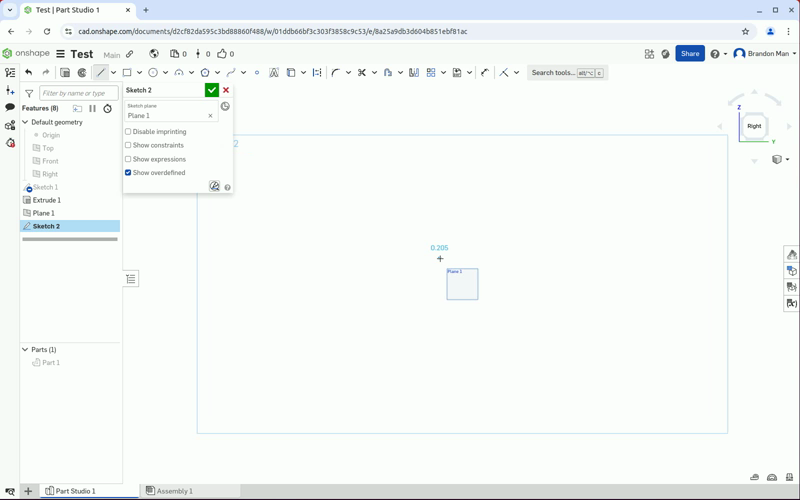
scroll(6)
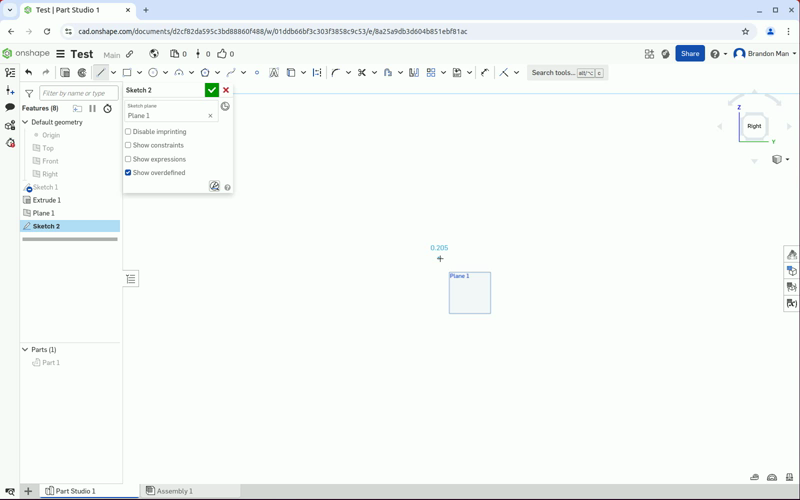
scroll(6)
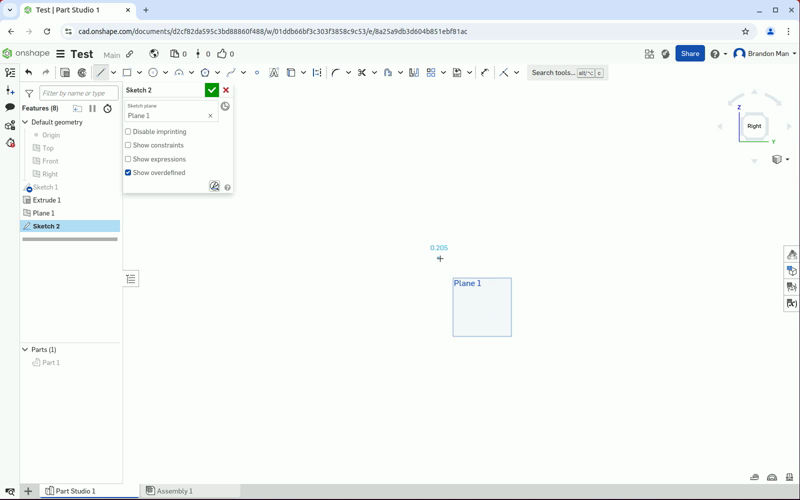
scroll(6)
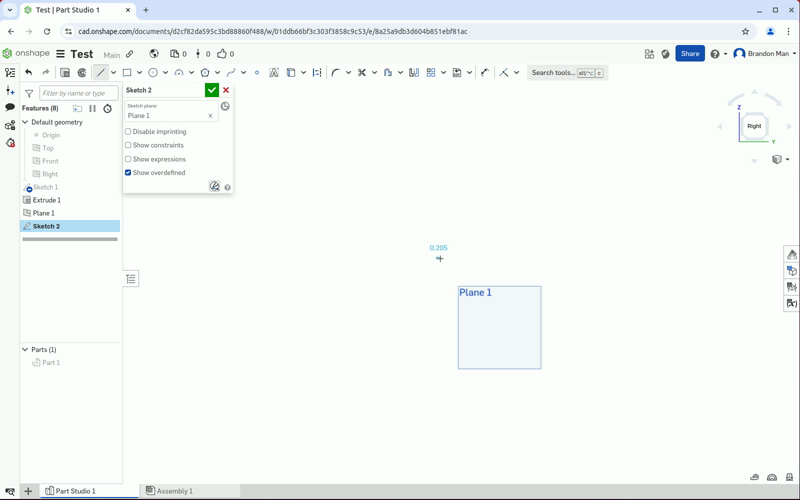
scroll(6)
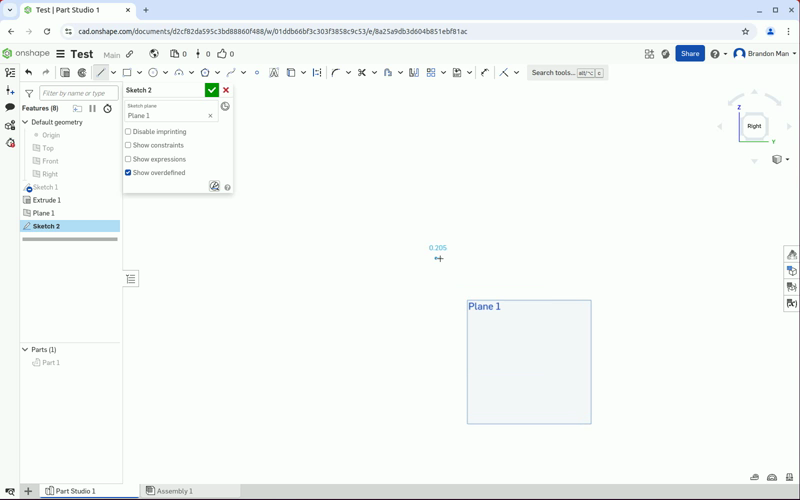
scroll(6)
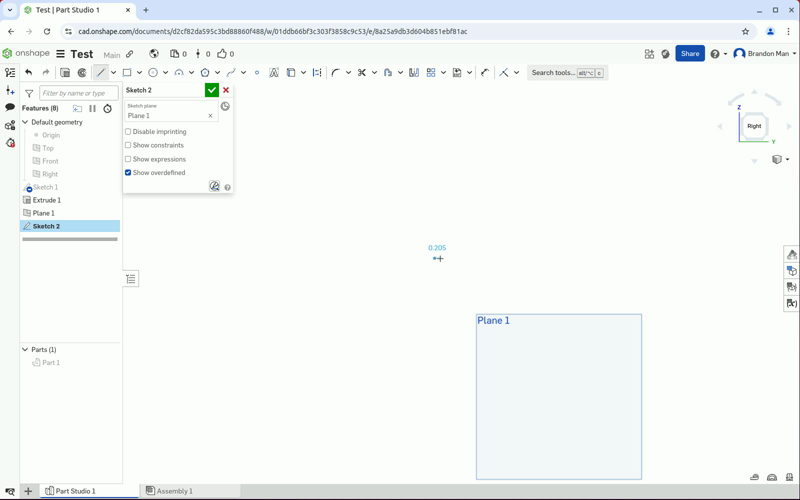
scroll(6)
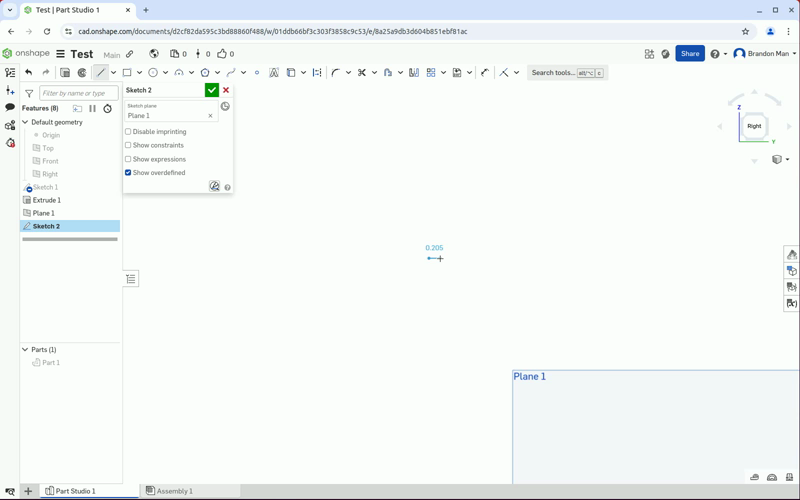
click(440, 258)
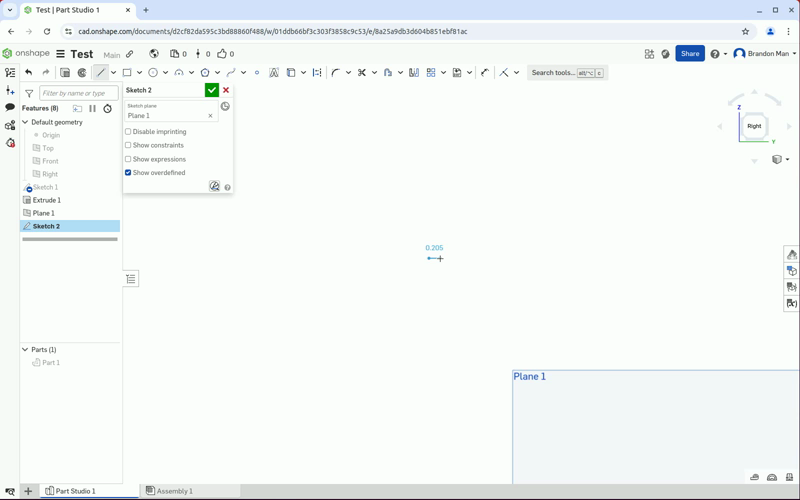
scroll(-6)
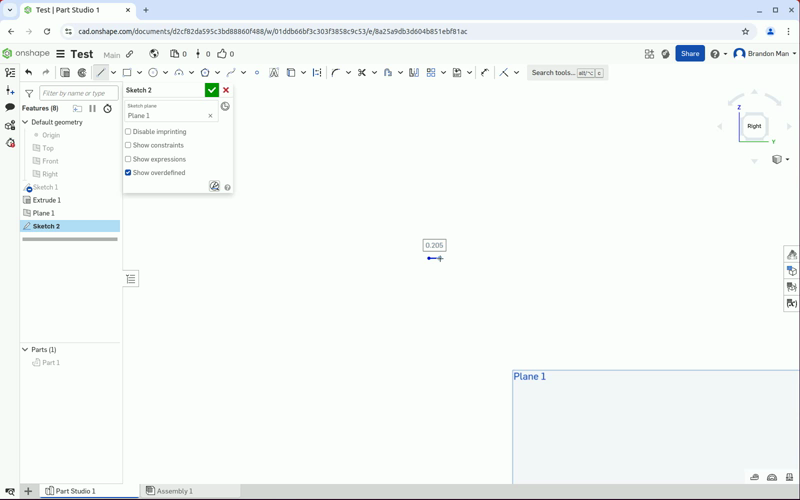
scroll(-6)
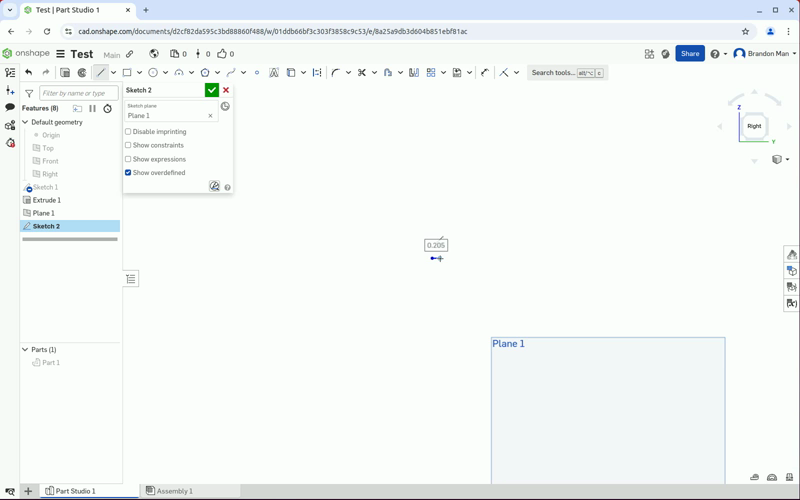
scroll(-6)
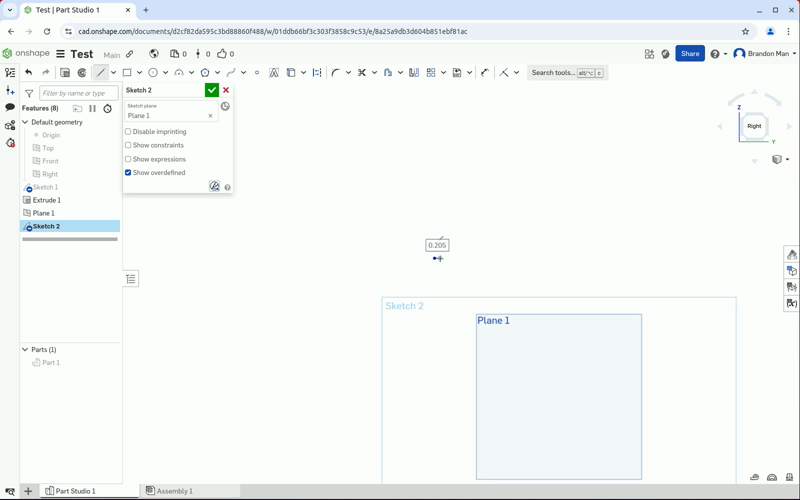
scroll(-6)
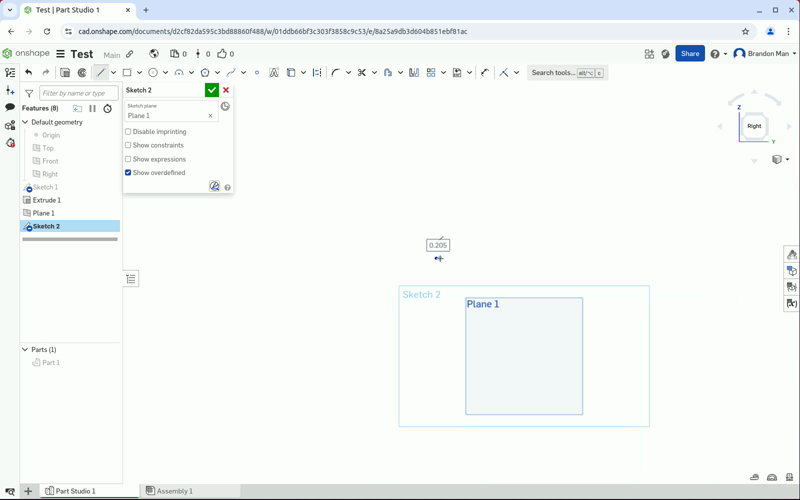
scroll(-6)
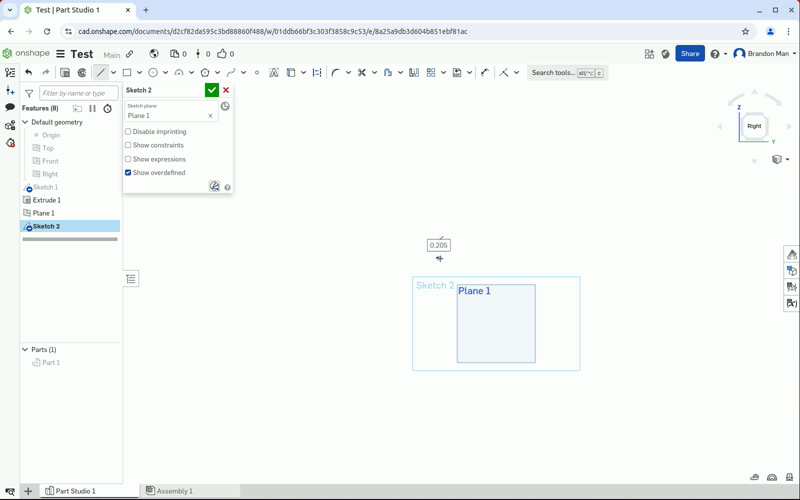
scroll(-6)
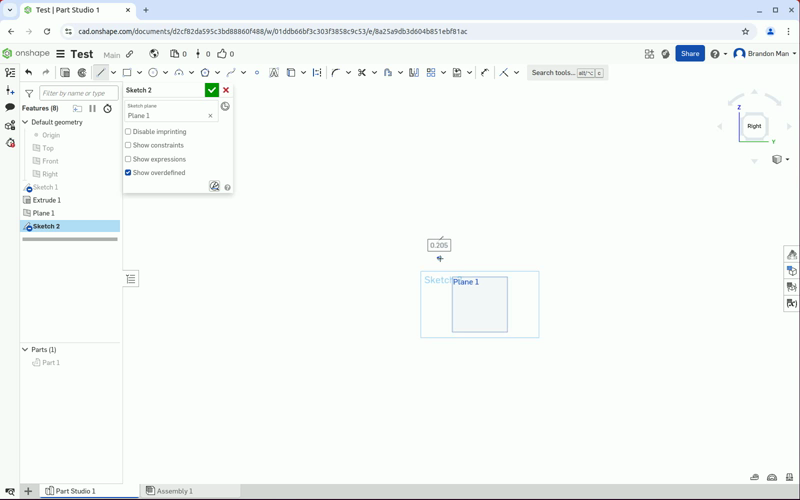
scroll(-6)
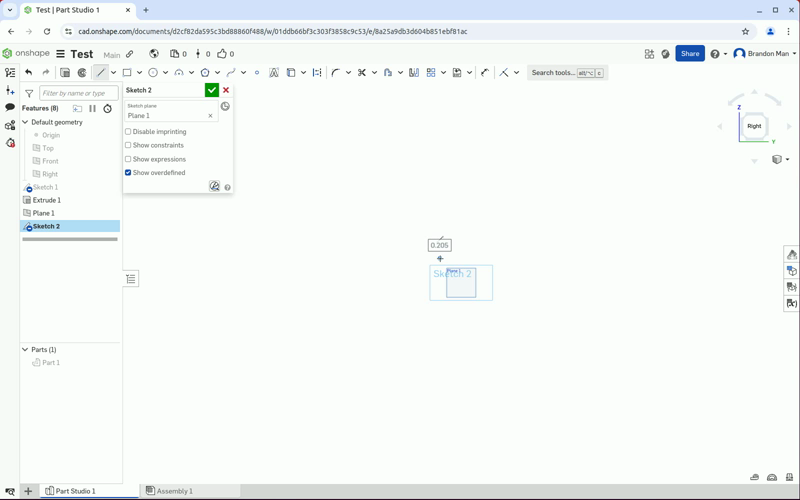
key_up(shift)
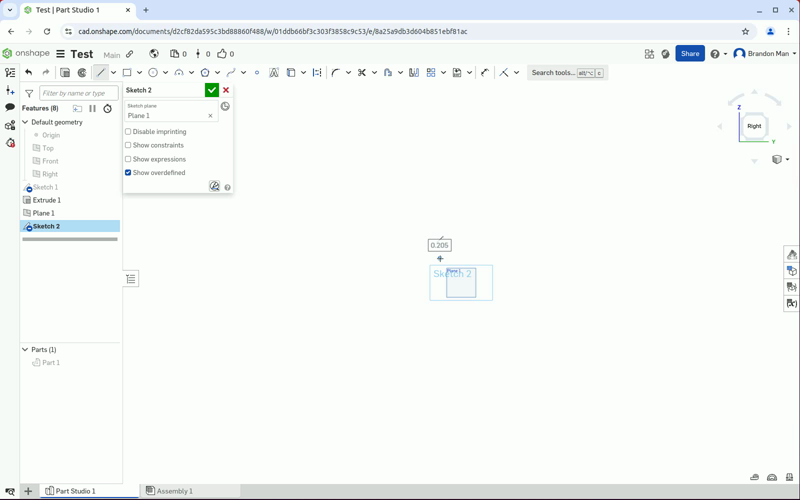
key_down(shift)
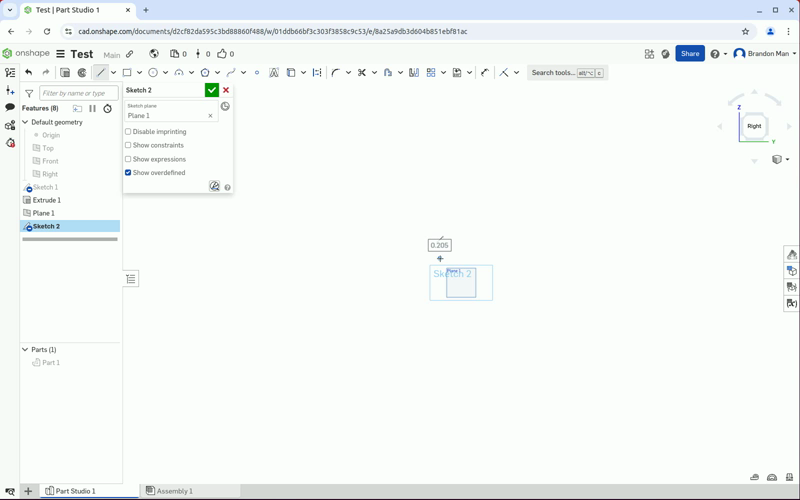
mouse_move(440, 195)
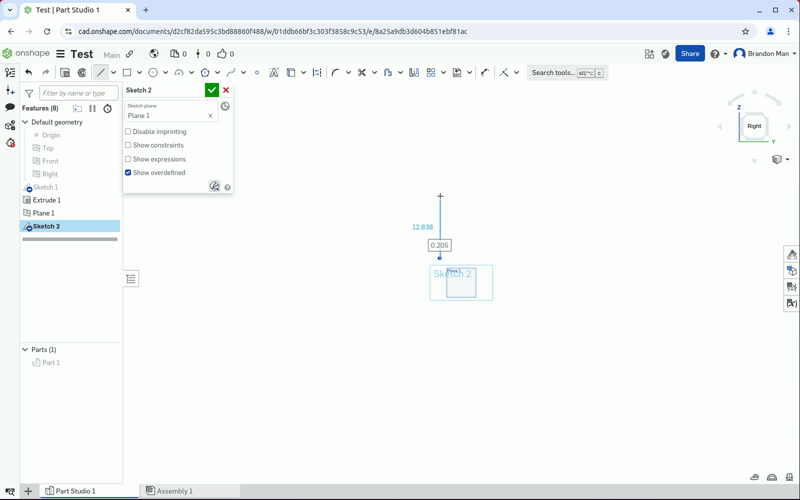
click(440, 195)
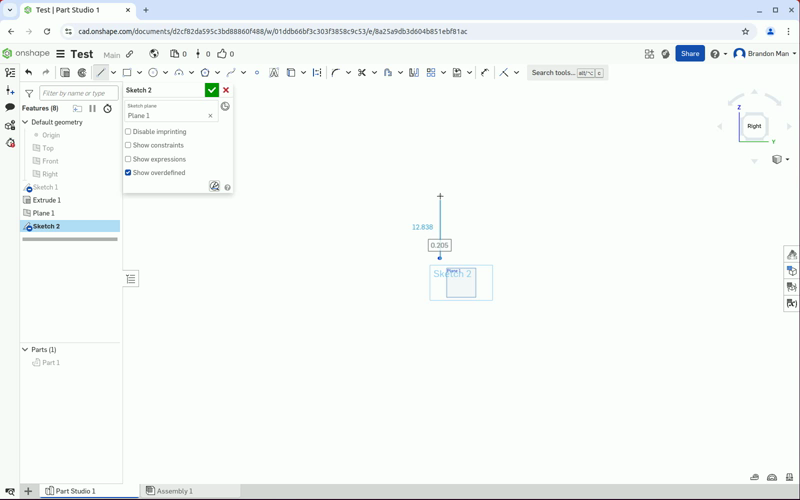
key_up(shift)
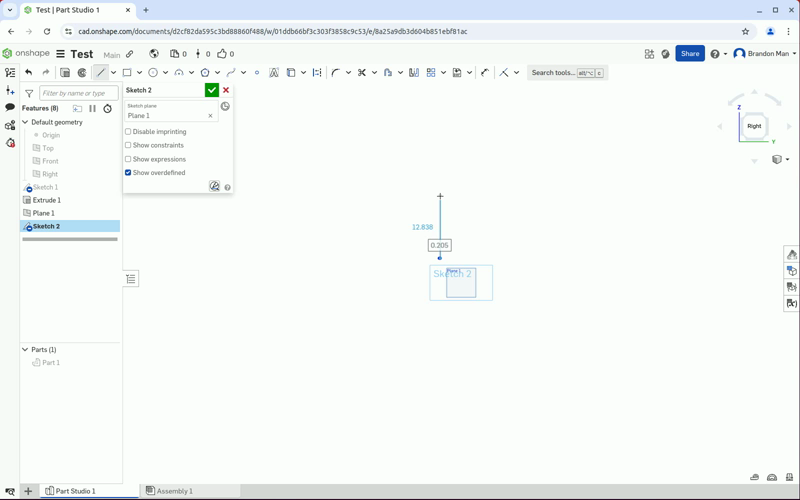
key_down(shift)
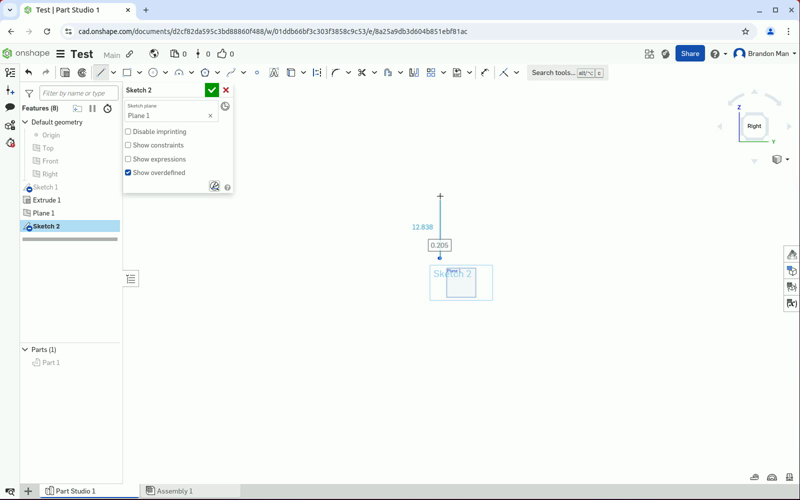
mouse_move(470, 195)
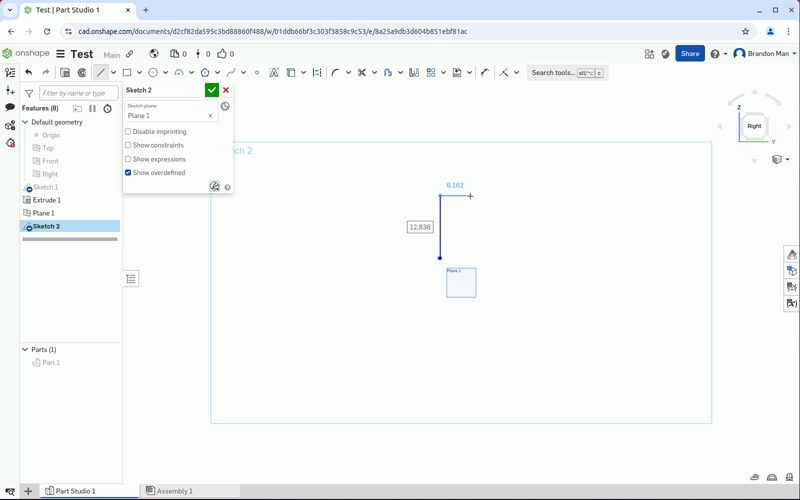
mouse_move(439, 195)
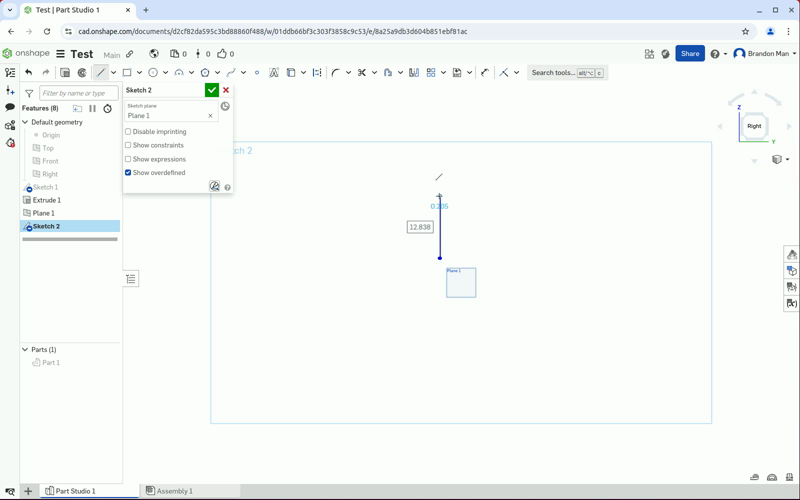
scroll(6)
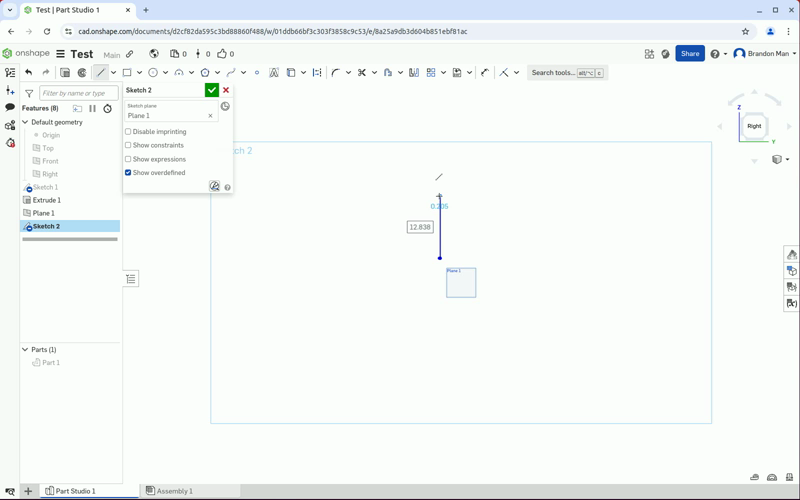
scroll(6)
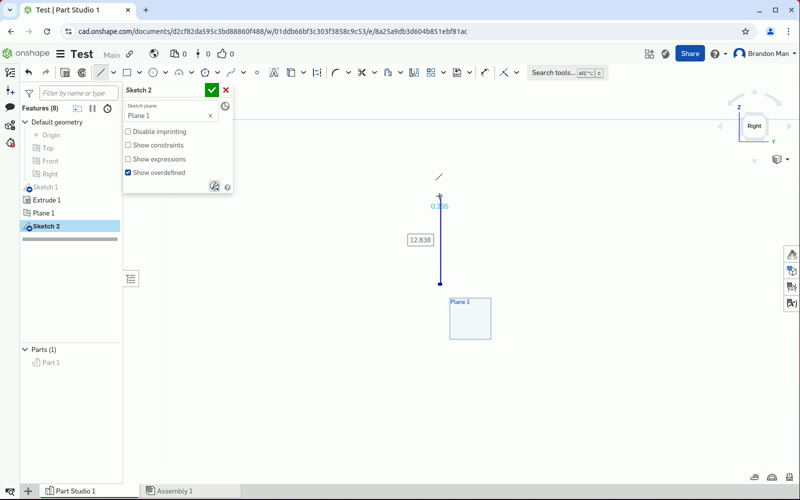
scroll(6)
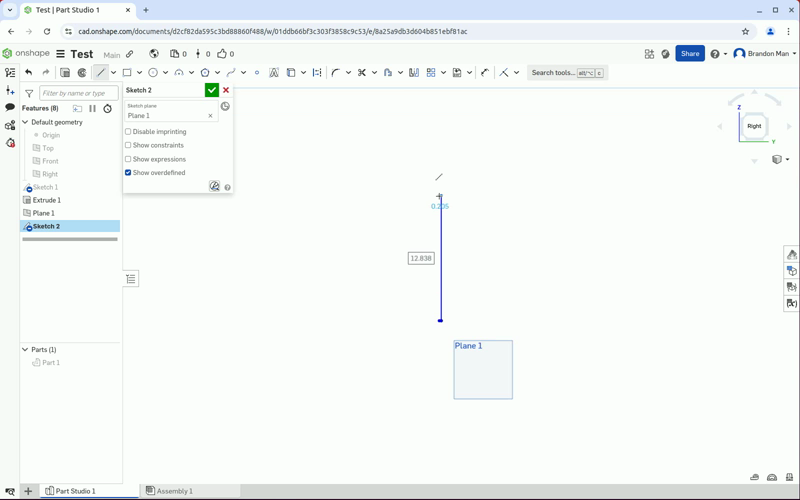
scroll(6)
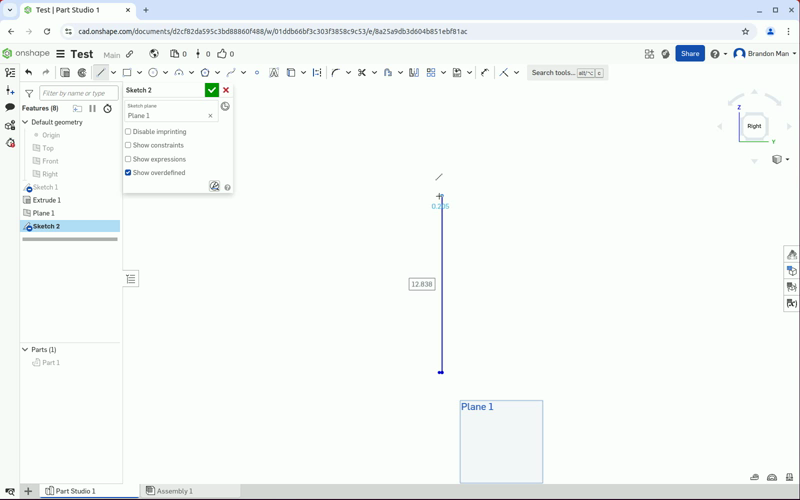
scroll(6)
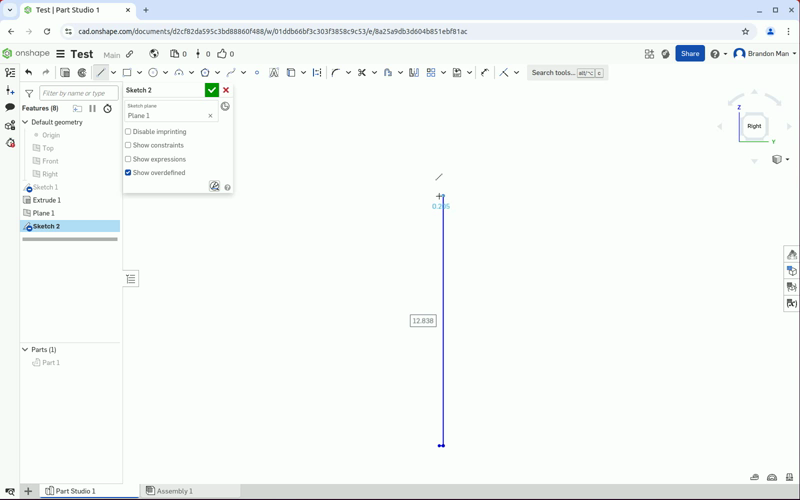
scroll(6)
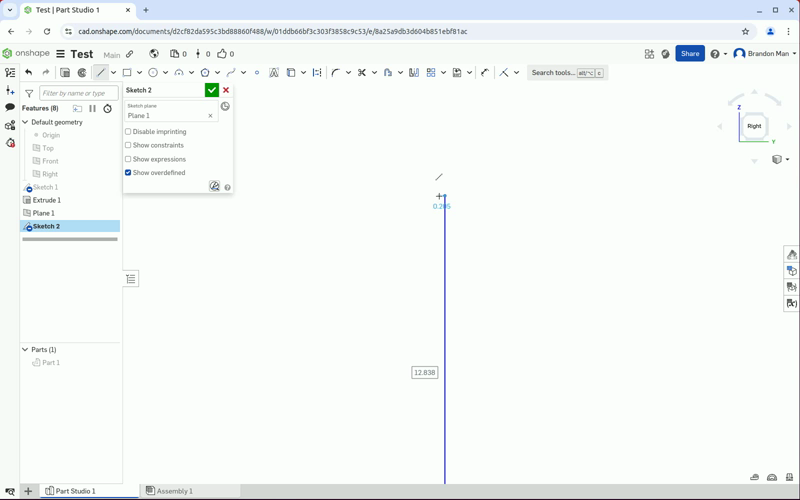
scroll(6)
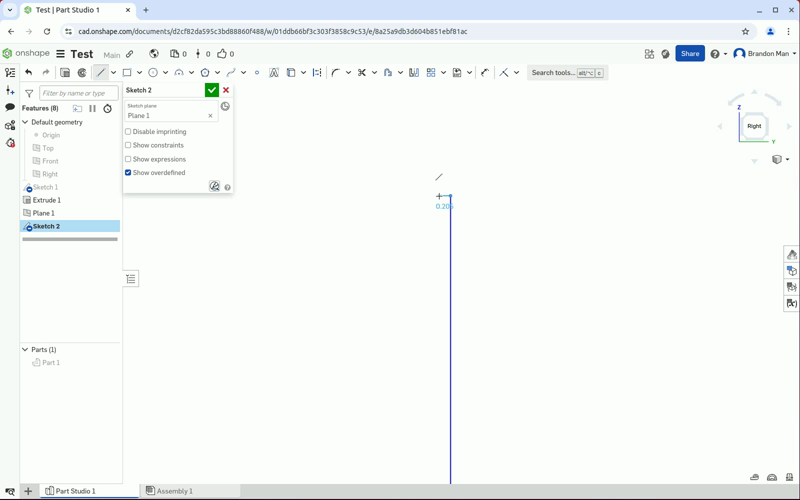
click(439, 195)
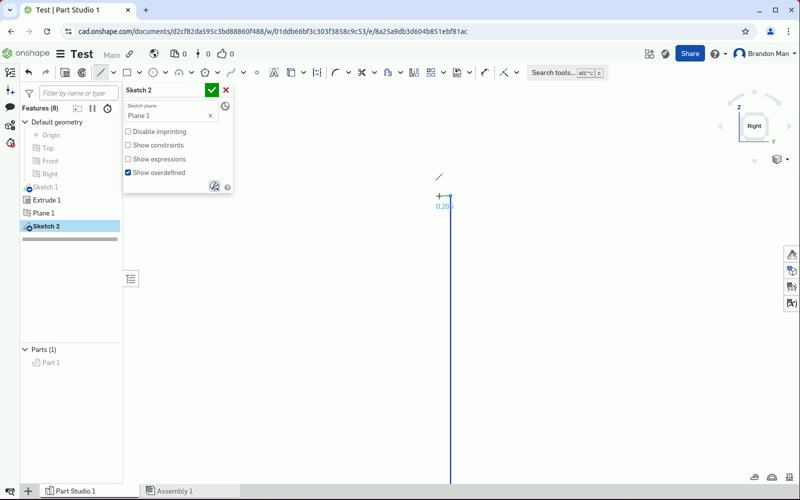
scroll(-6)
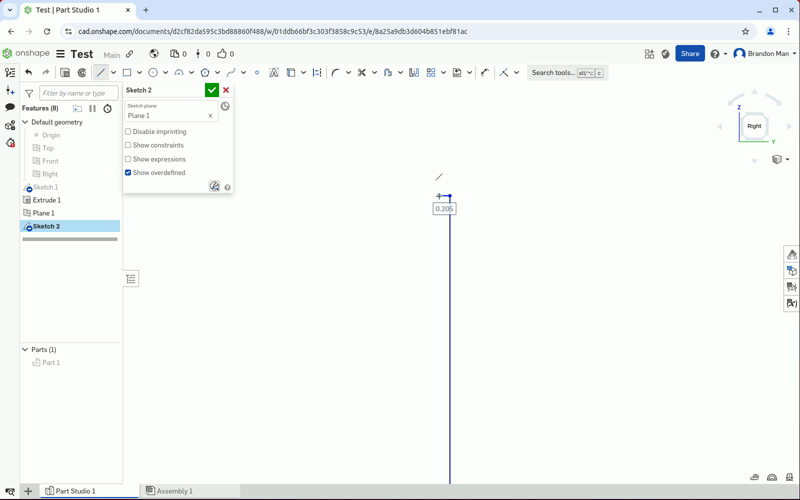
scroll(-6)
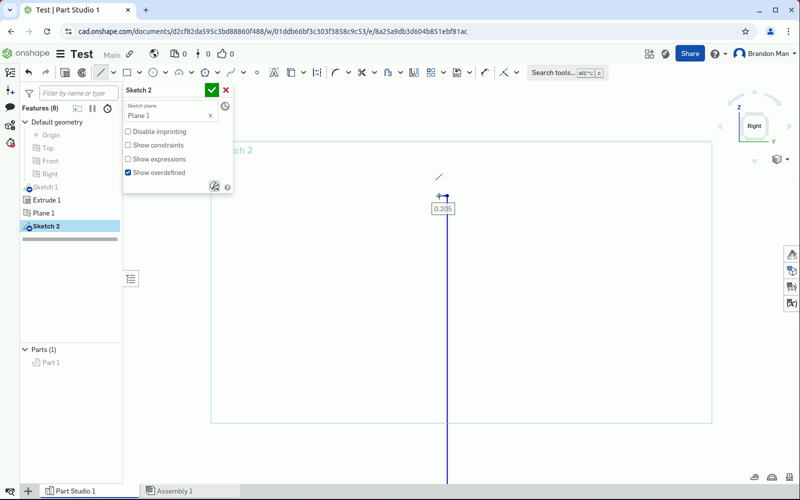
scroll(-6)
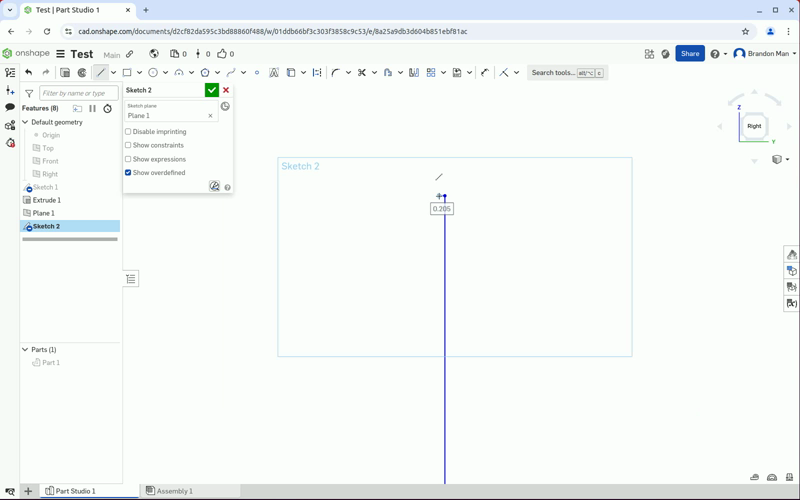
scroll(-6)
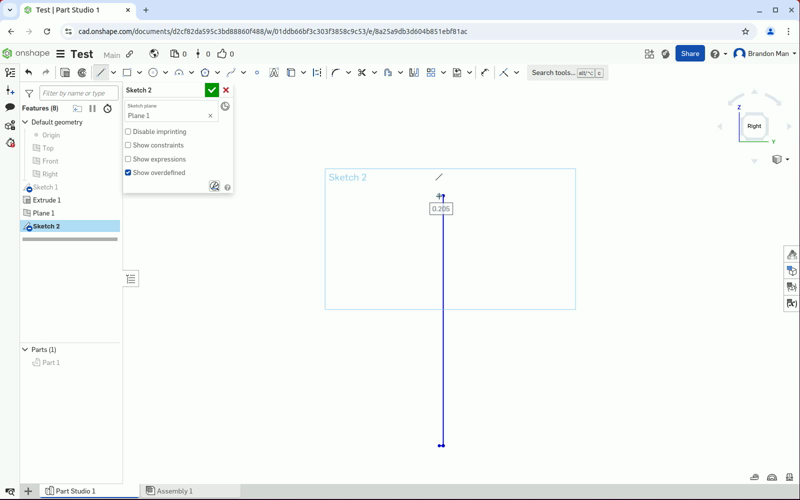
scroll(-6)
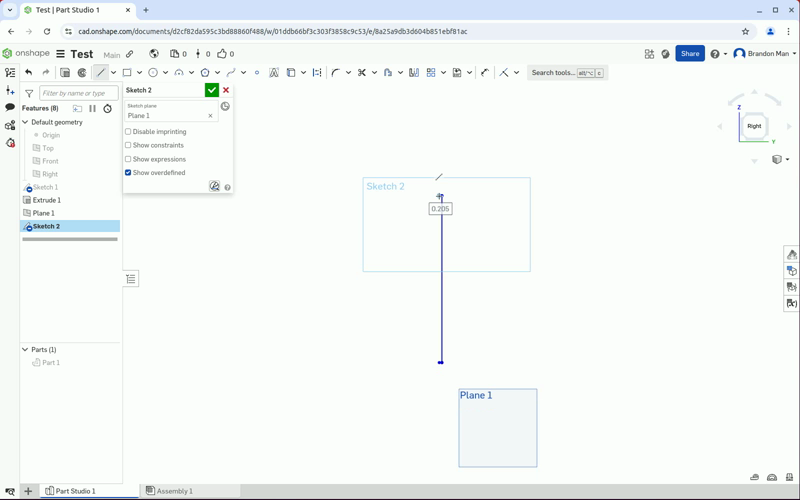
scroll(-6)
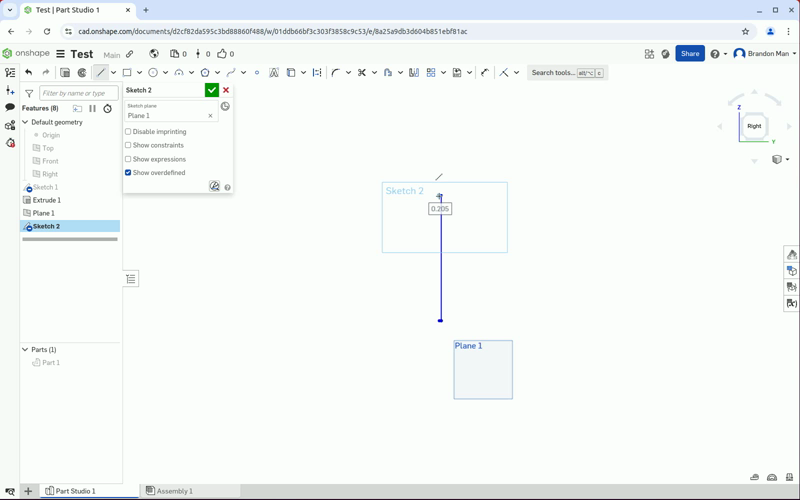
scroll(-6)
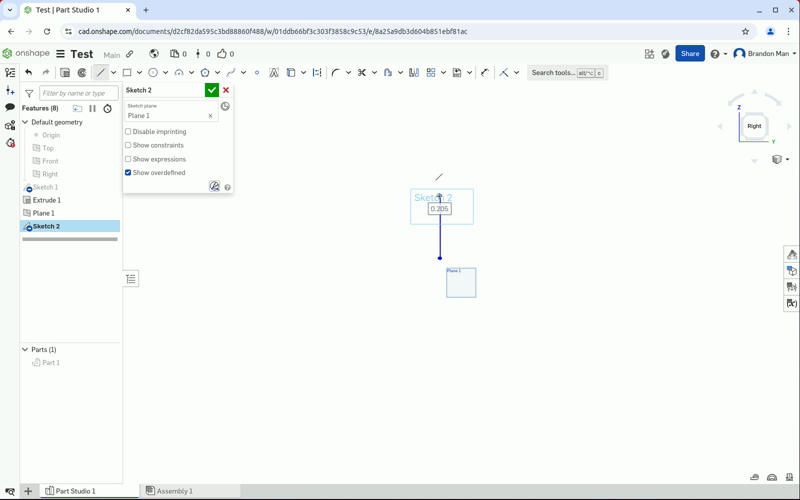
key_up(shift)
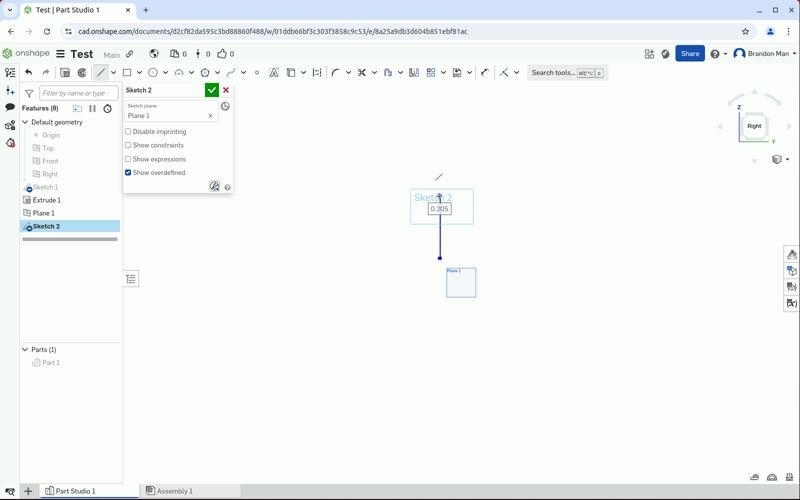
key_down(shift)
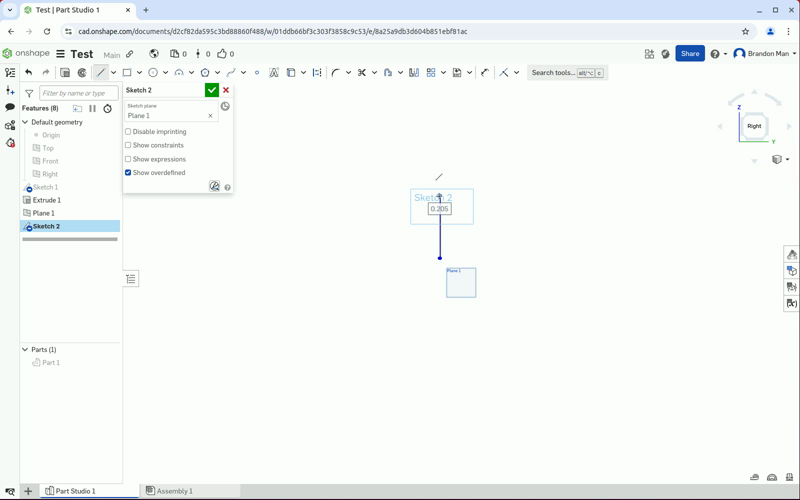
mouse_move(439, 258)
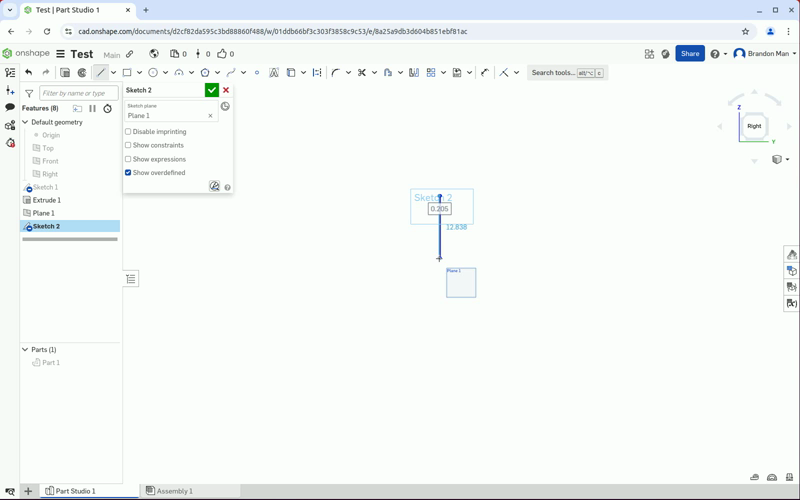
scroll(6)
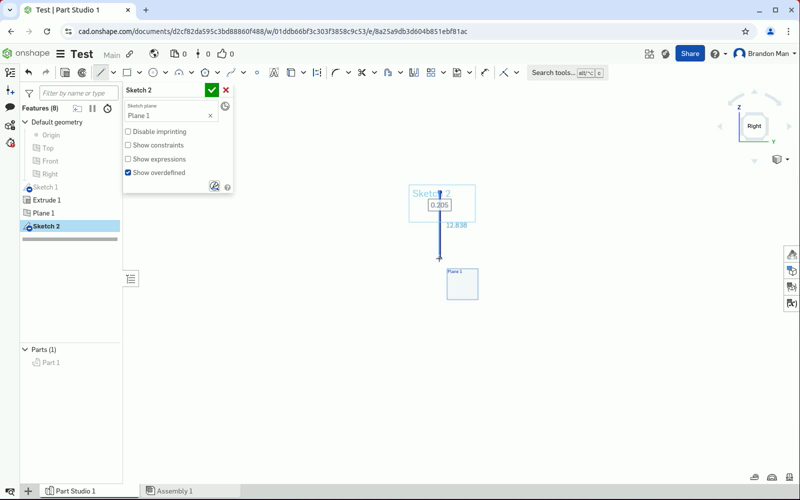
scroll(6)
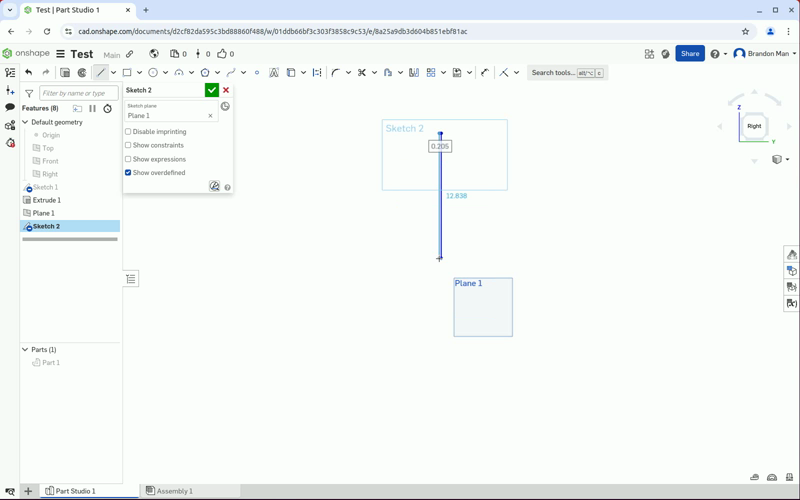
scroll(6)
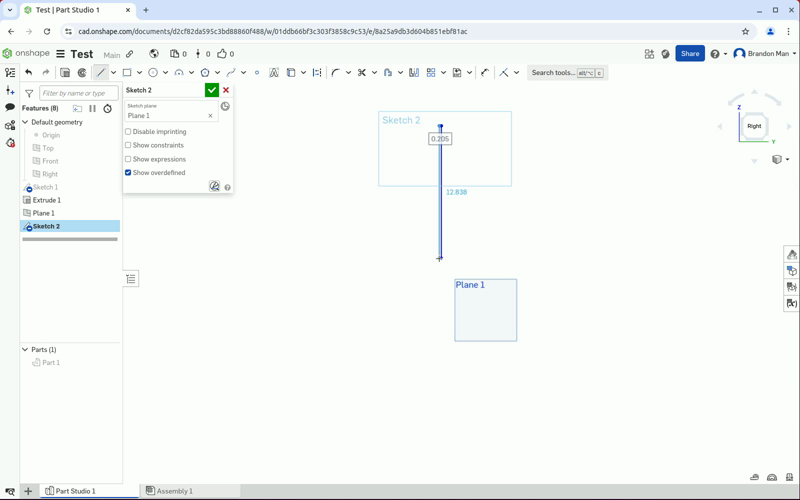
scroll(6)
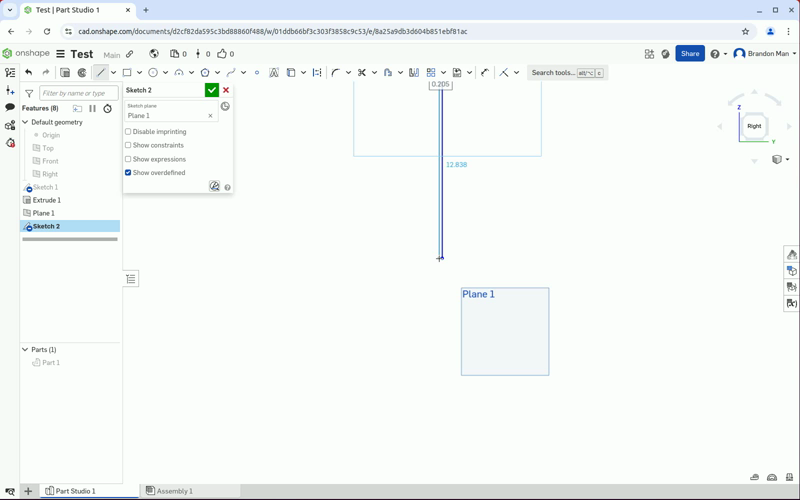
scroll(6)
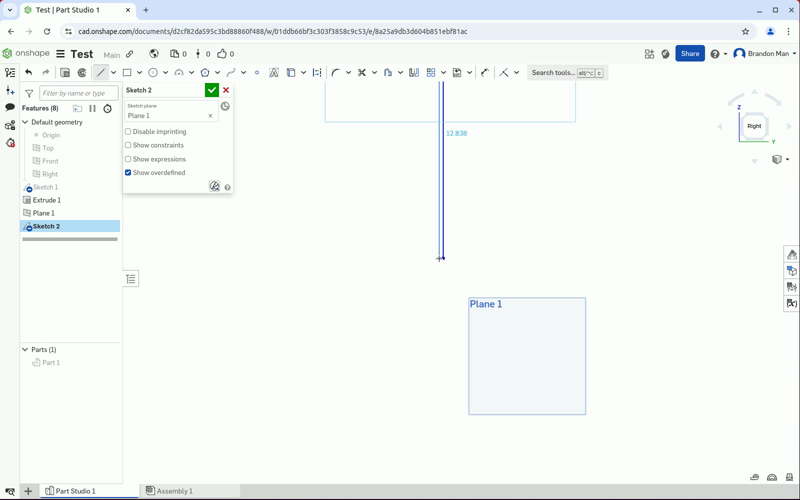
scroll(6)
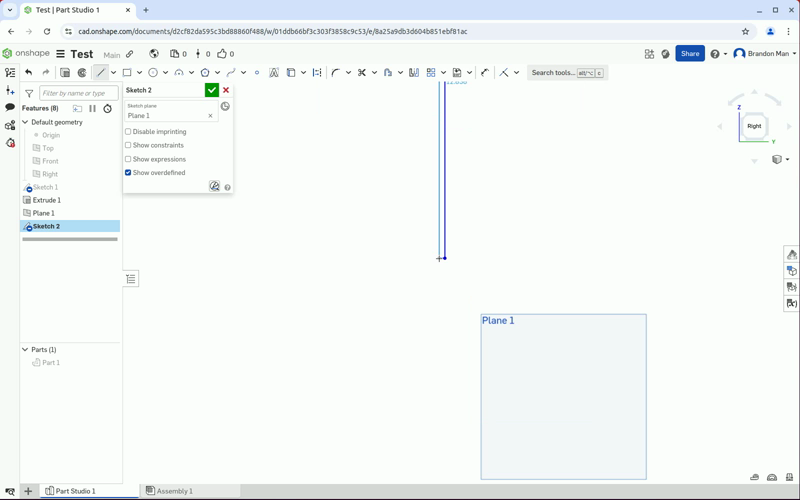
scroll(6)
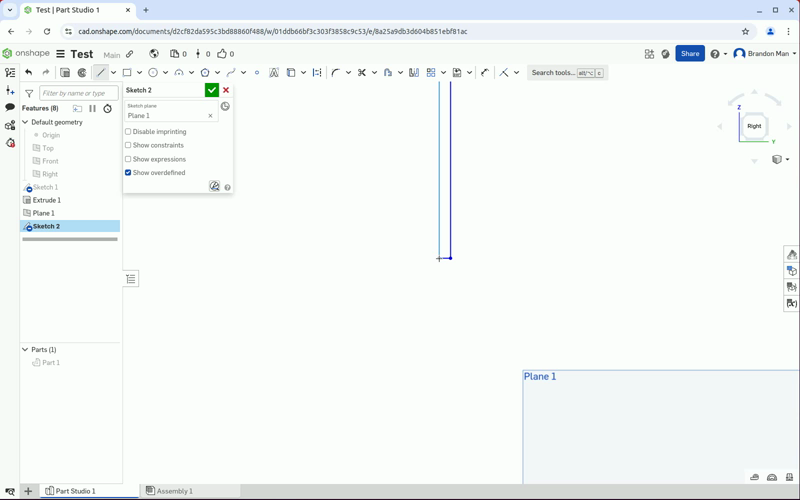
key_up(shift)
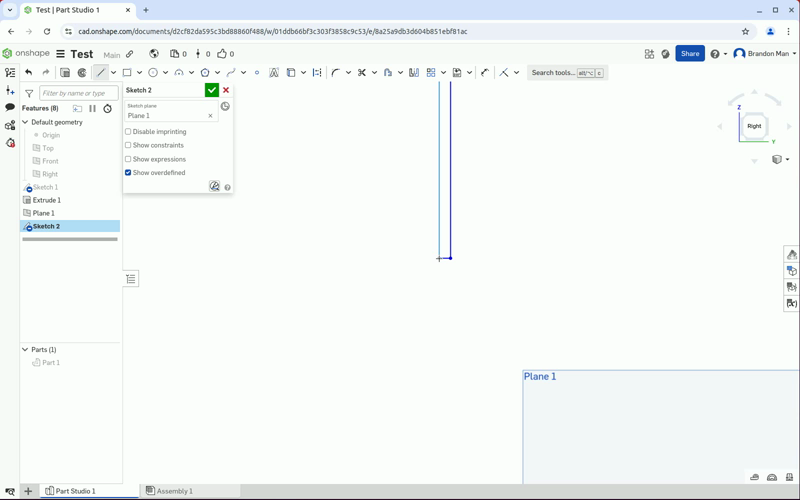
click(439, 258)
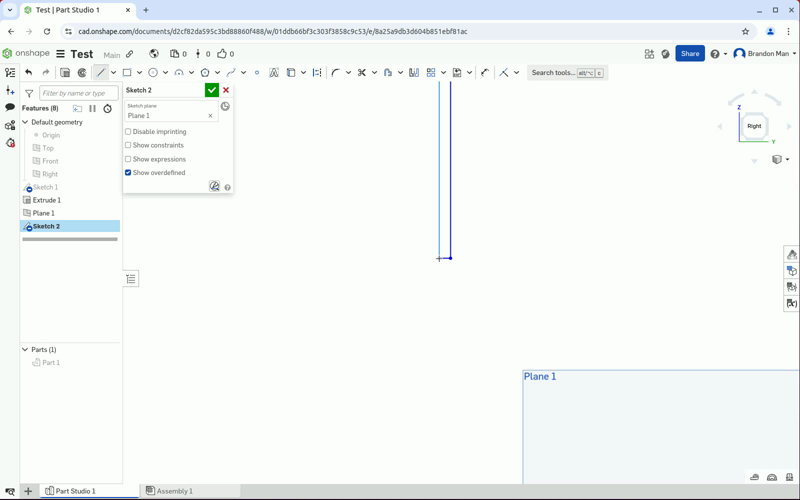
scroll(-6)
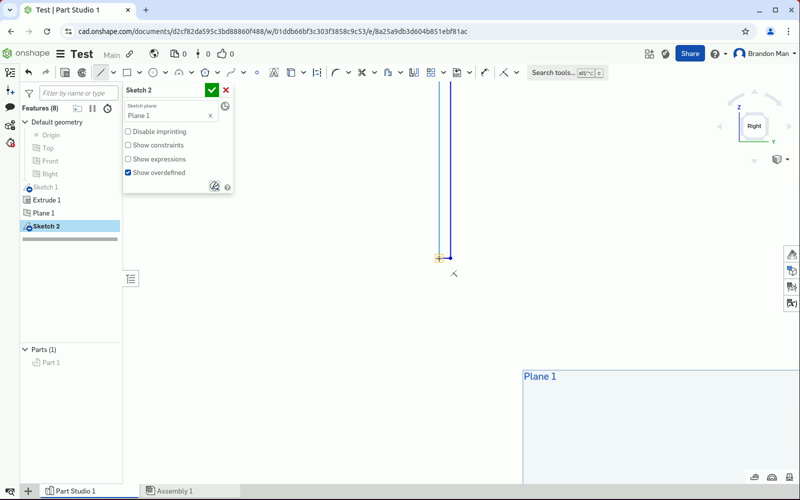
scroll(-6)
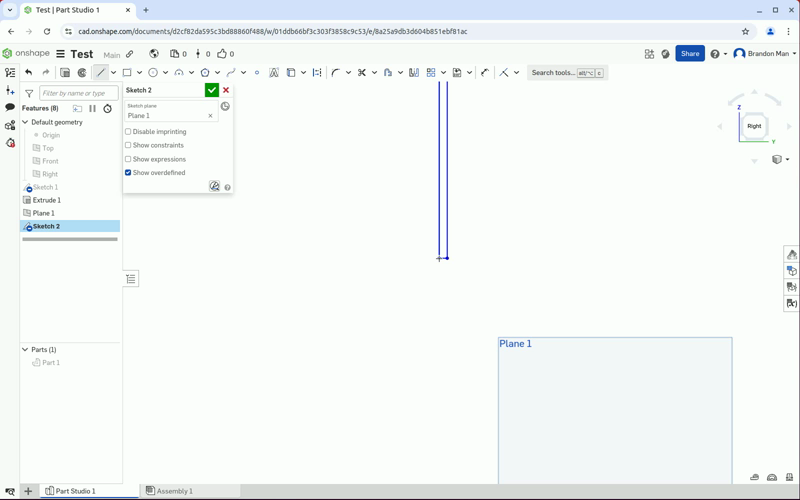
scroll(-6)
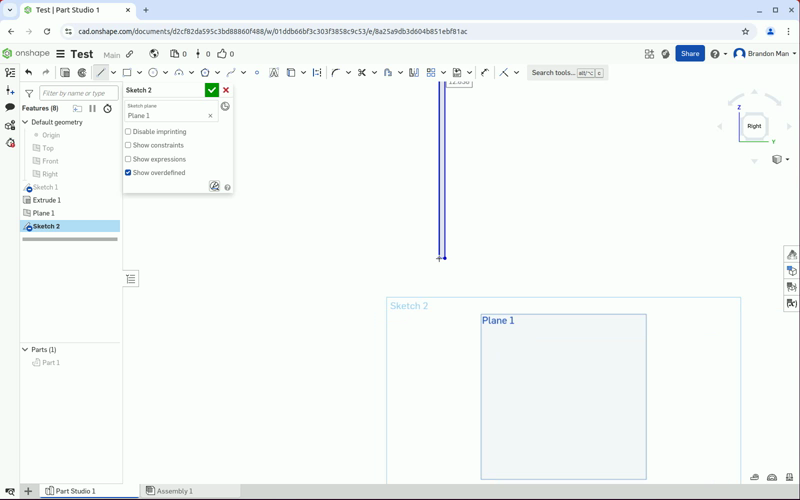
scroll(-6)
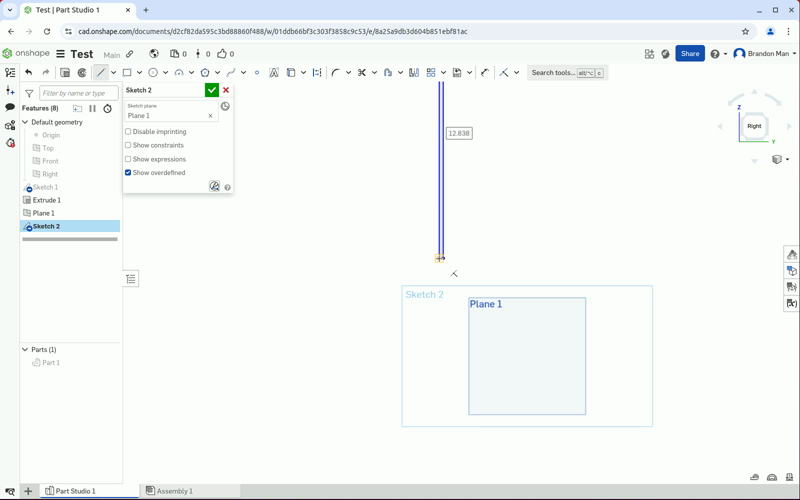
scroll(-6)
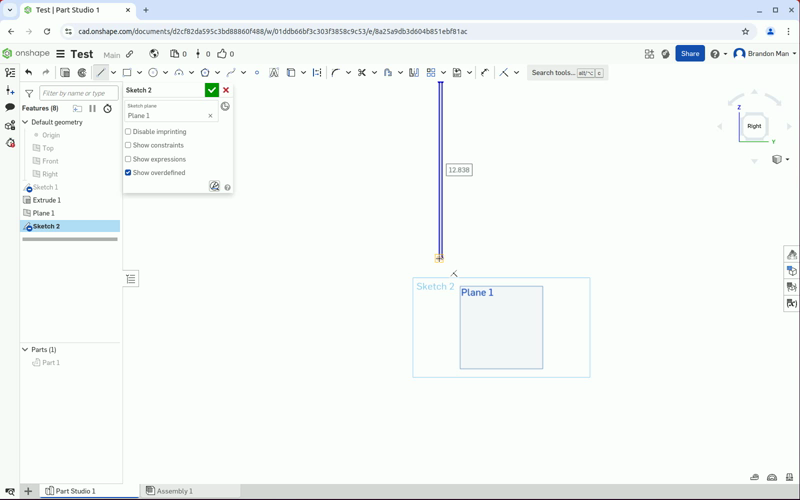
scroll(-6)
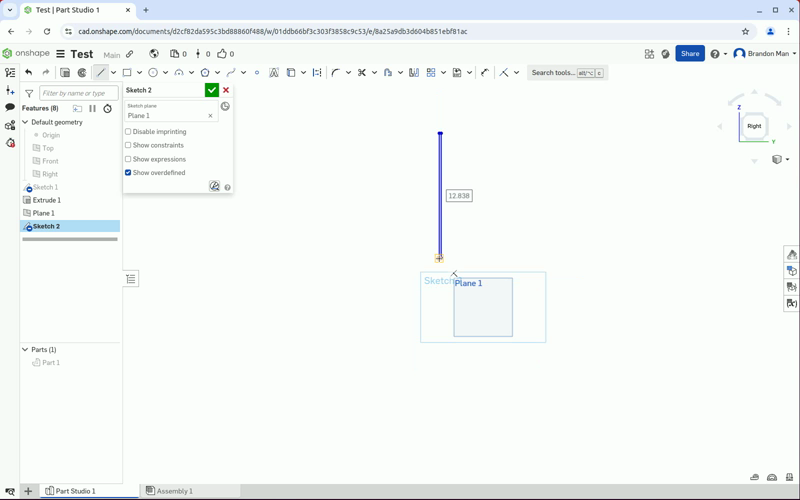
scroll(-6)
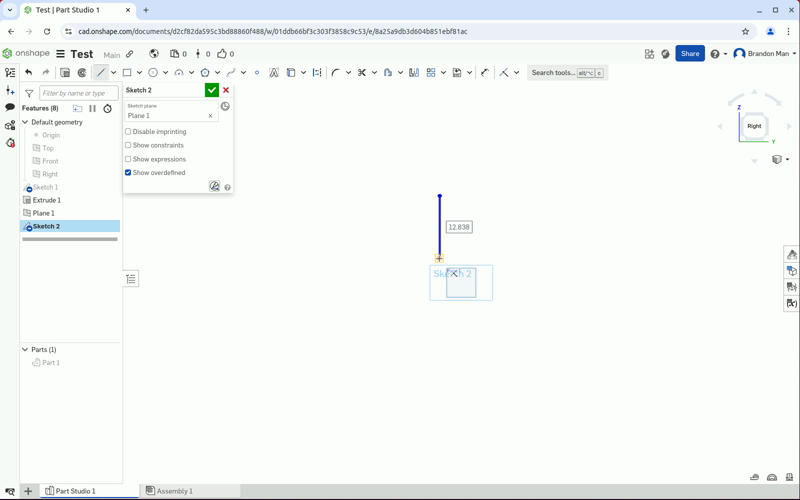
key(esc)
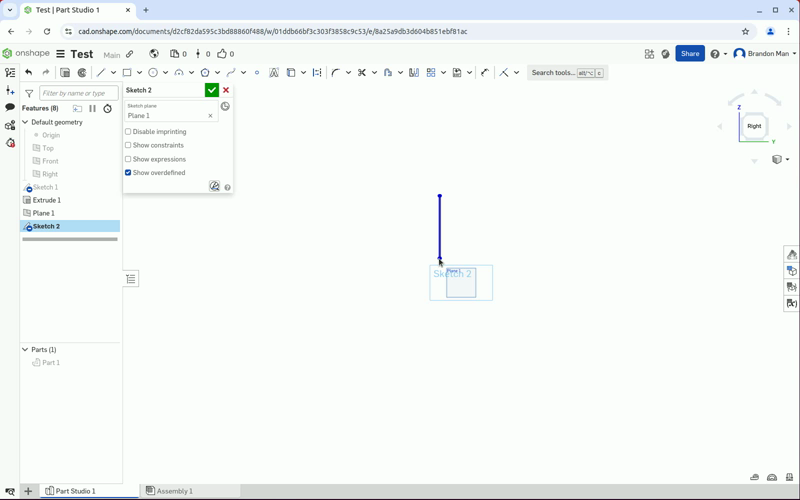
mouse_move(439, 224)
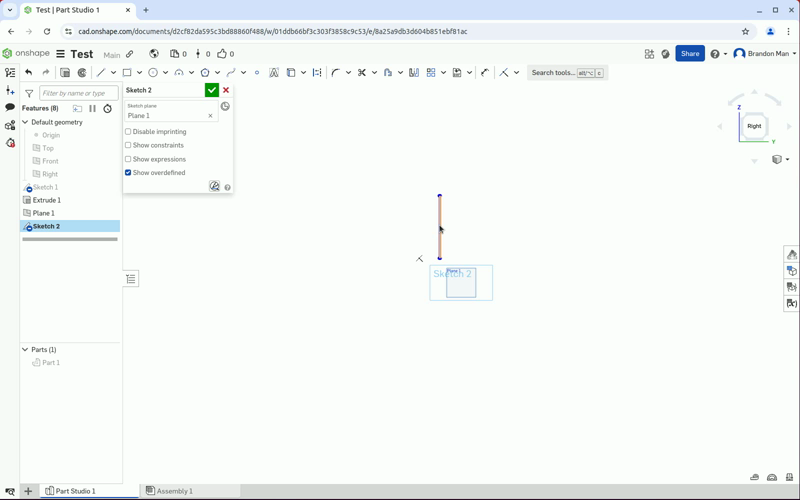
scroll(6)
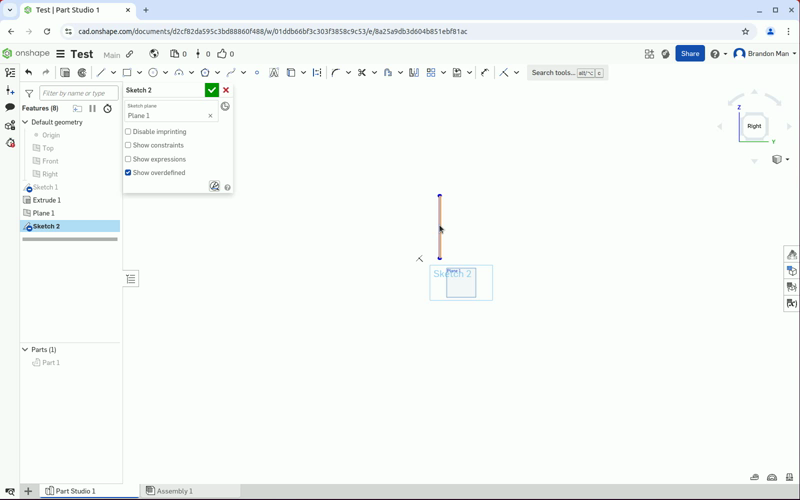
scroll(6)
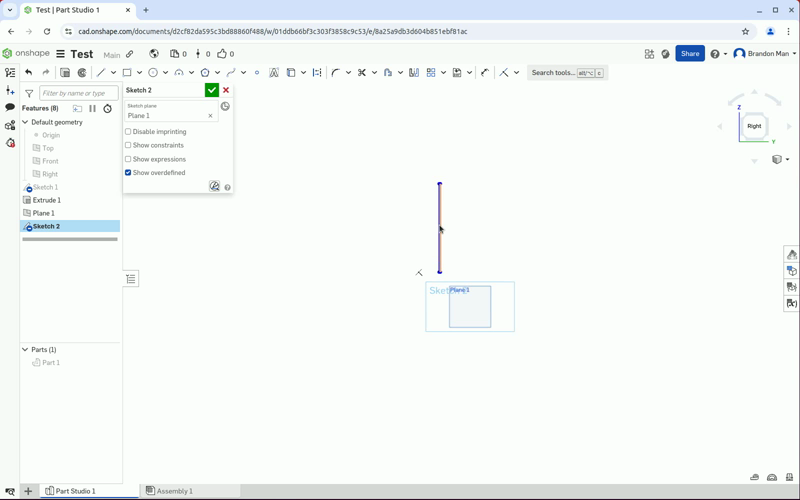
scroll(6)
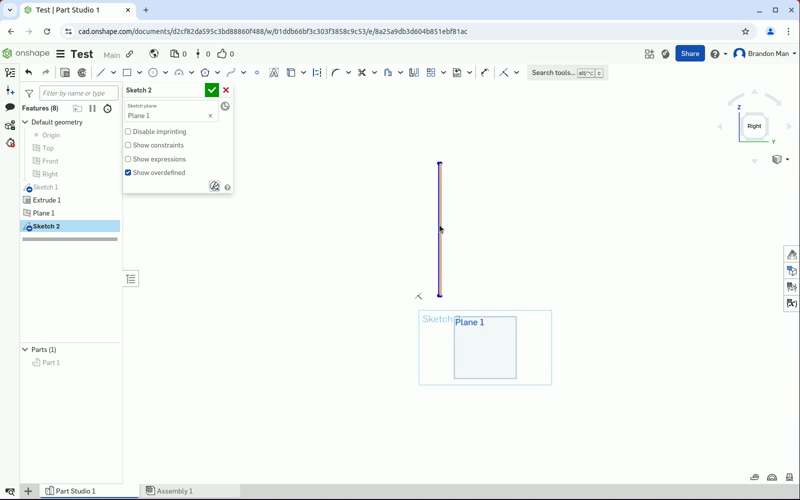
scroll(6)
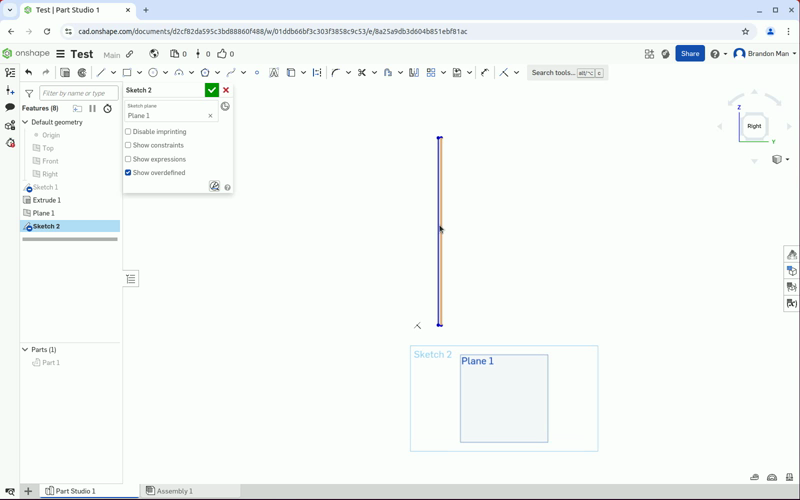
scroll(6)
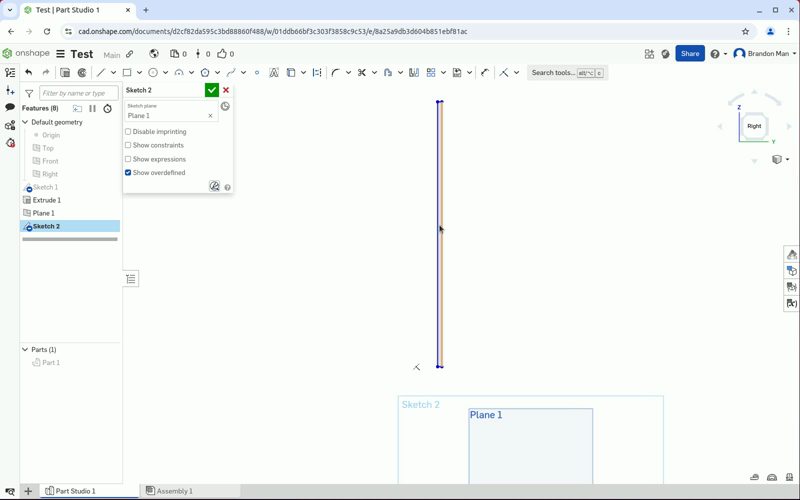
scroll(6)
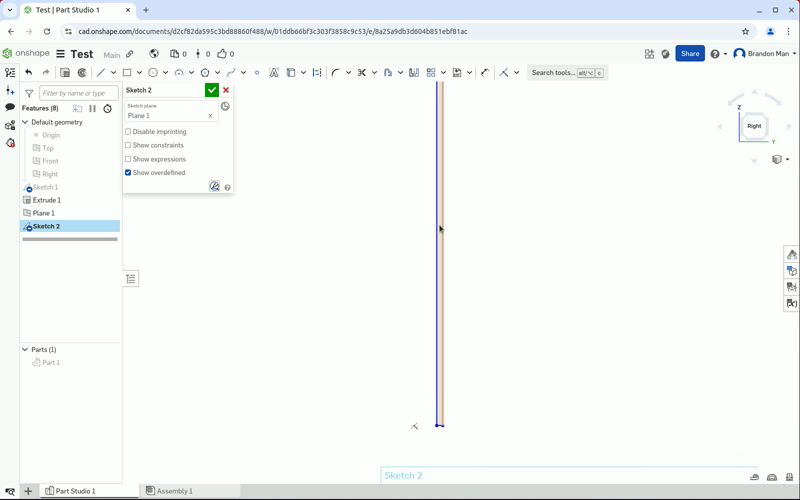
scroll(6)
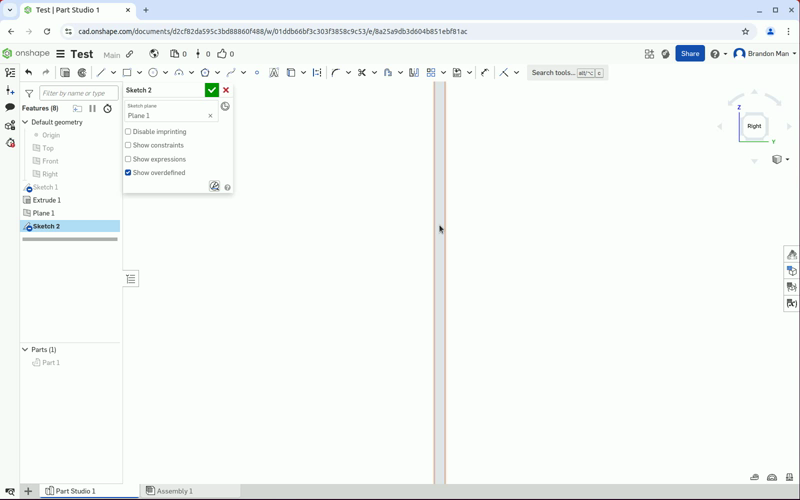
click(439, 224)
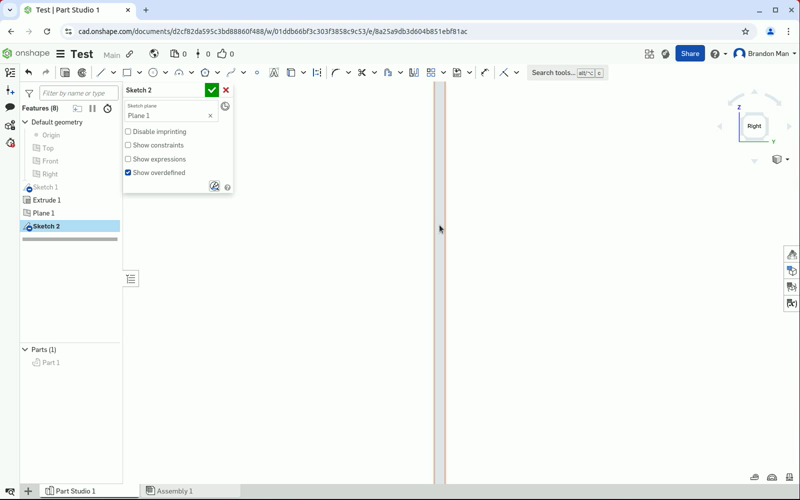
scroll(-6)
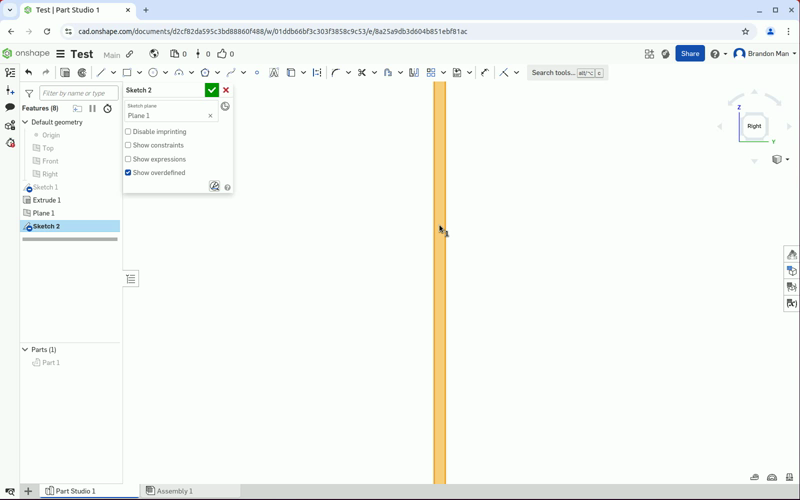
scroll(-6)
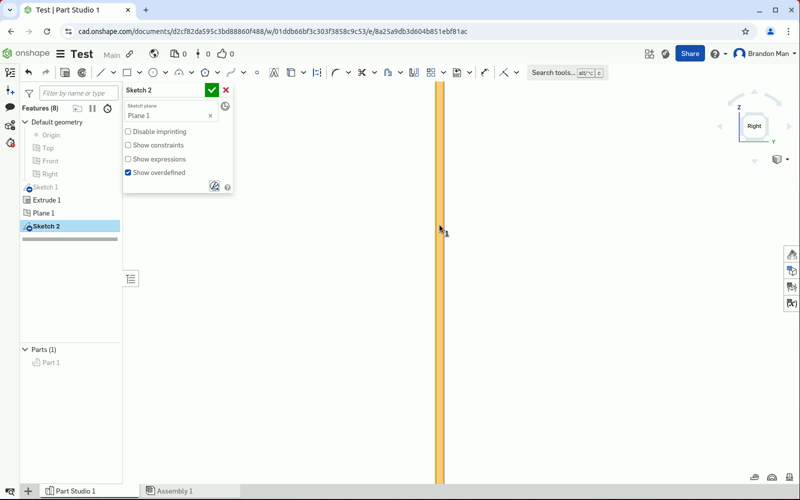
scroll(-6)
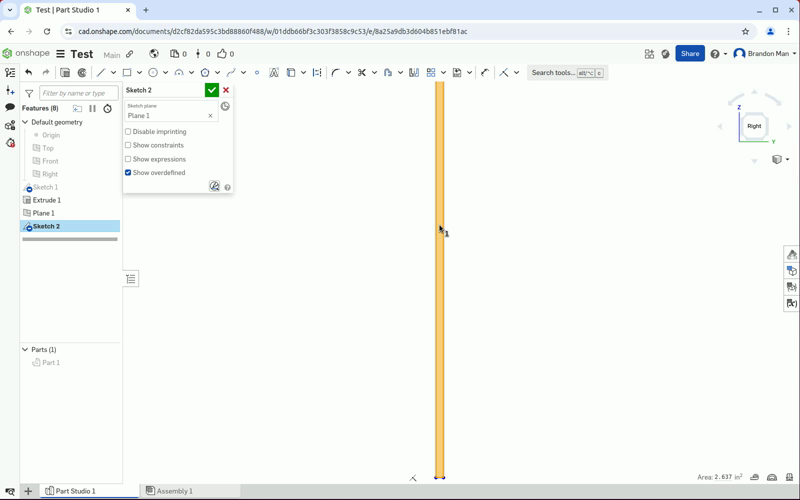
scroll(-6)
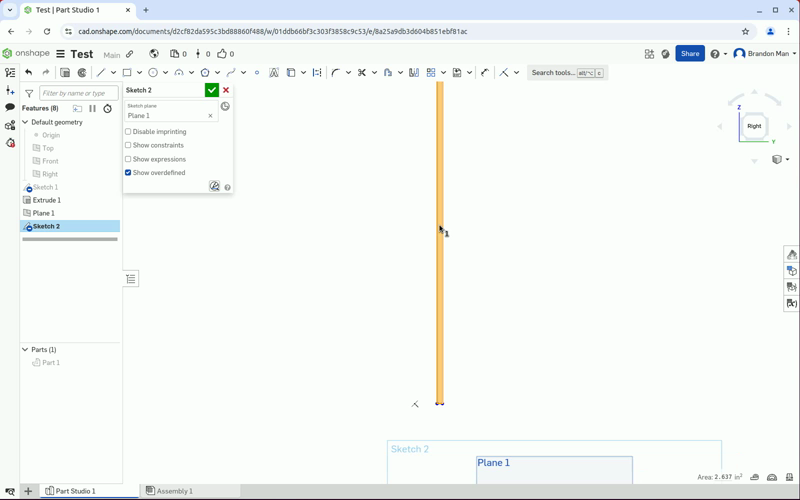
scroll(-6)
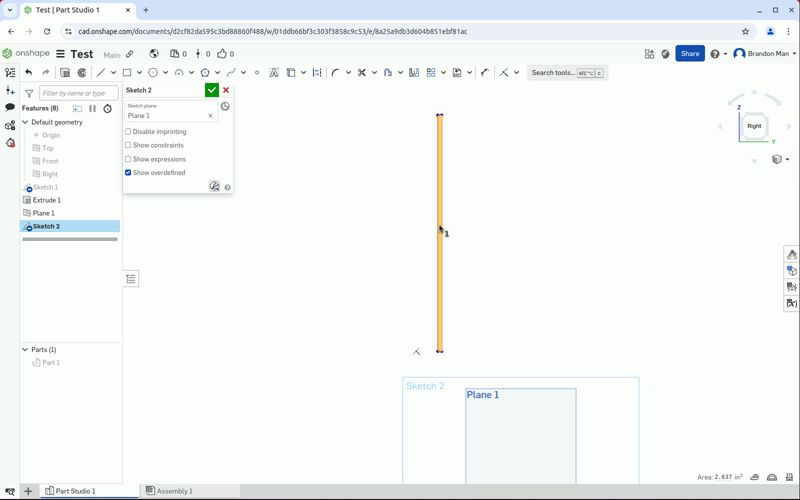
scroll(-6)
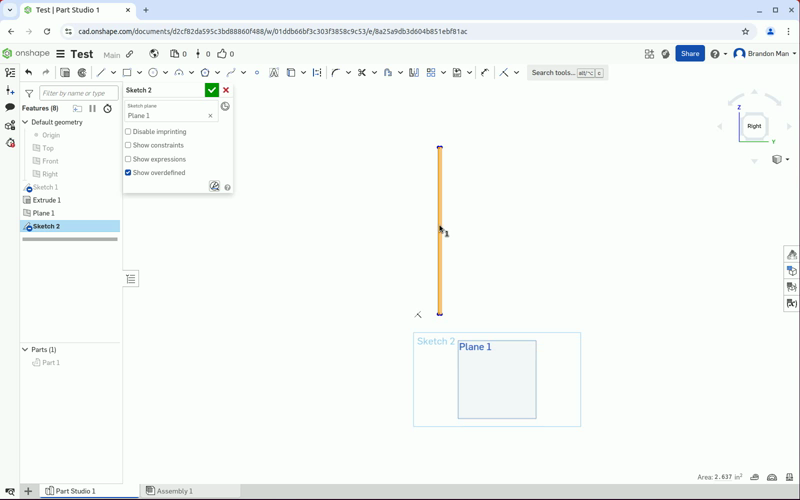
scroll(-6)
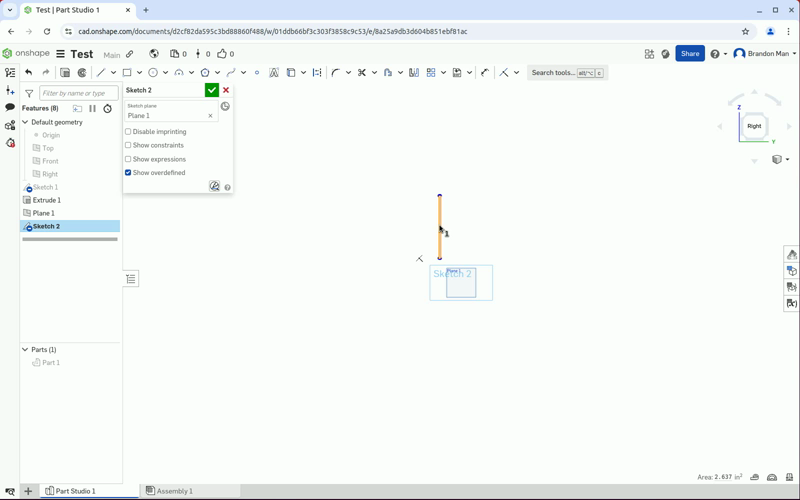
mouse_move(73, 352)
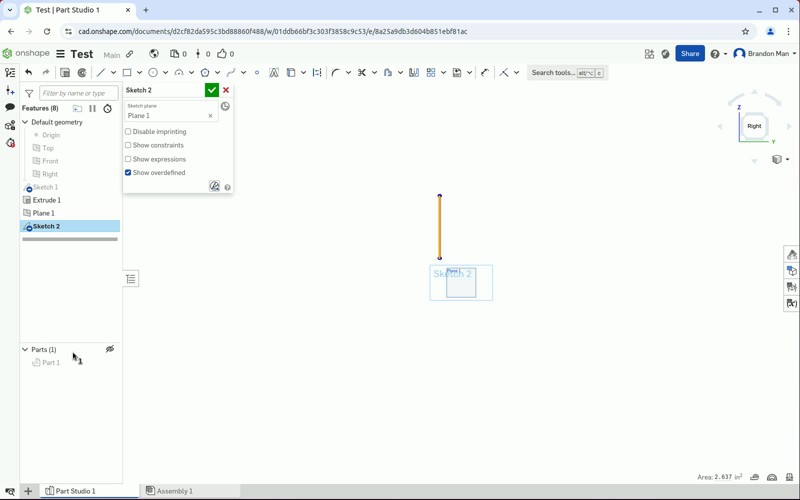
key(shift+y)
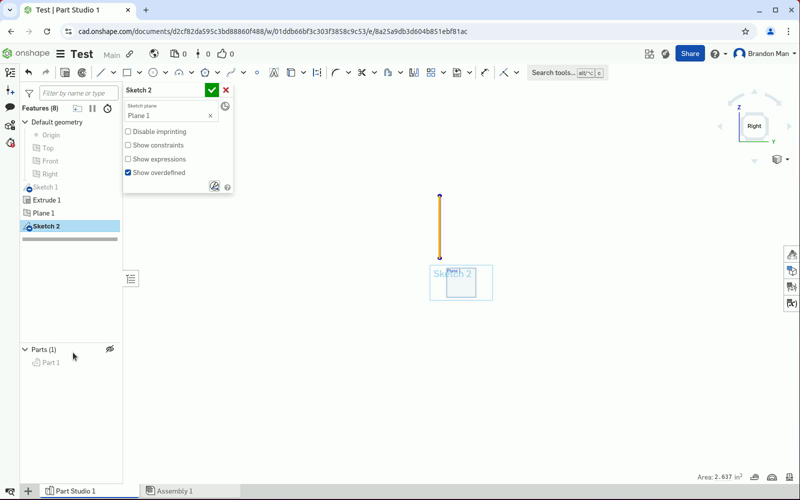
key(shift+e)
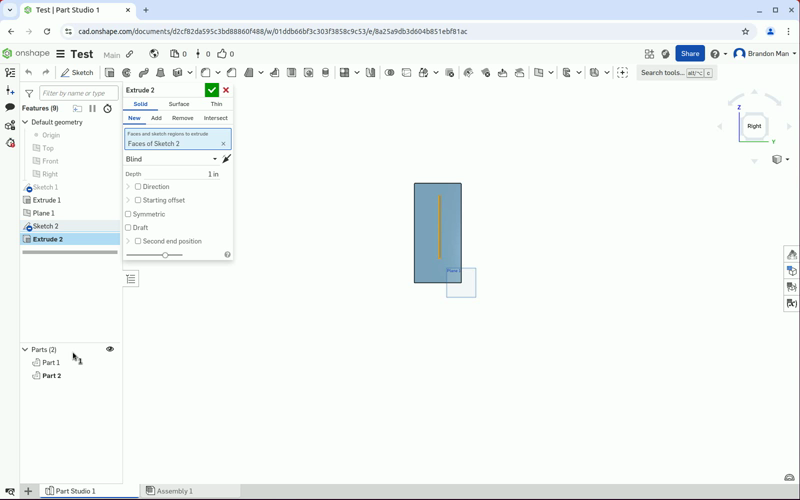
mouse_move(143, 106)
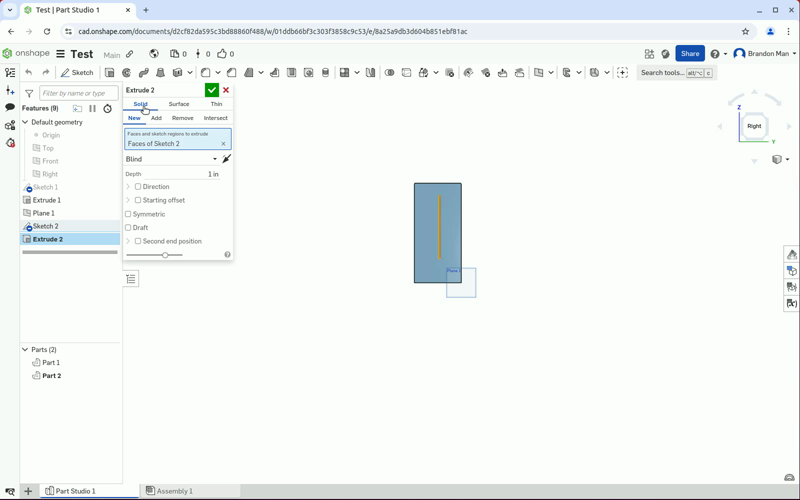
click(143, 106)
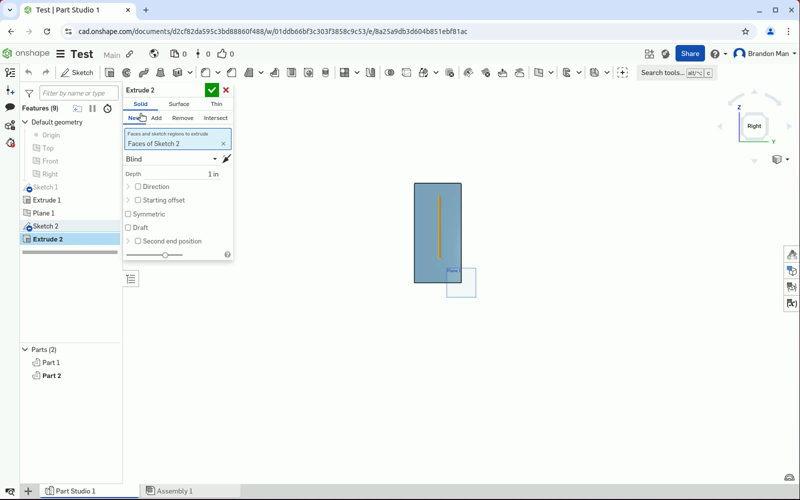
mouse_move(137, 120)
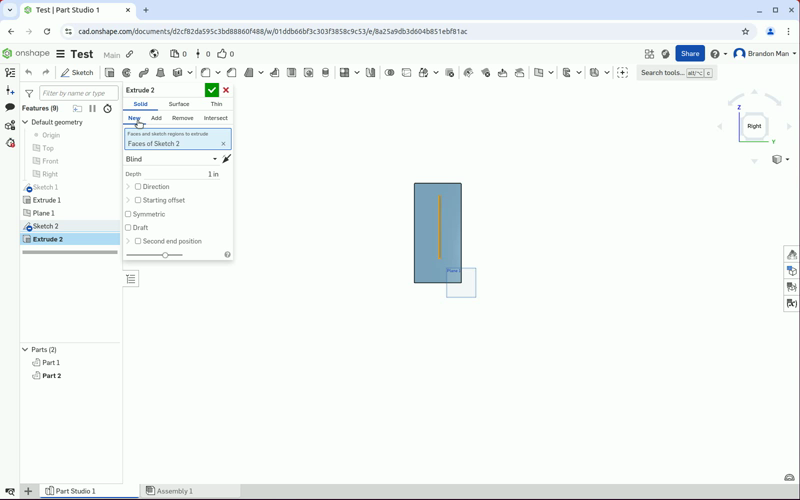
click(137, 120)
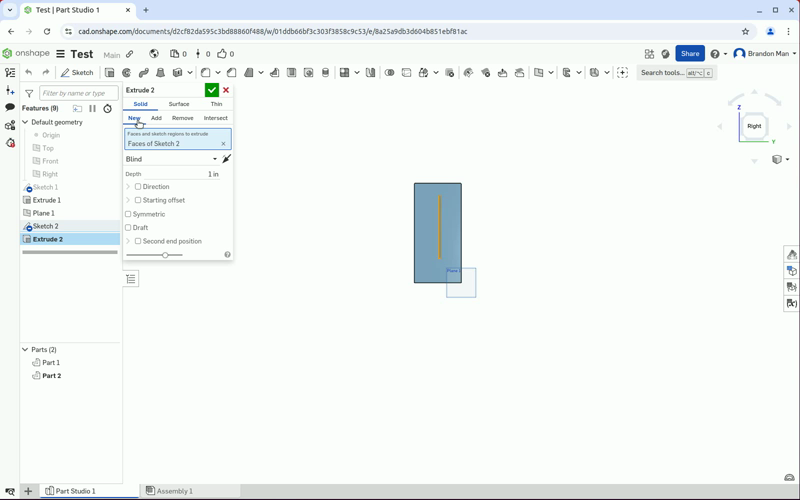
key(tab, 4)
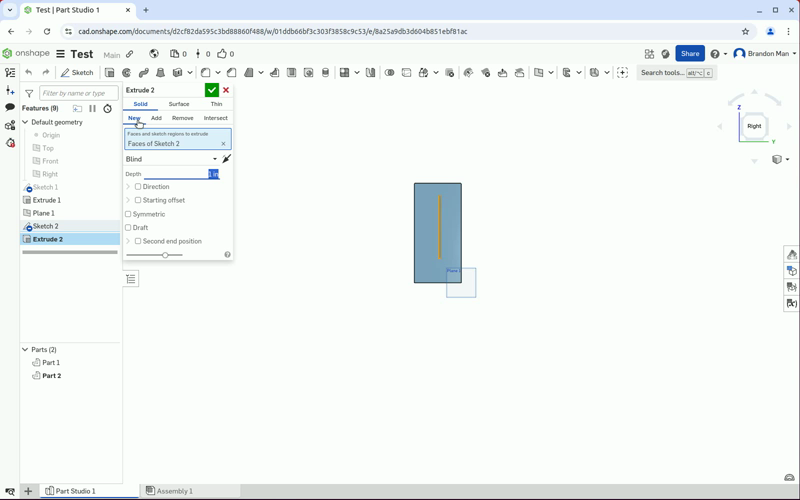
text(12.758)
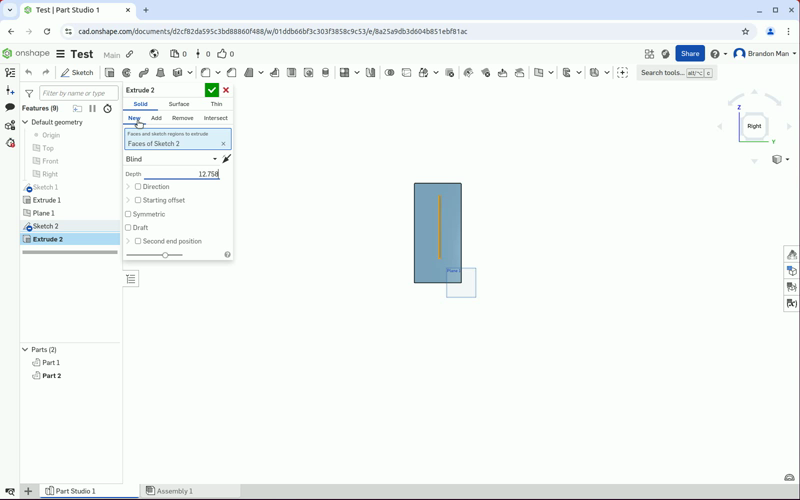
key(tab, 3)
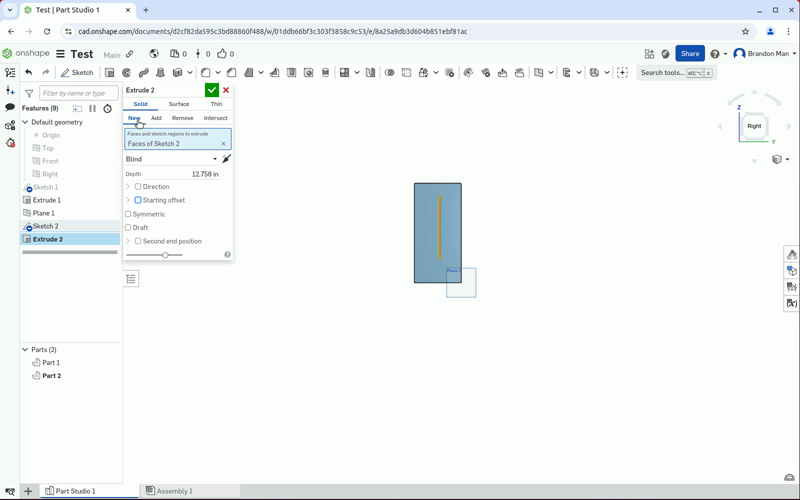
key(tab, 2)
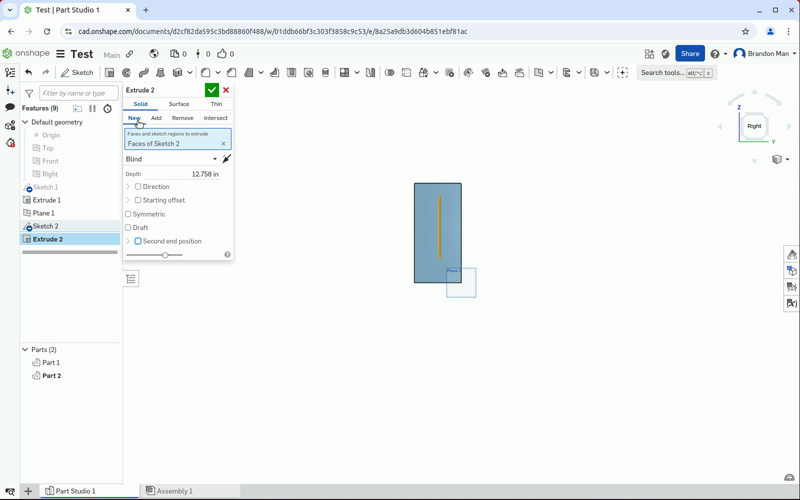
key(space)
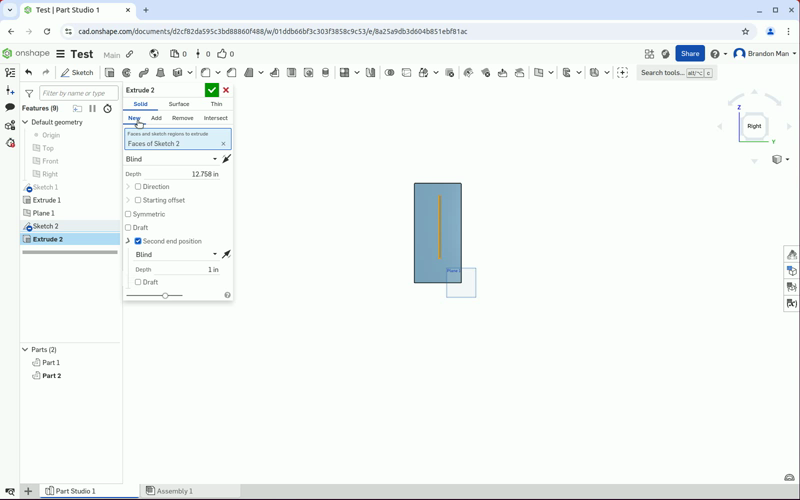
key(tab, 3)
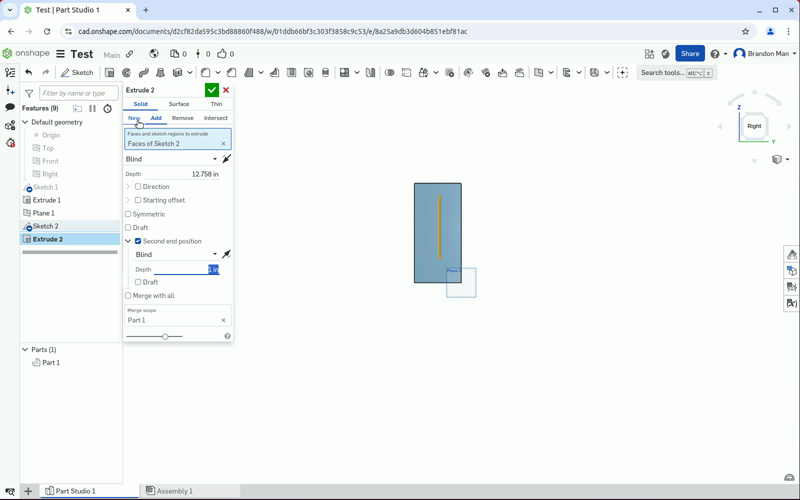
text(15.405)
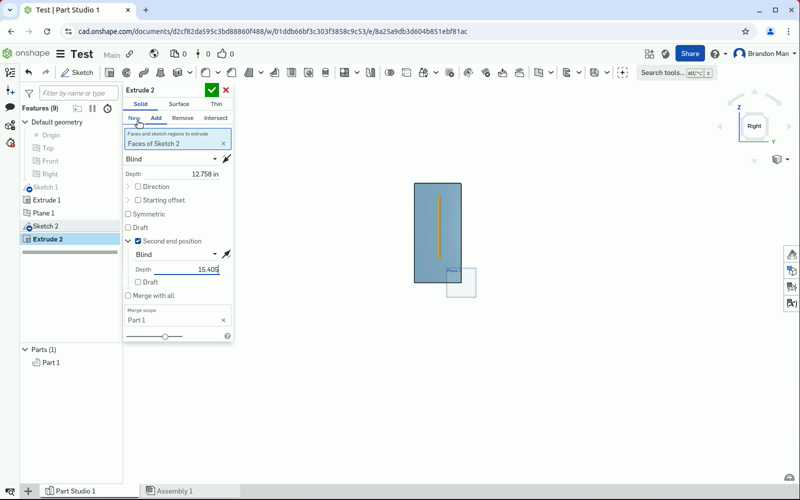
key(enter)
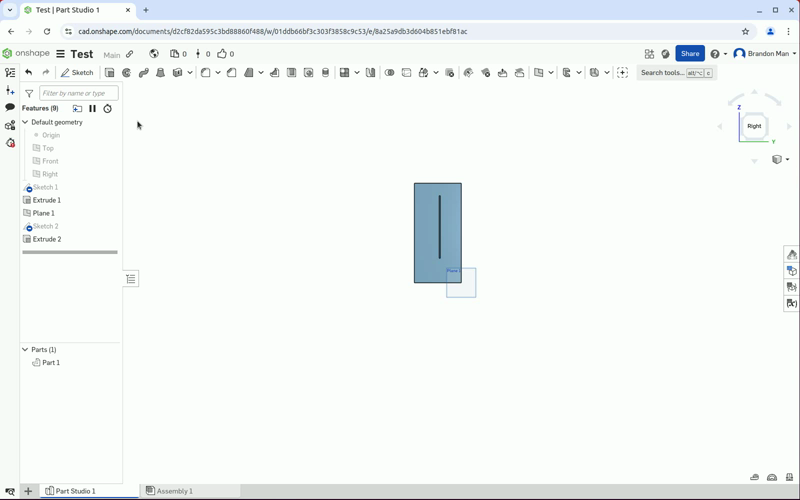
key(shift+h)
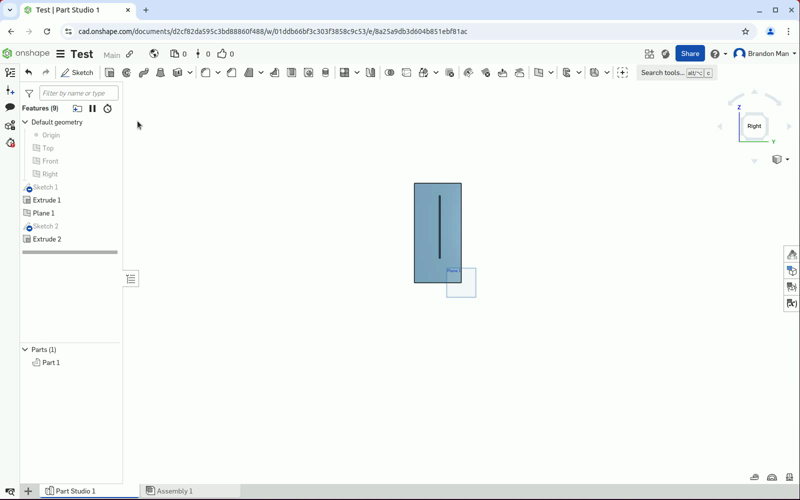
key(shift+h)
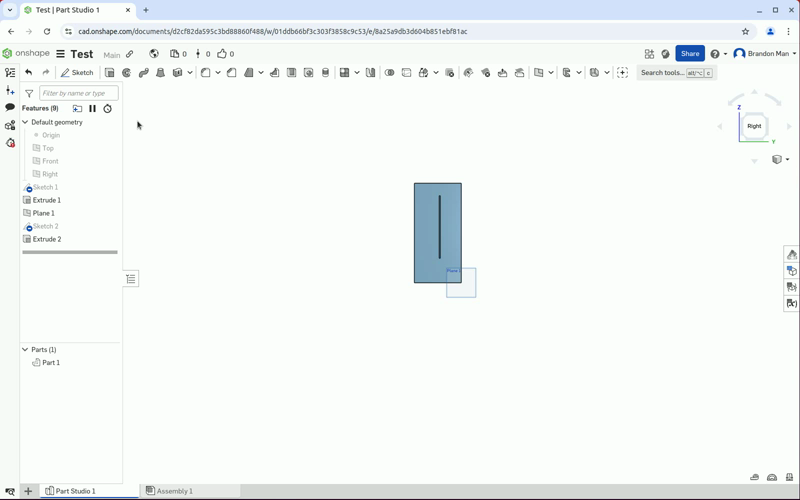
mouse_move(73, 189)
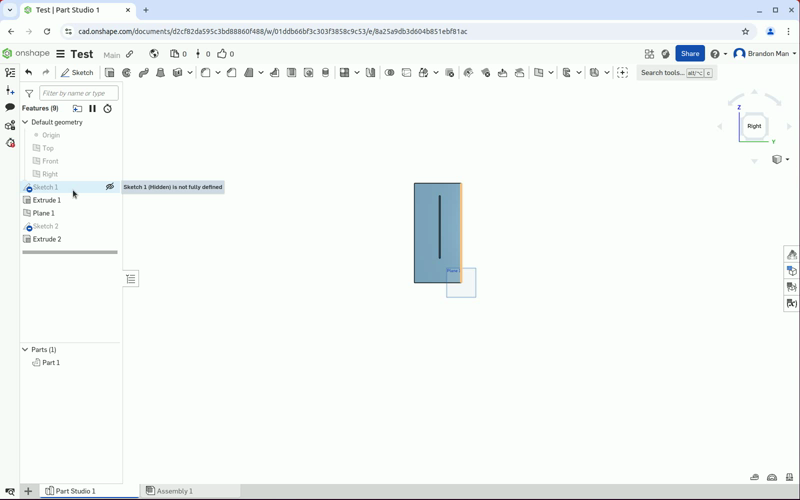
click(73, 189)
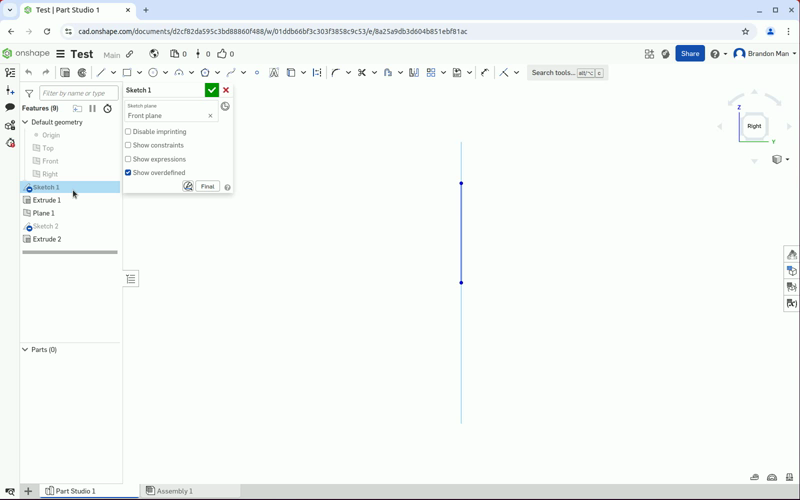
mouse_move(229, 92)
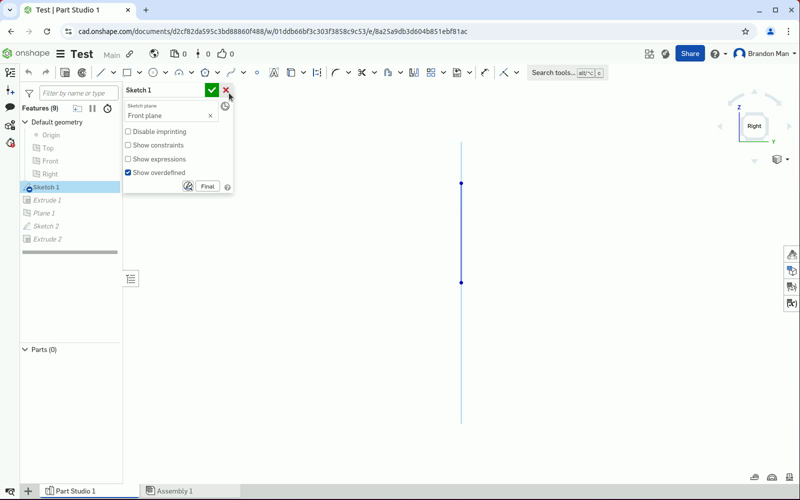
click(229, 92)
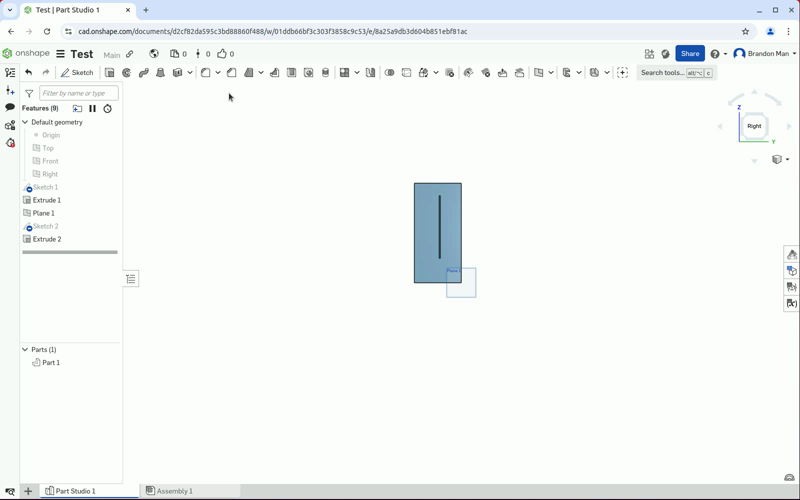
mouse_move(73, 352)
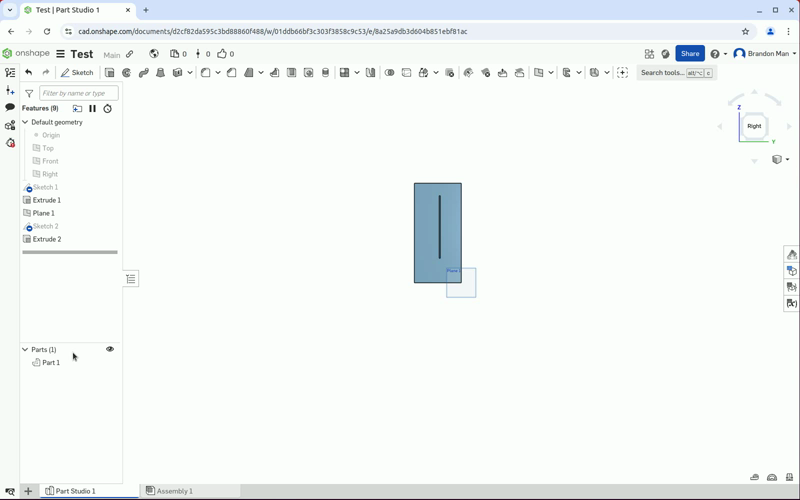
key(y)
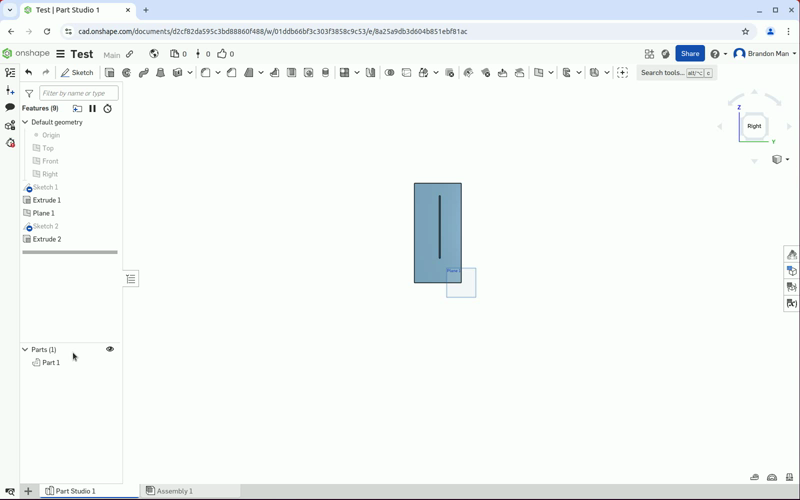
key(shift+p)
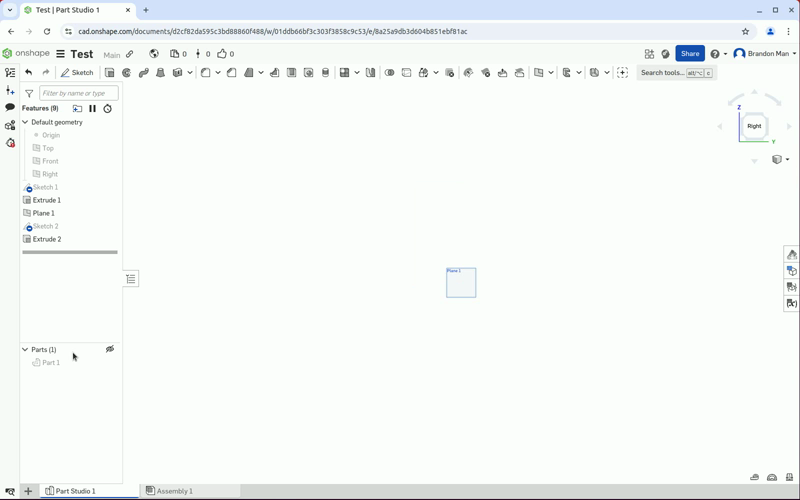
key(space)
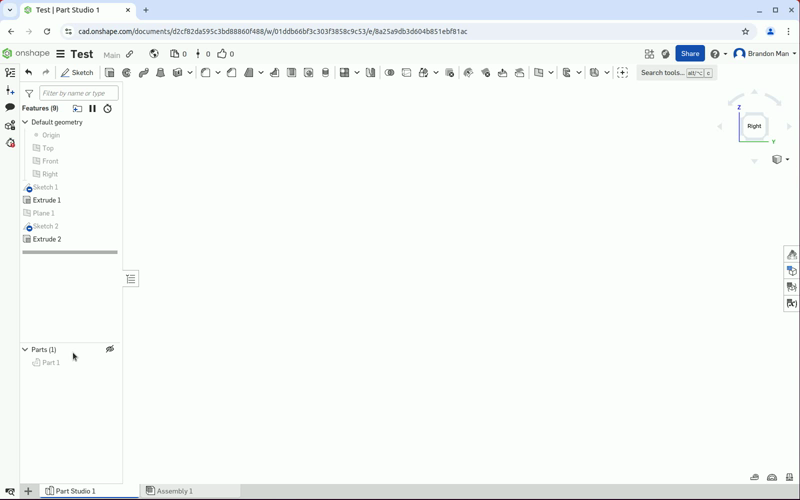
key_down(shift)
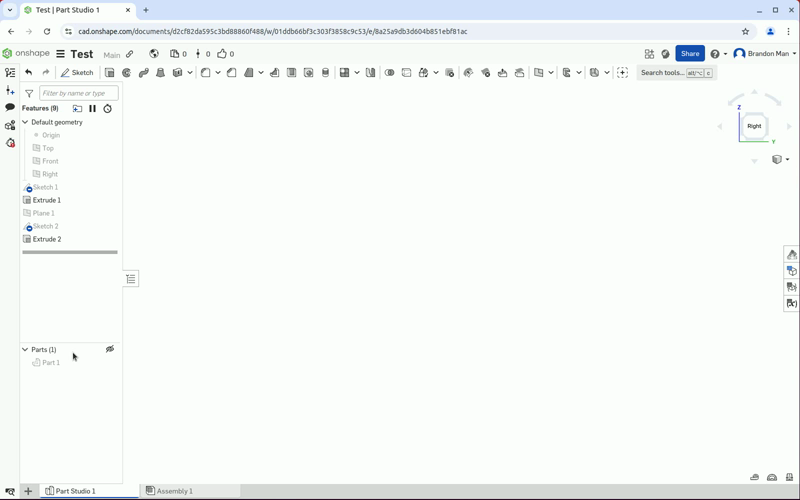
key(right)
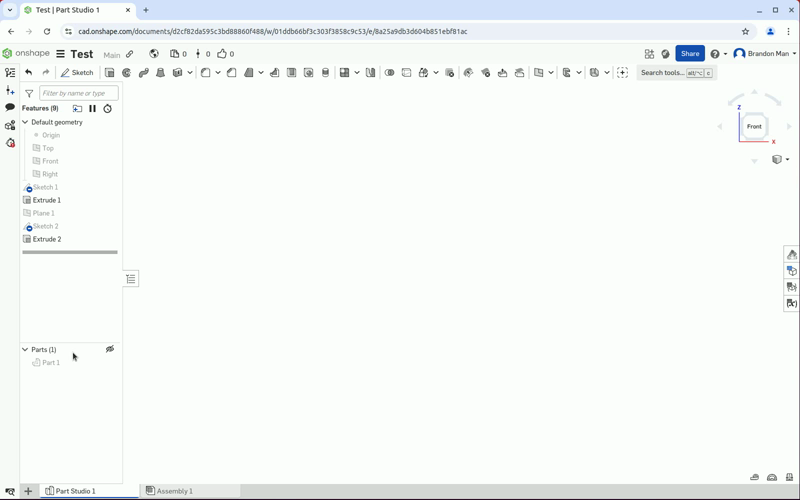
key_up(shift)
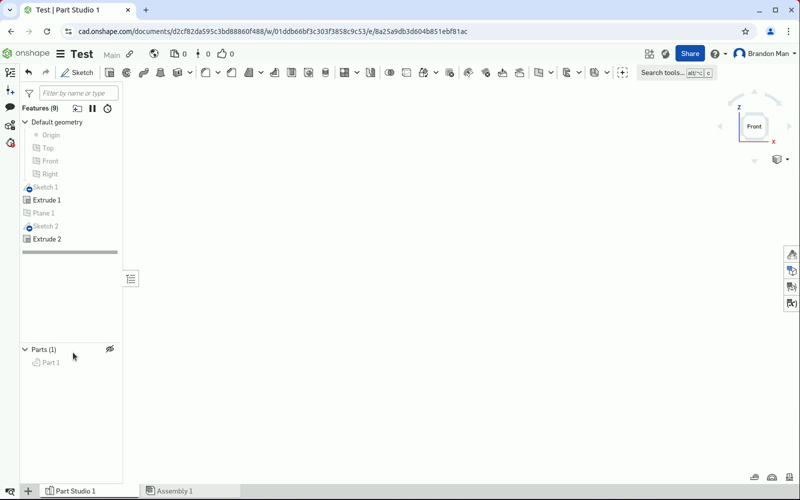
mouse_move(73, 352)
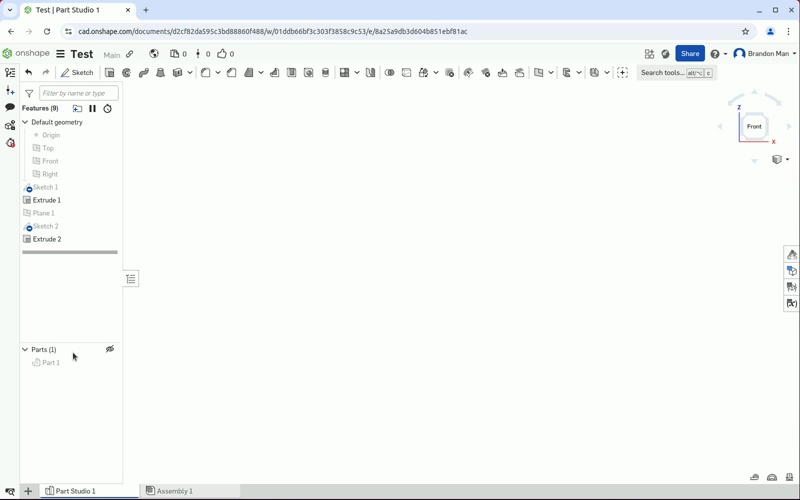
key(shift+y)
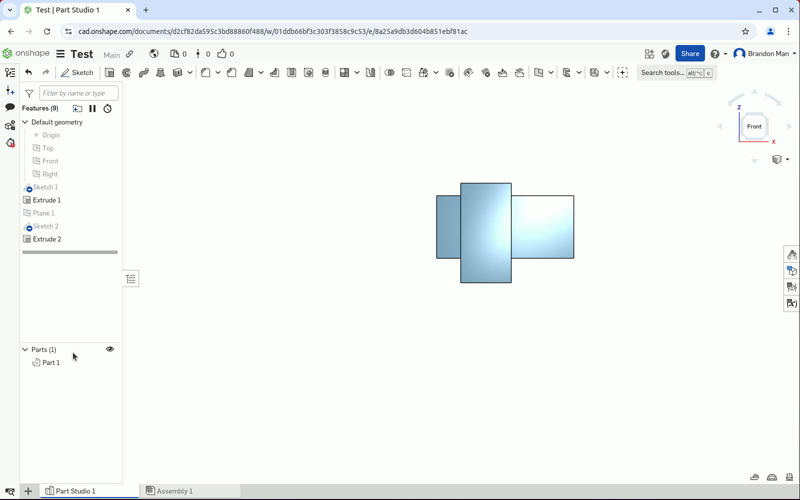
mouse_move(541, 75)
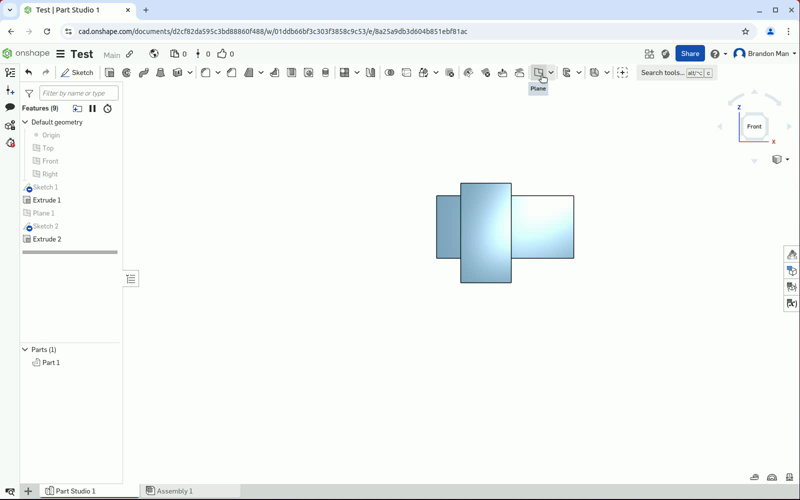
click(541, 75)
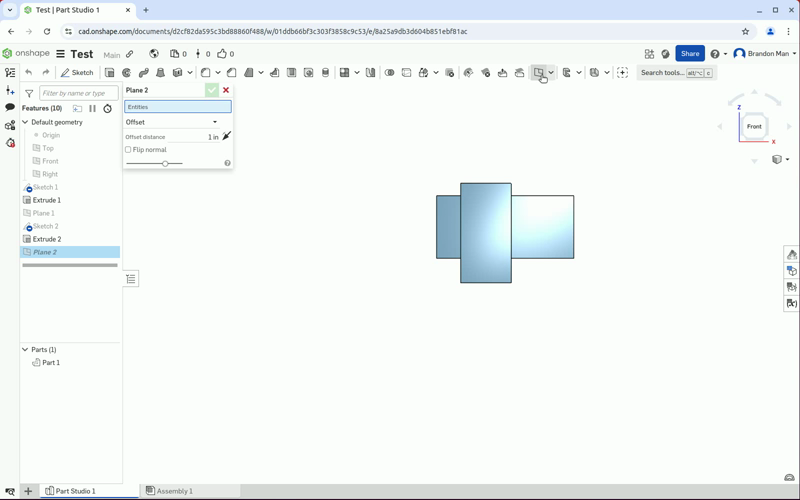
mouse_move(73, 163)
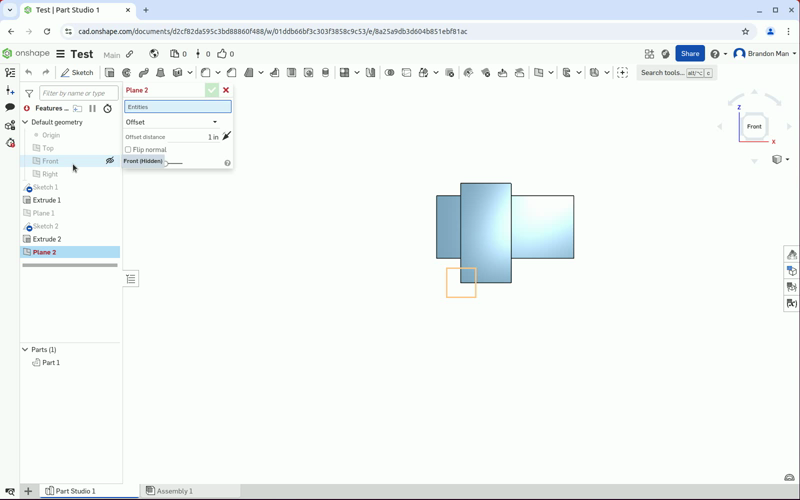
click(73, 163)
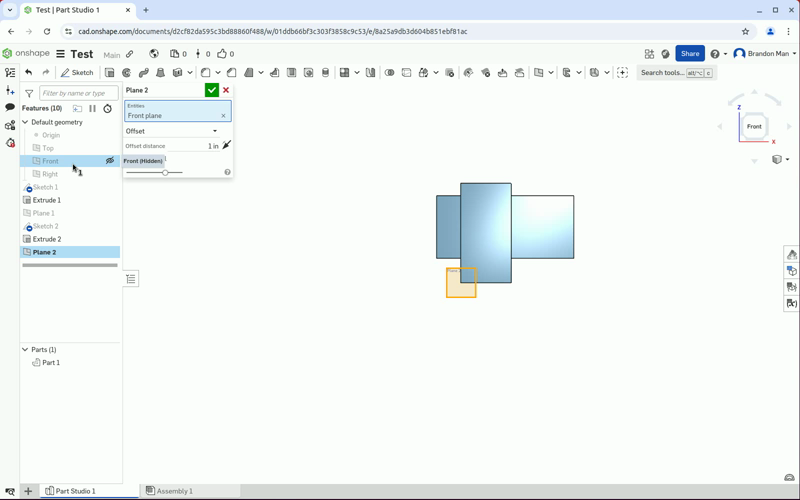
key(tab, 2)
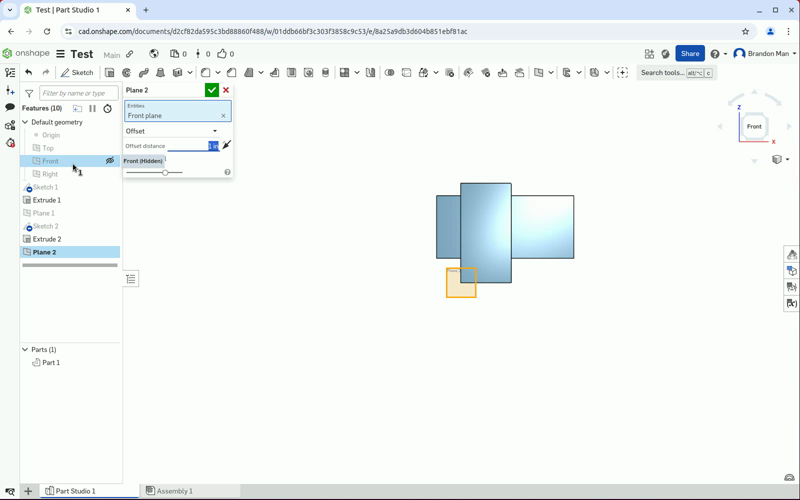
text(9.613)
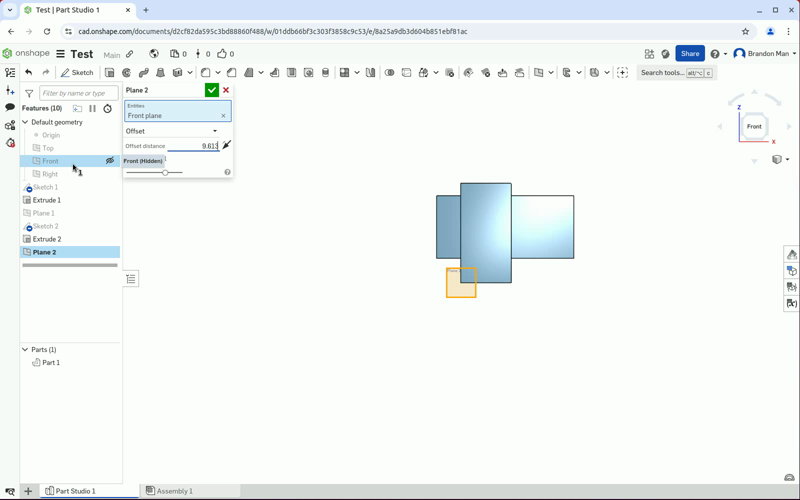
key(enter, 2)
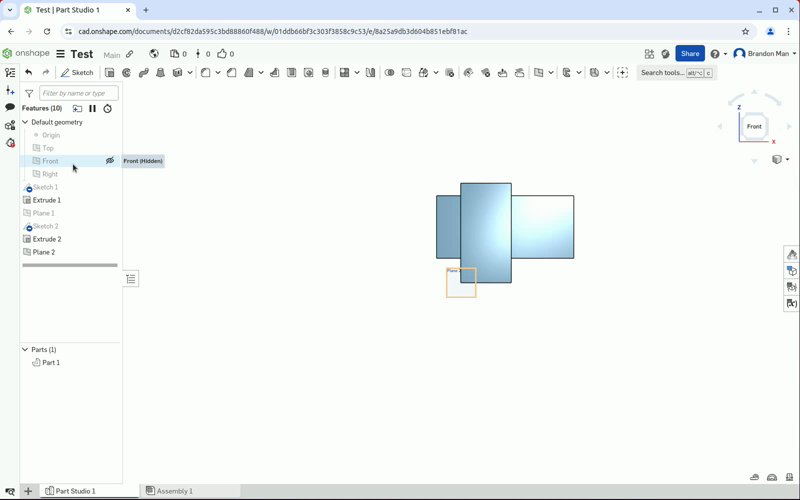
key(shift+s)
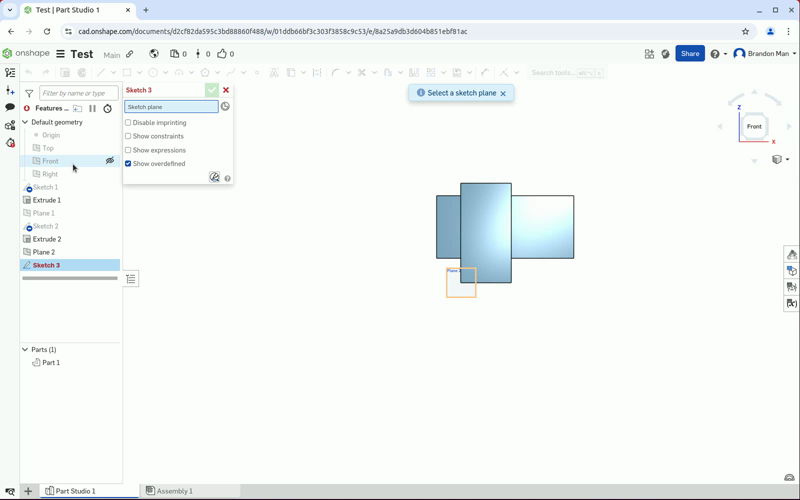
mouse_move(73, 254)
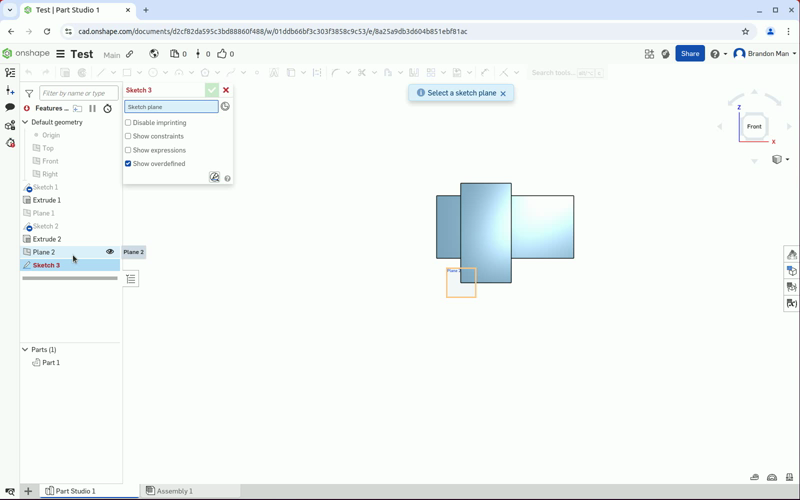
click(73, 254)
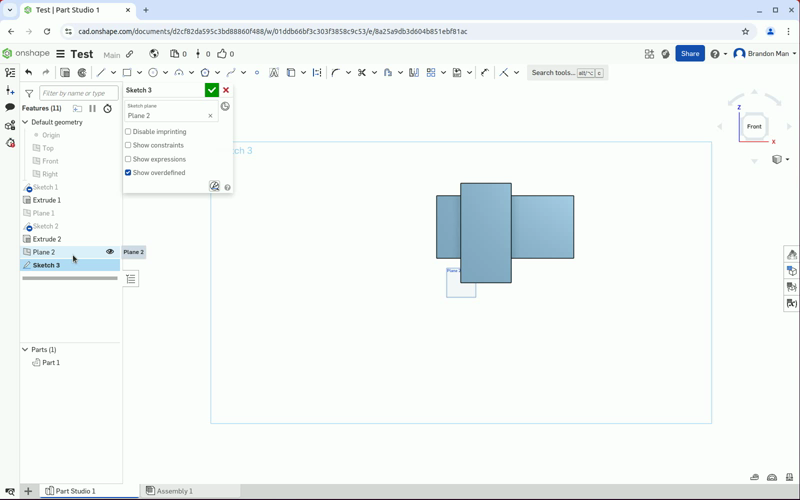
mouse_move(73, 352)
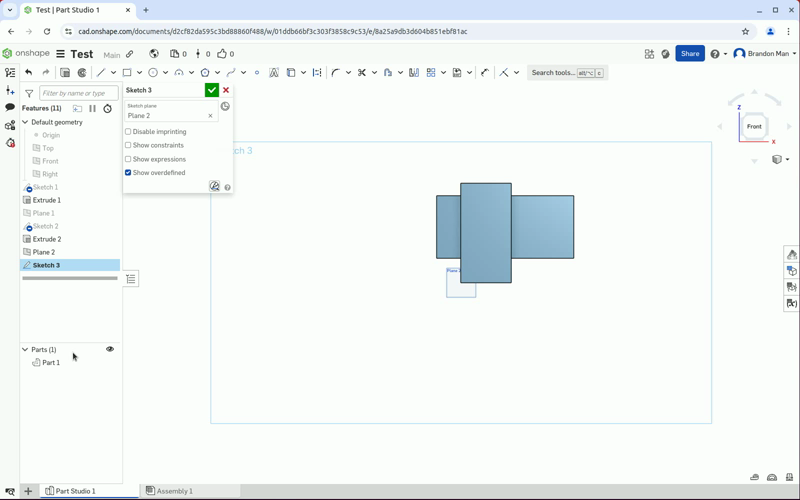
key(y)
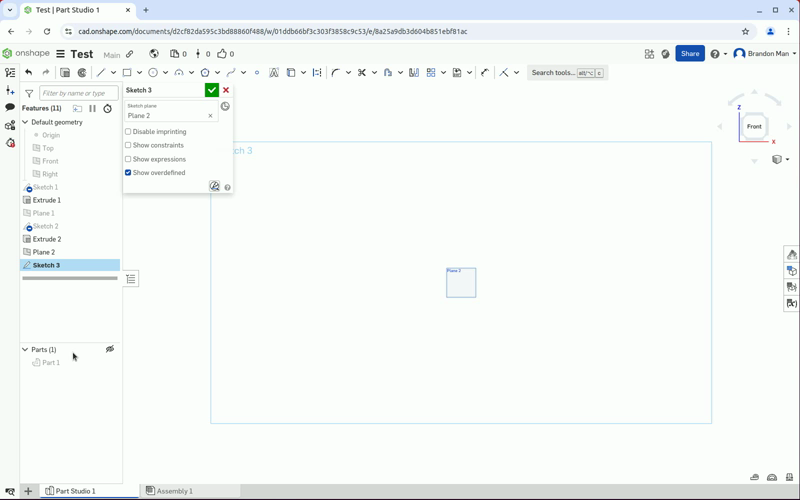
key(l)
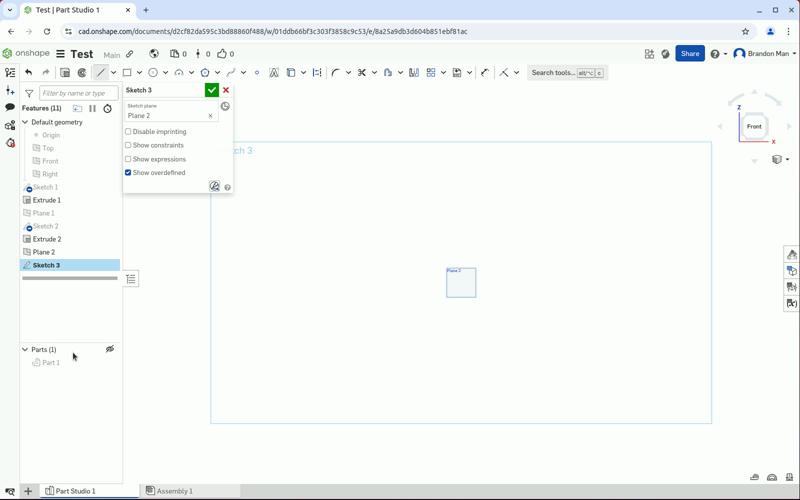
key_down(shift)
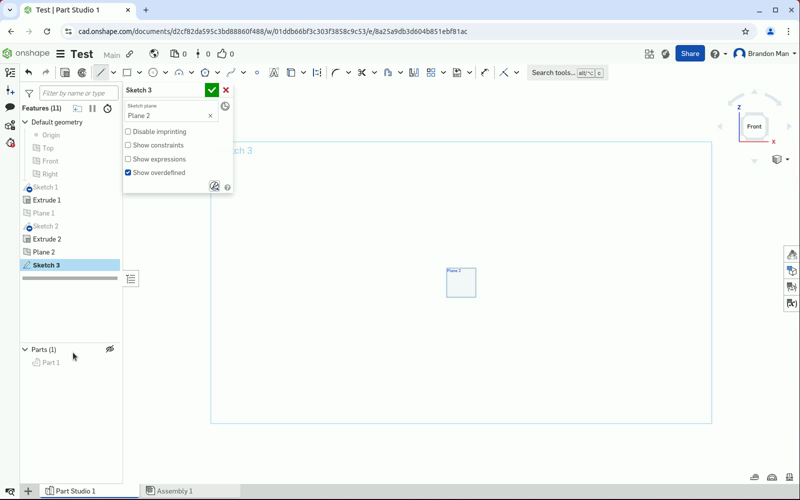
mouse_move(466, 195)
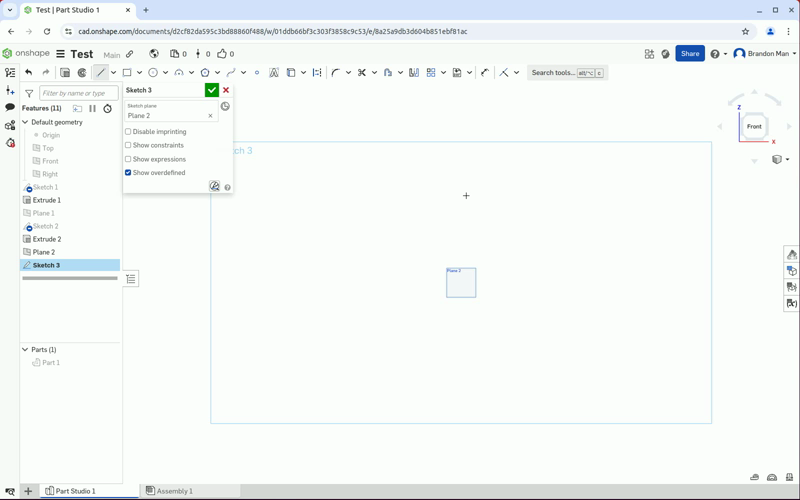
click(466, 195)
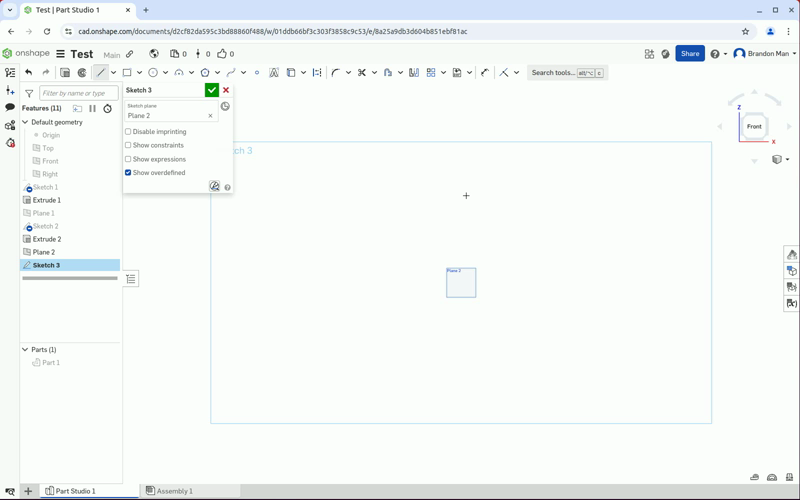
key_up(shift)
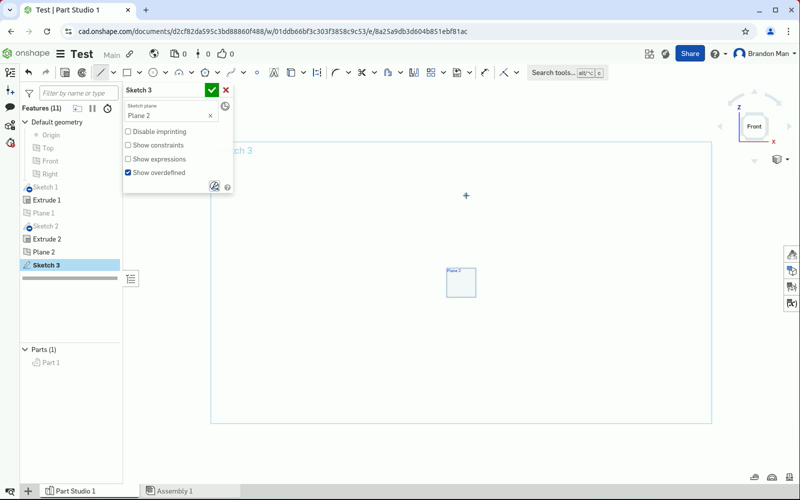
key_down(shift)
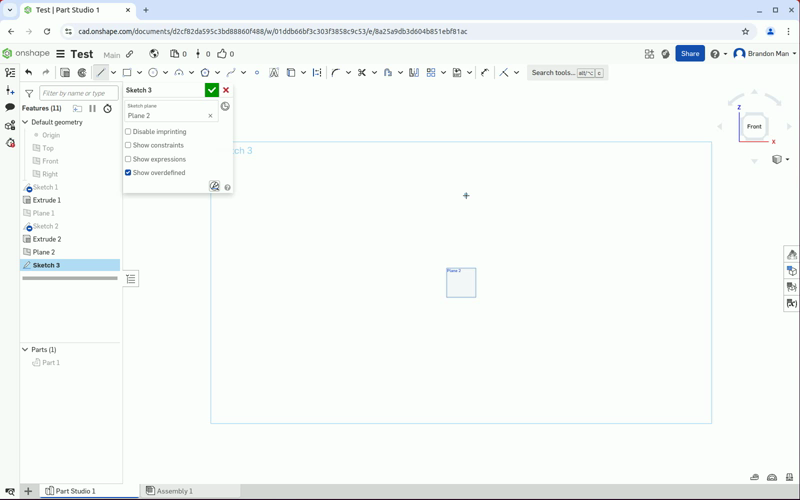
mouse_move(496, 195)
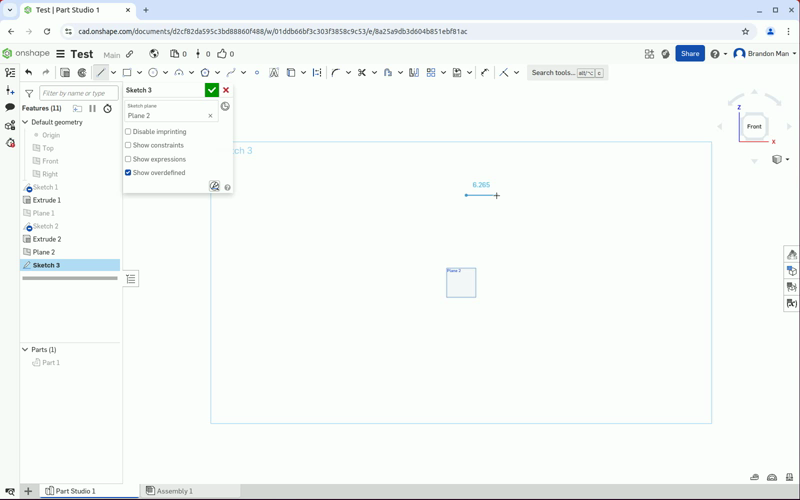
mouse_move(473, 195)
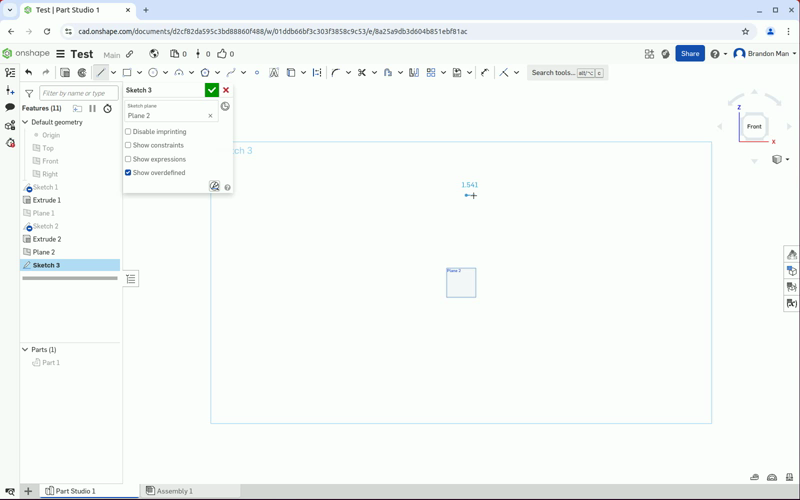
scroll(6)
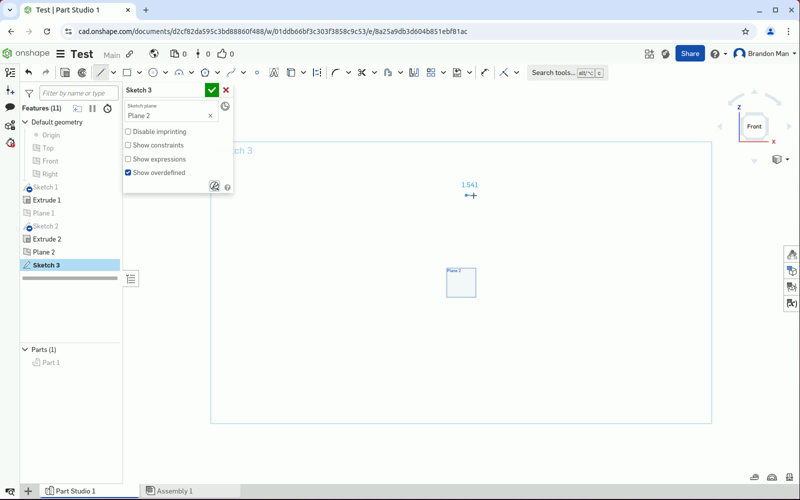
scroll(6)
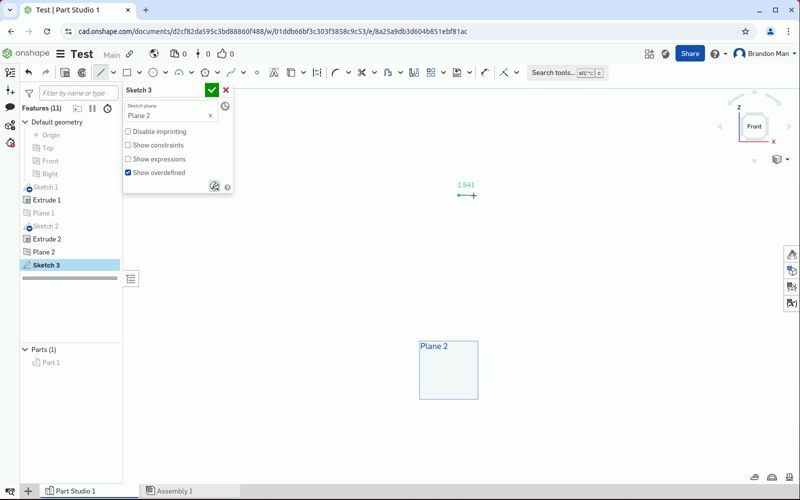
scroll(6)
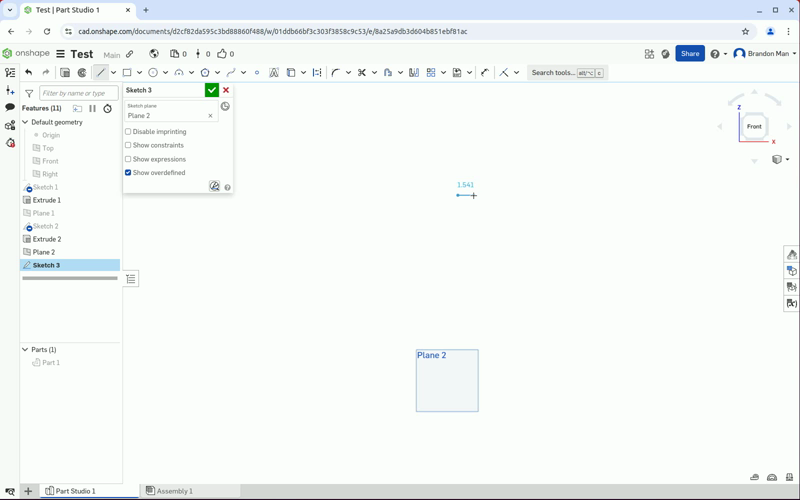
scroll(6)
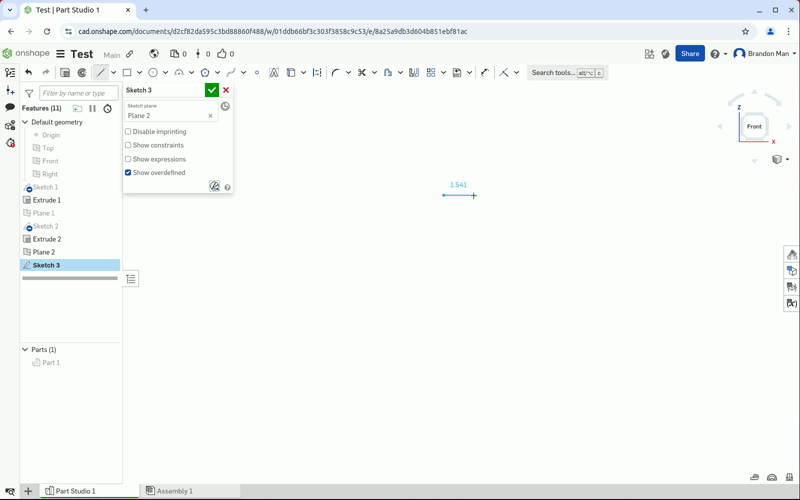
scroll(6)
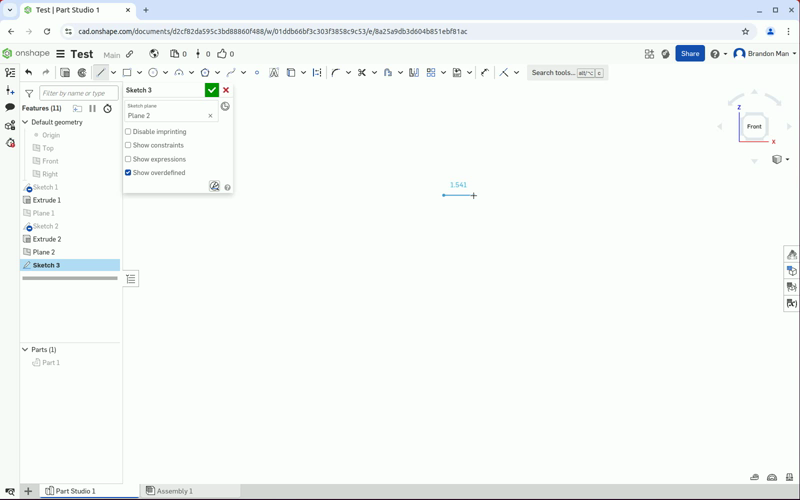
scroll(6)
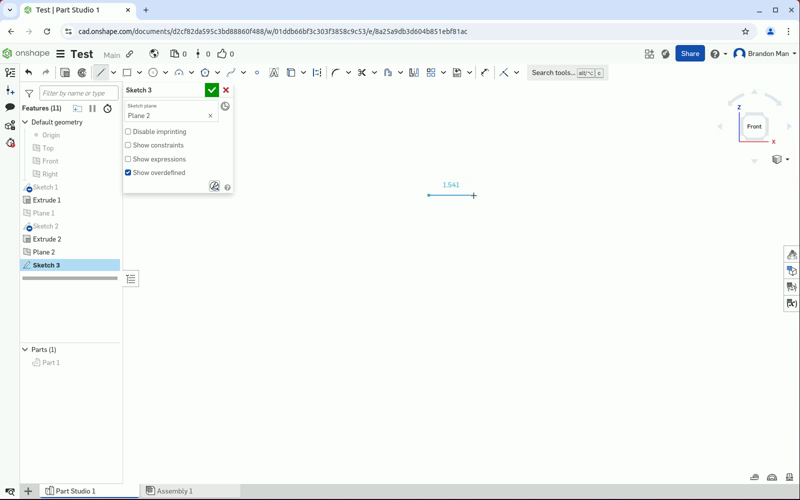
scroll(6)
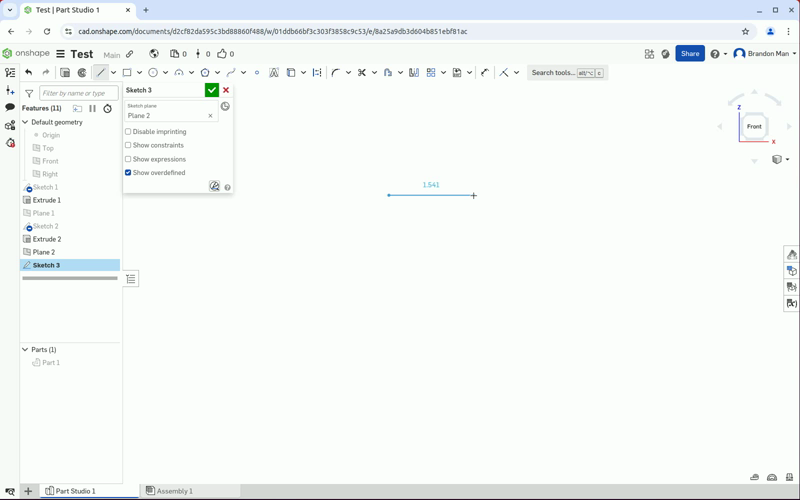
click(473, 195)
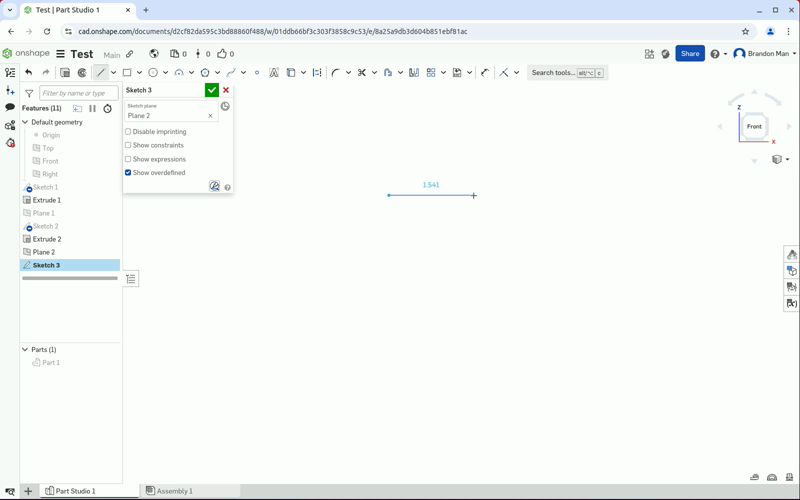
scroll(-6)
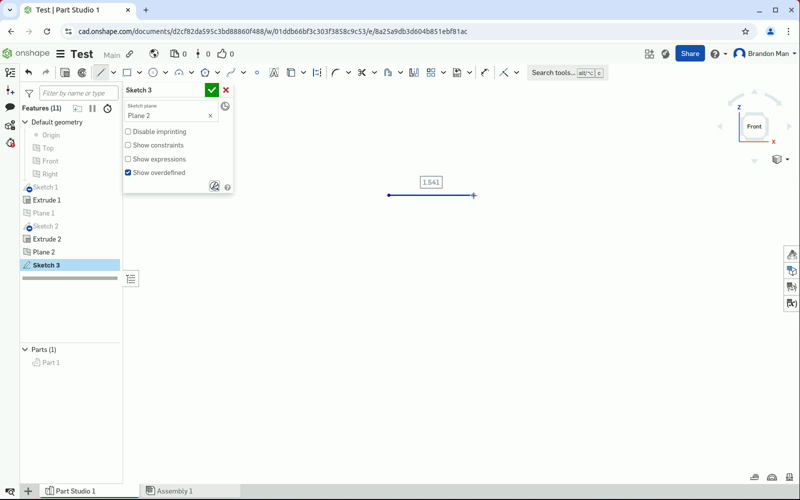
scroll(-6)
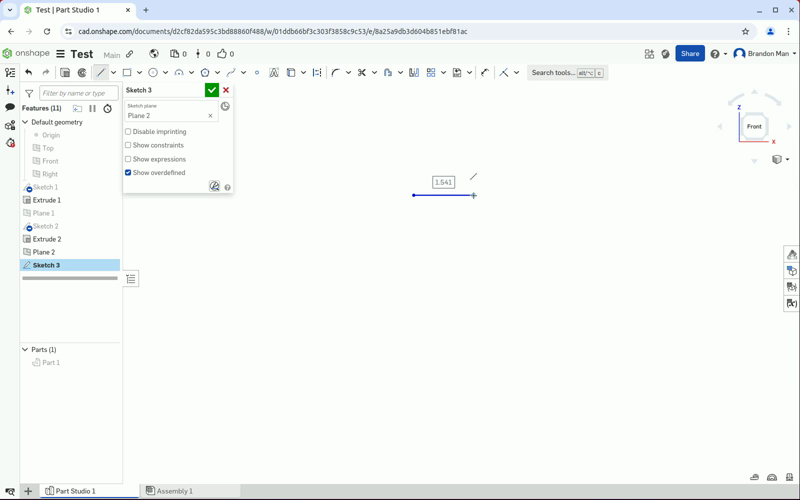
scroll(-6)
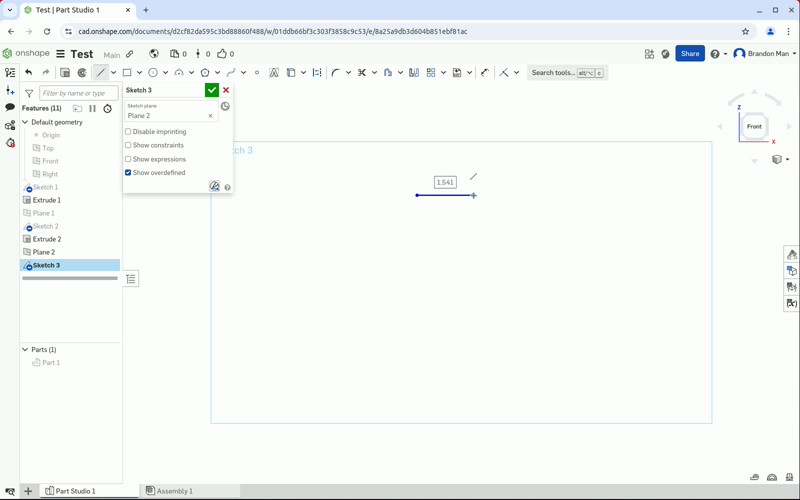
scroll(-6)
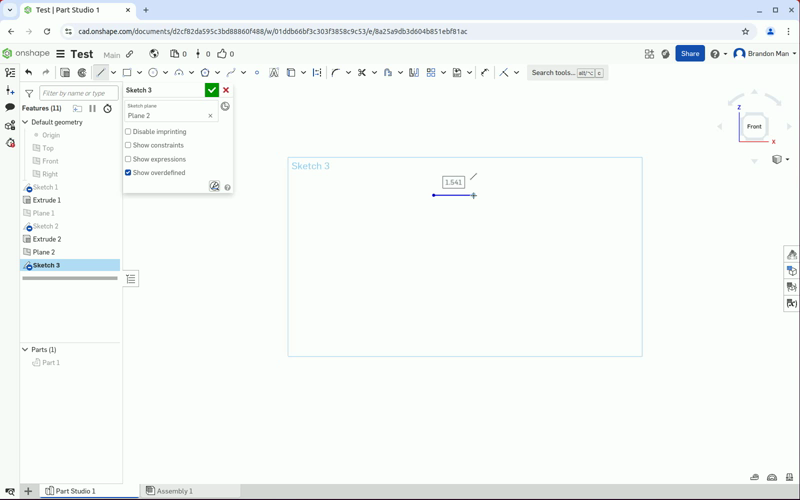
scroll(-6)
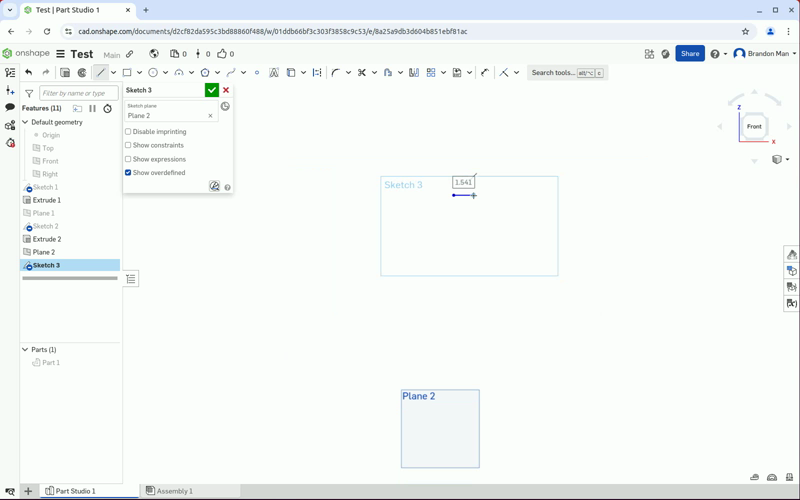
scroll(-6)
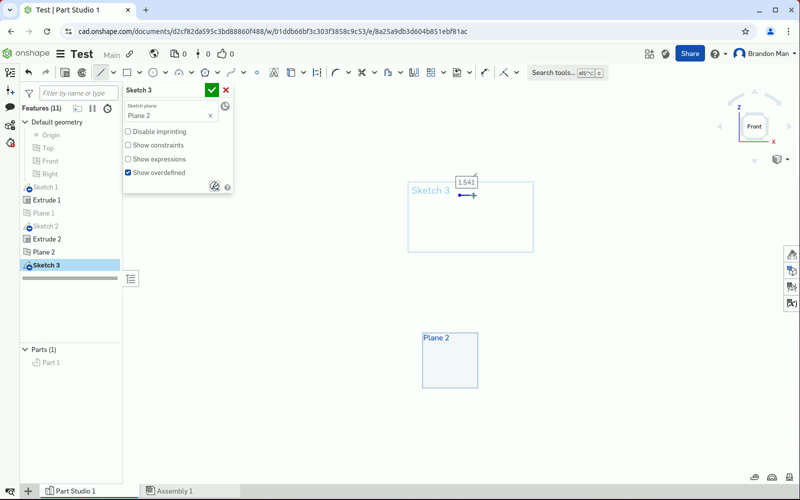
scroll(-6)
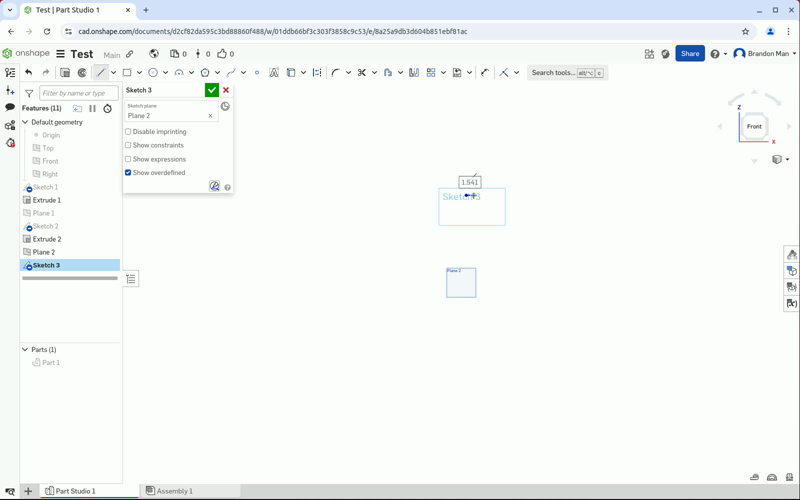
key_up(shift)
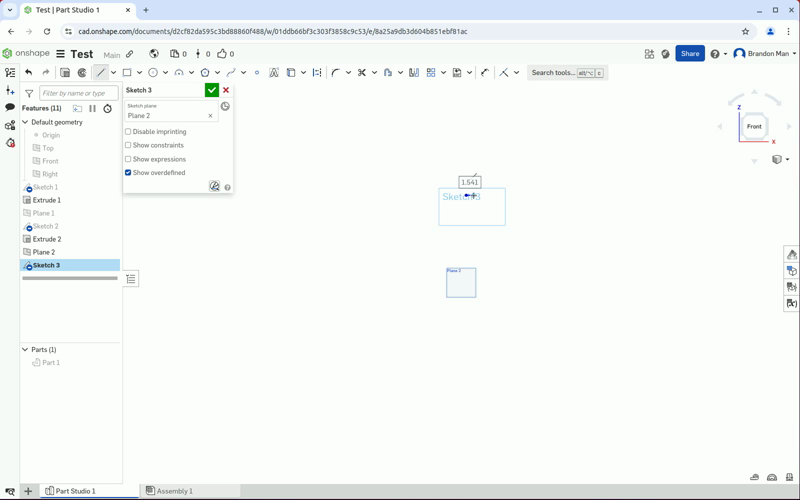
key_down(shift)
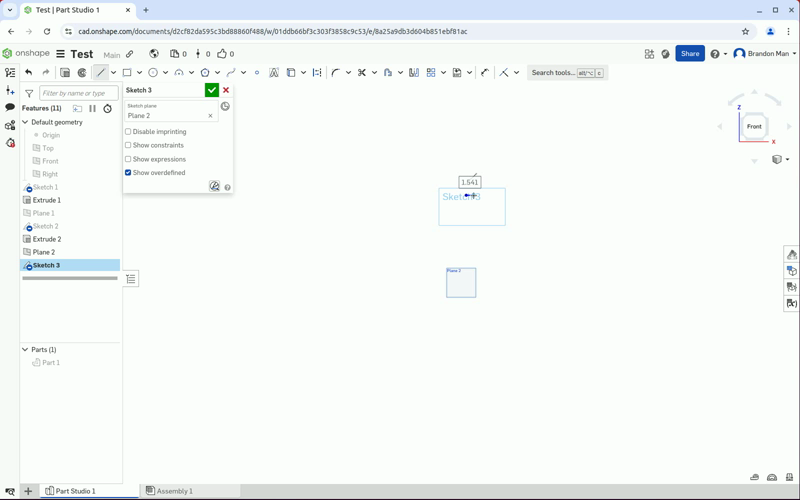
mouse_move(503, 195)
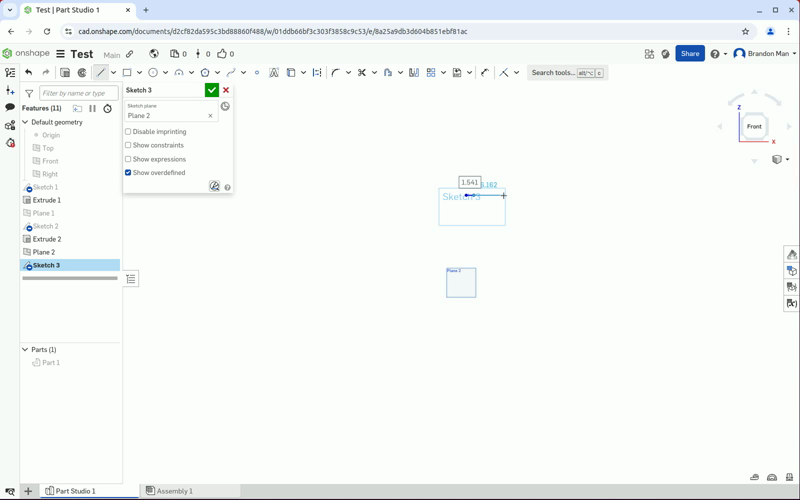
mouse_move(473, 188)
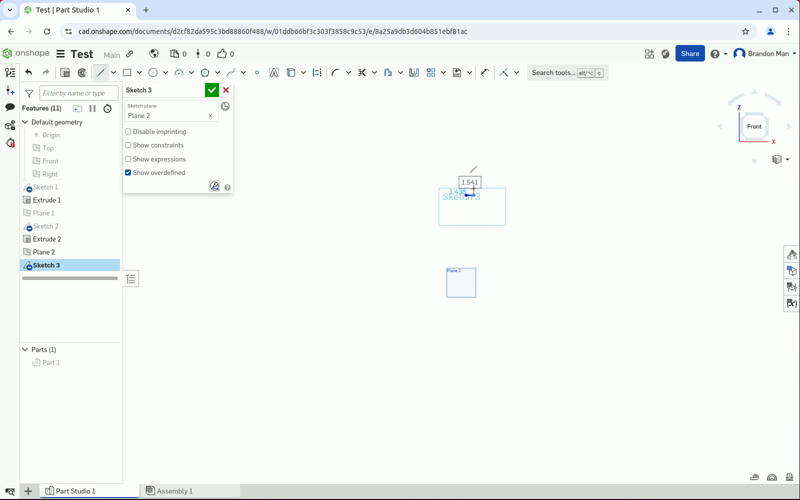
scroll(6)
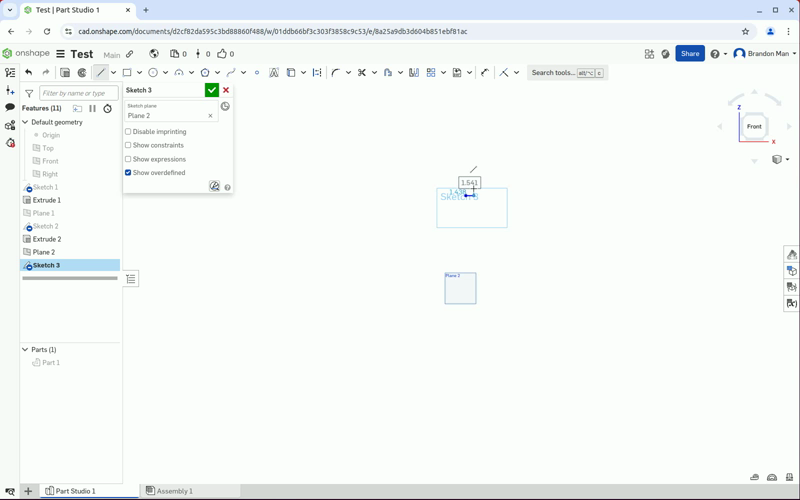
scroll(6)
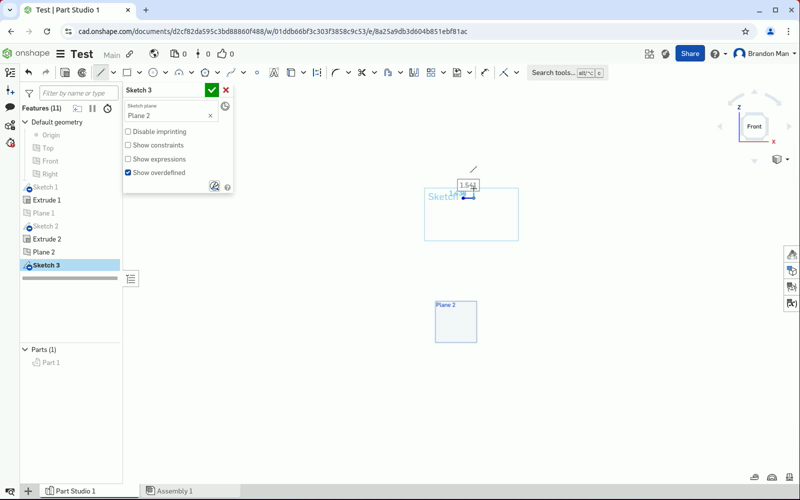
scroll(6)
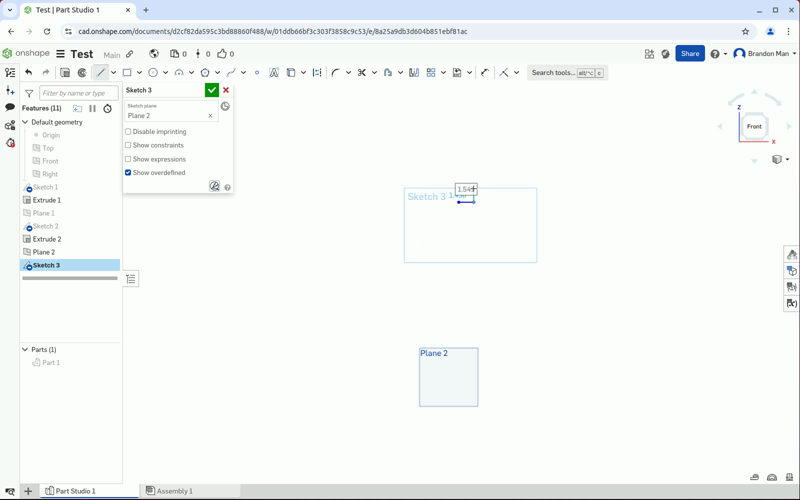
scroll(6)
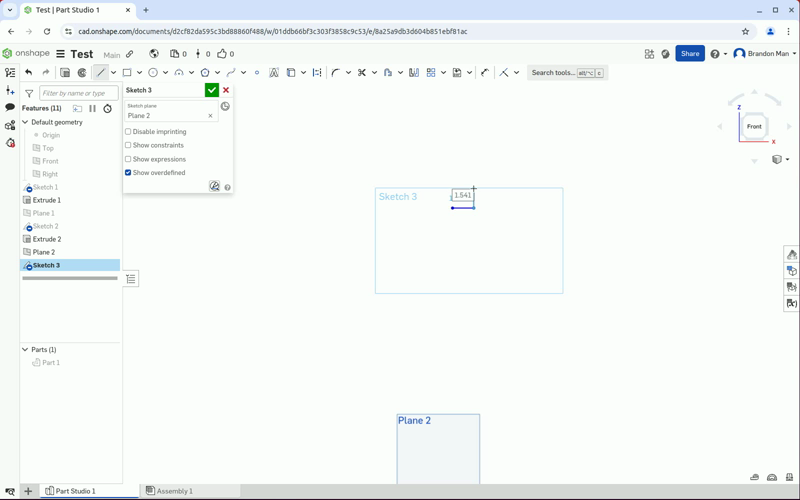
scroll(6)
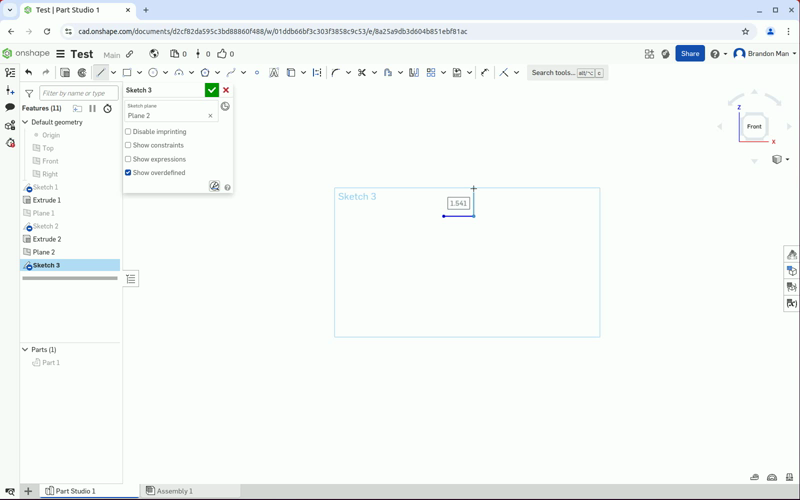
scroll(6)
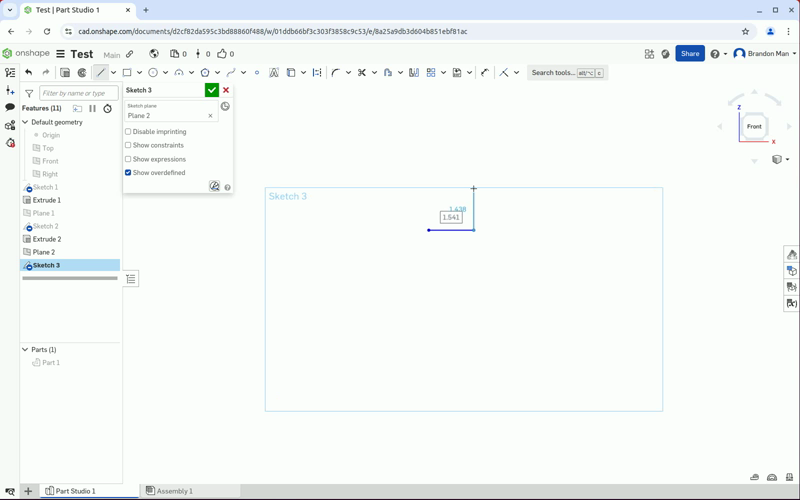
scroll(6)
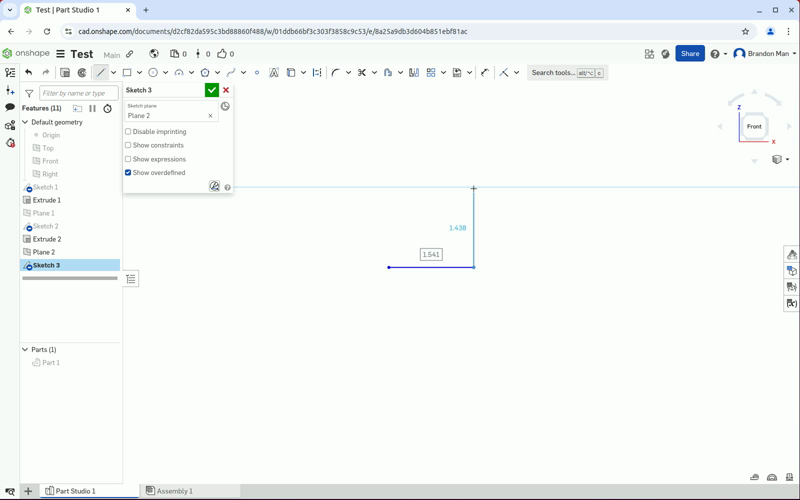
click(473, 188)
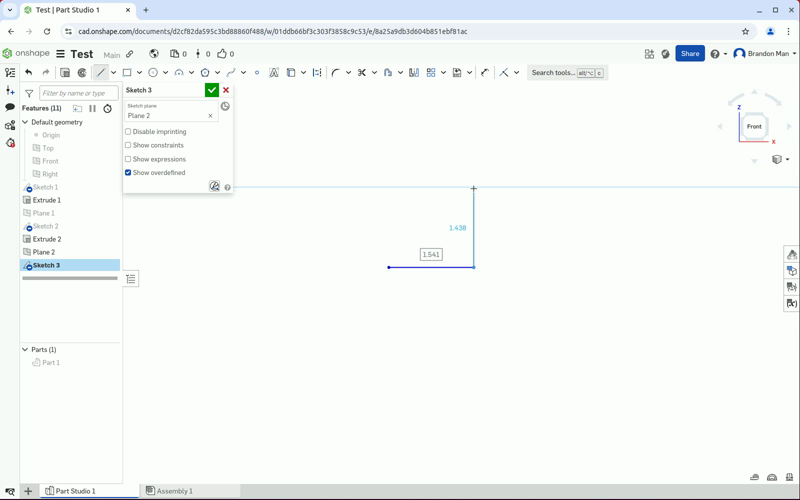
scroll(-6)
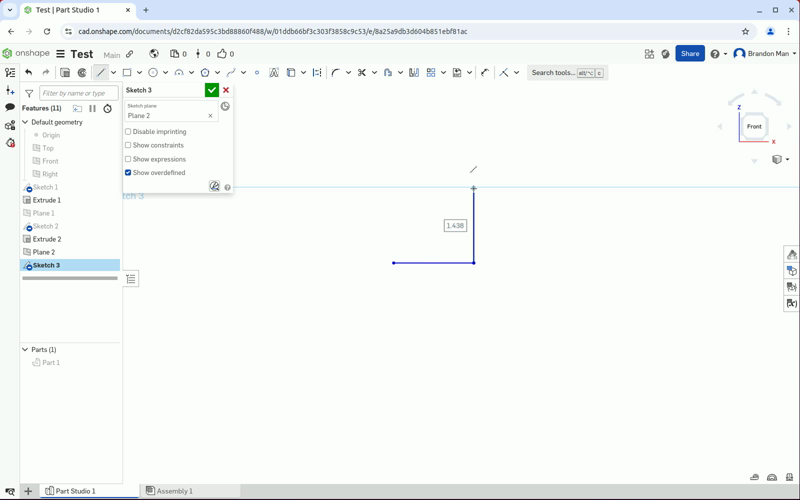
scroll(-6)
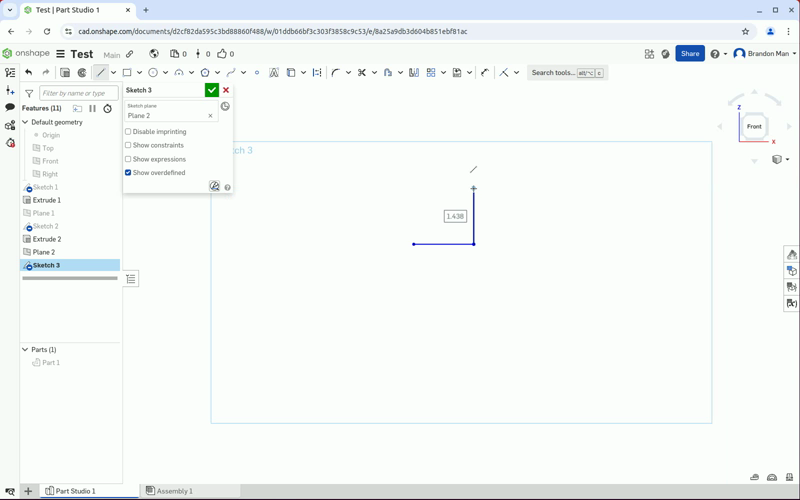
scroll(-6)
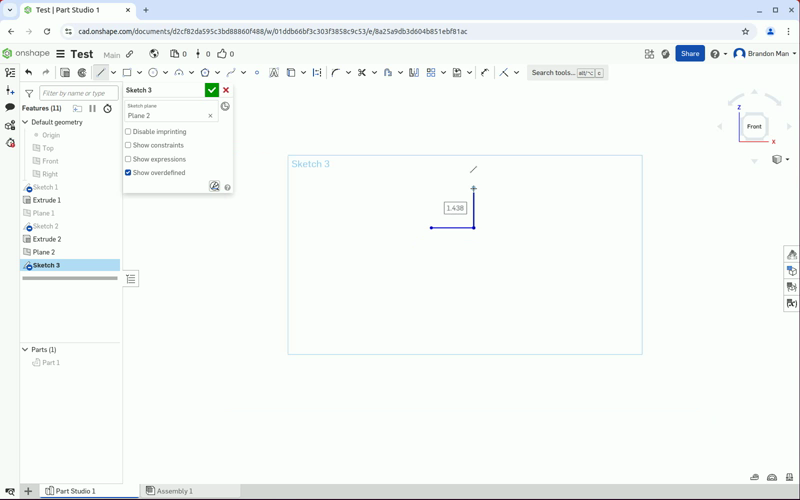
scroll(-6)
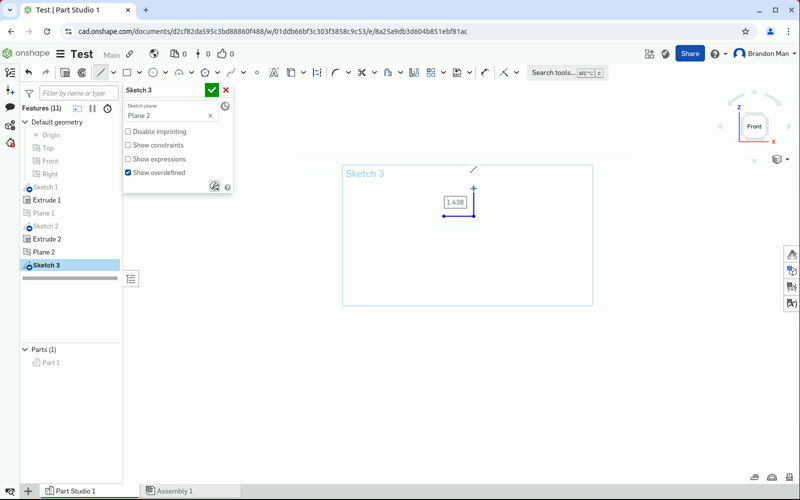
scroll(-6)
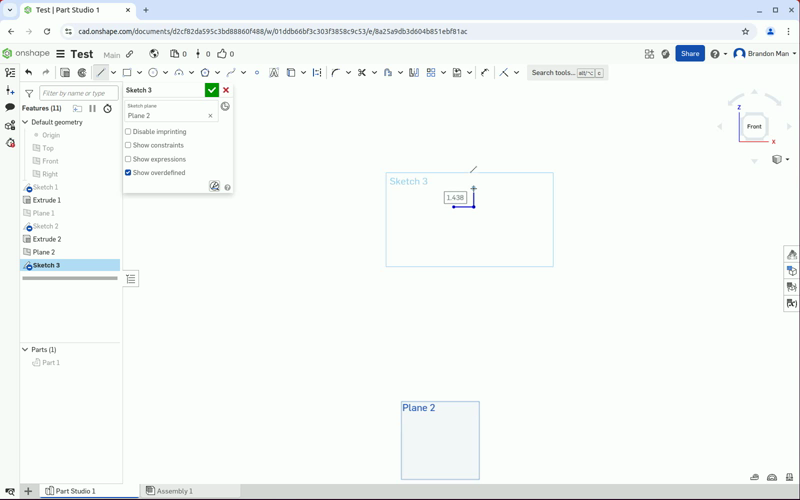
scroll(-6)
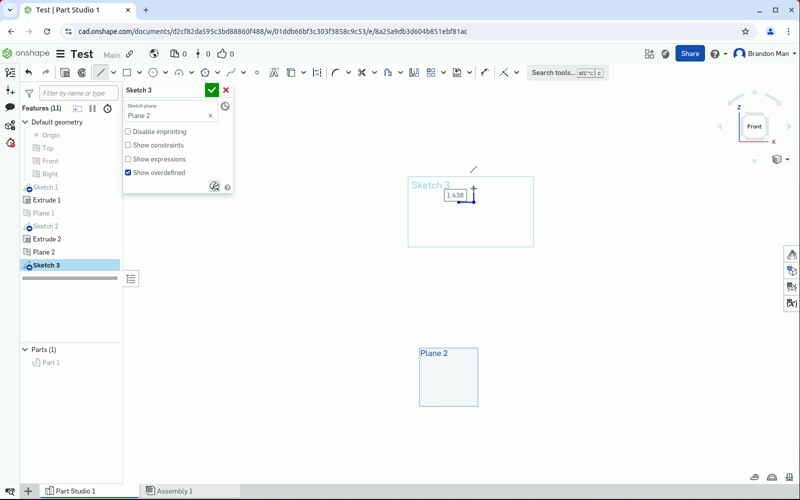
scroll(-6)
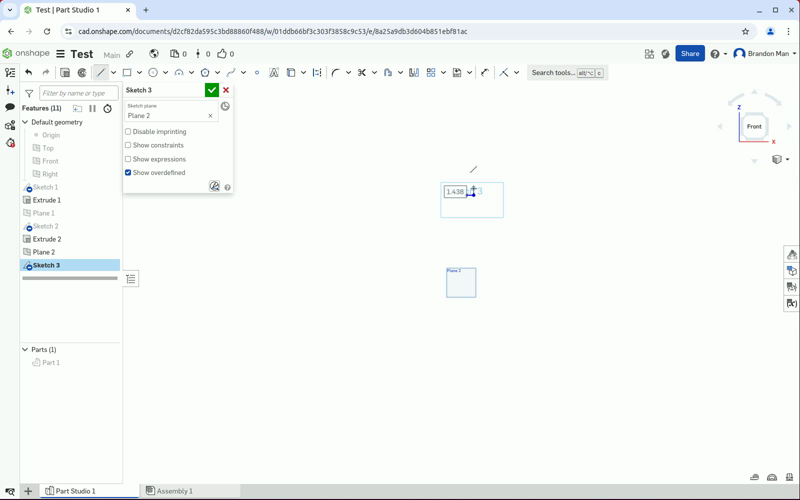
key_up(shift)
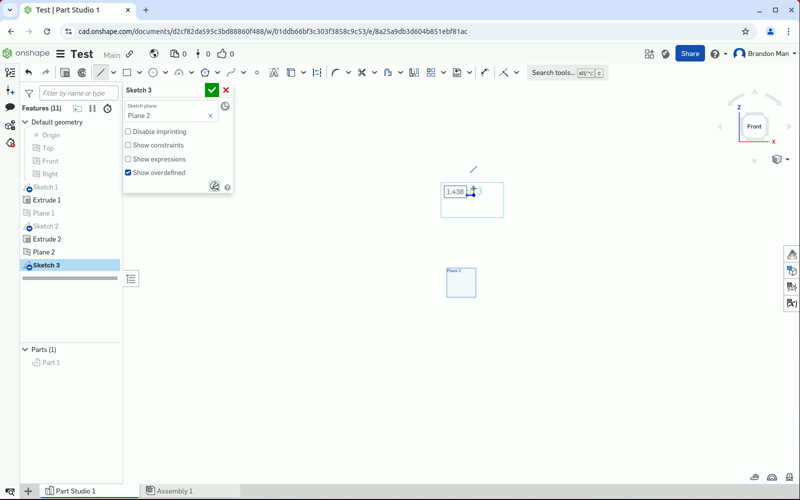
key_down(shift)
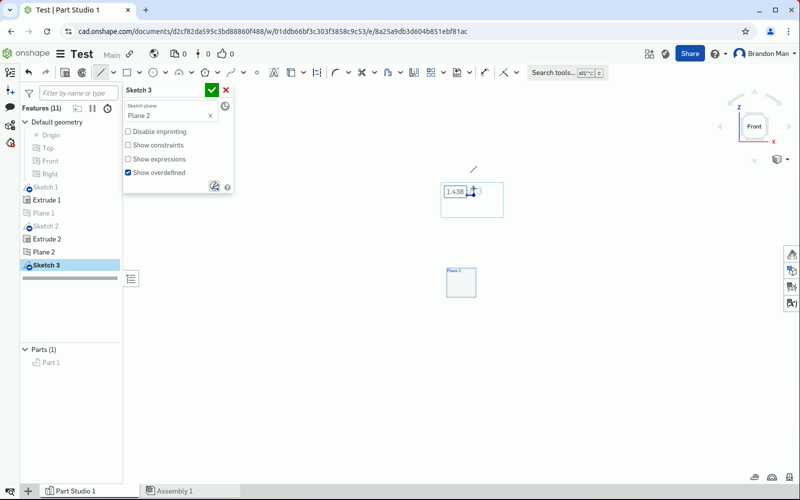
mouse_move(503, 188)
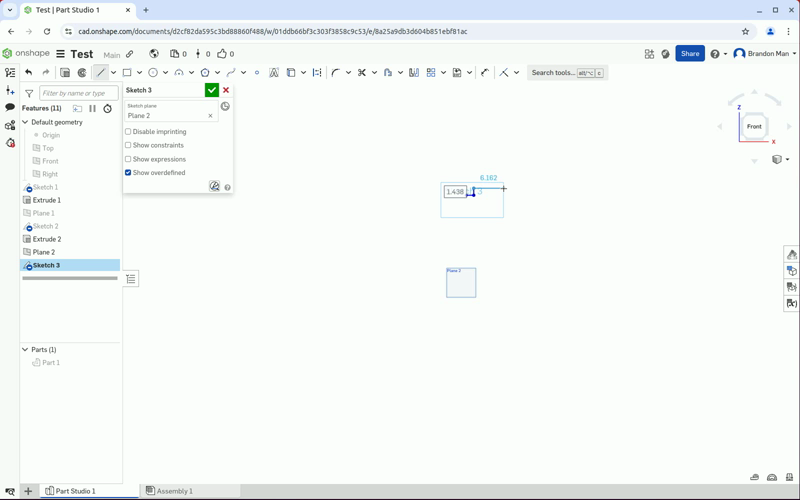
mouse_move(466, 188)
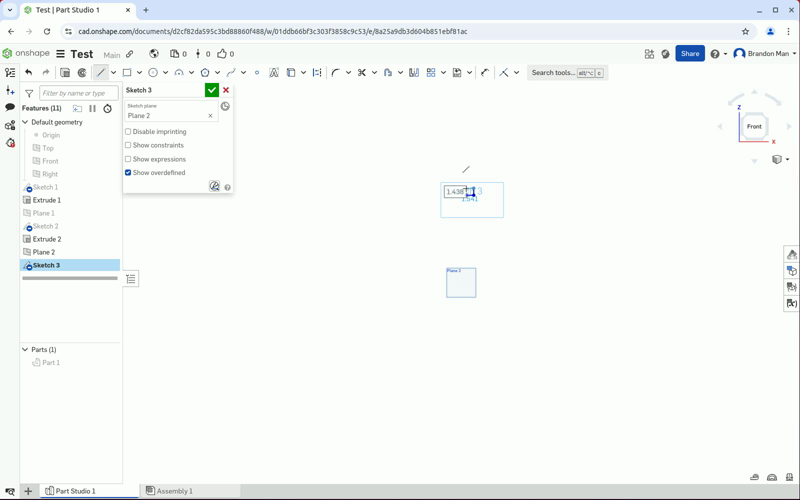
scroll(6)
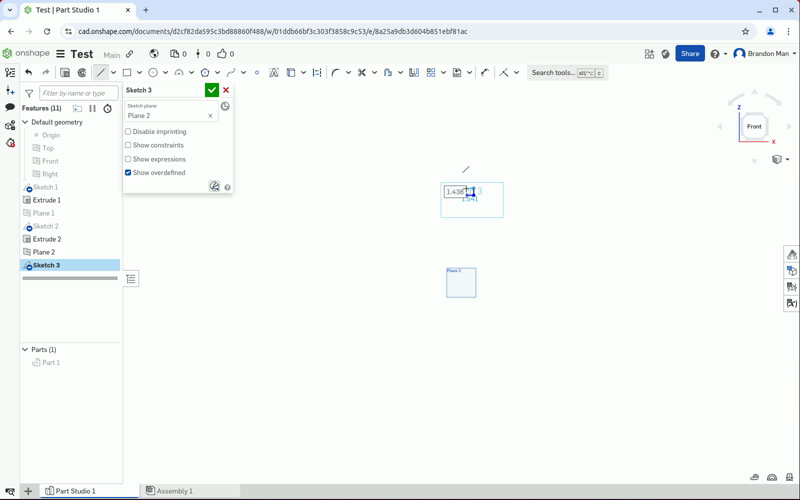
scroll(6)
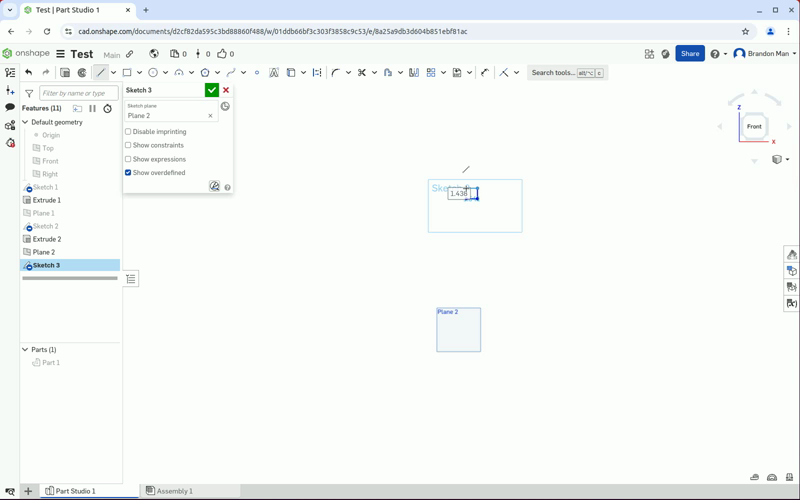
scroll(6)
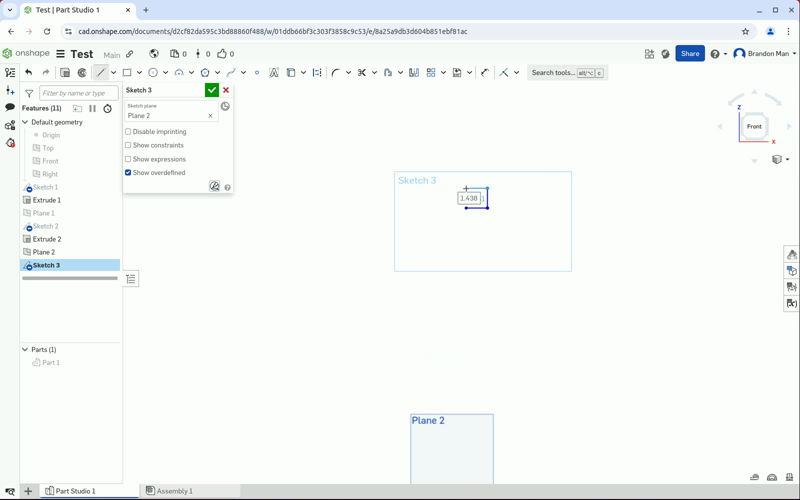
scroll(6)
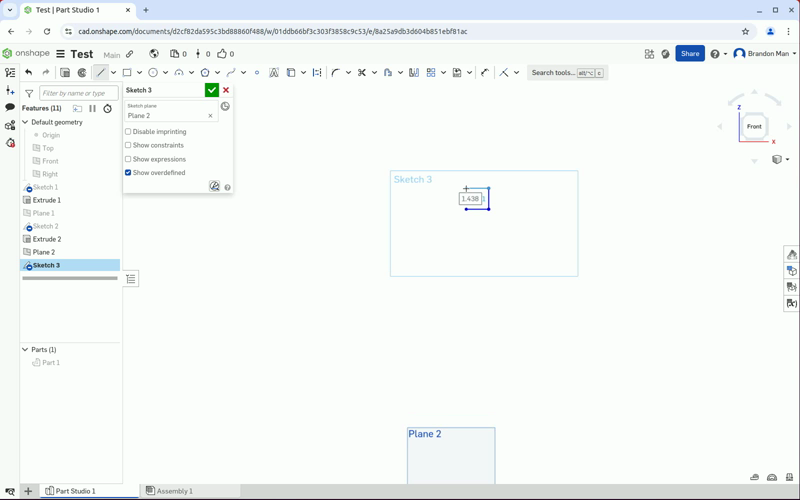
scroll(6)
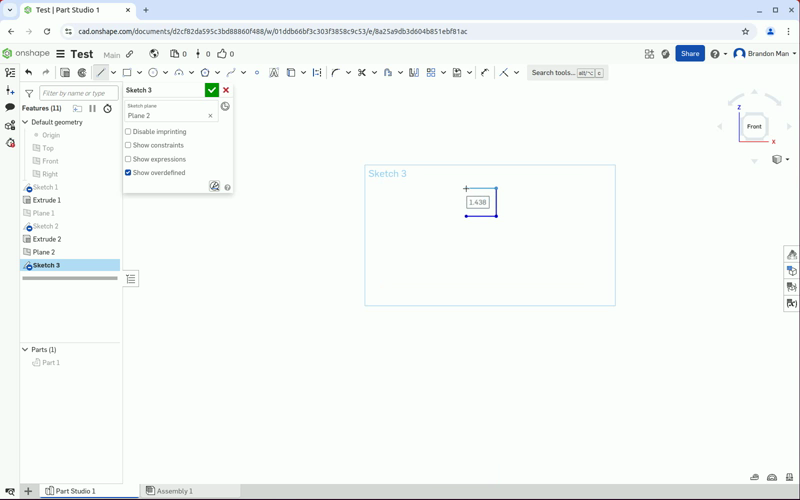
scroll(6)
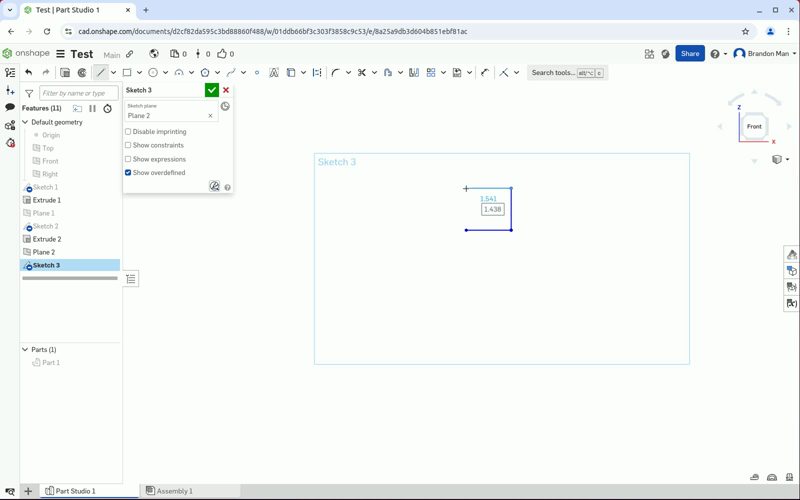
scroll(6)
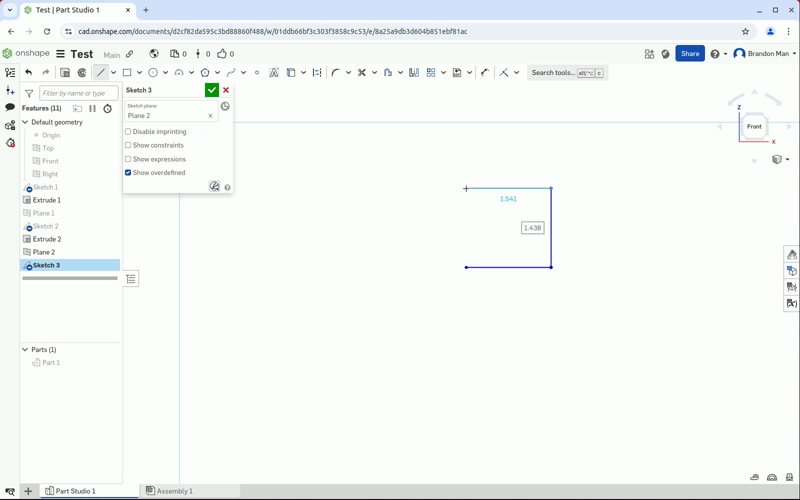
click(466, 188)
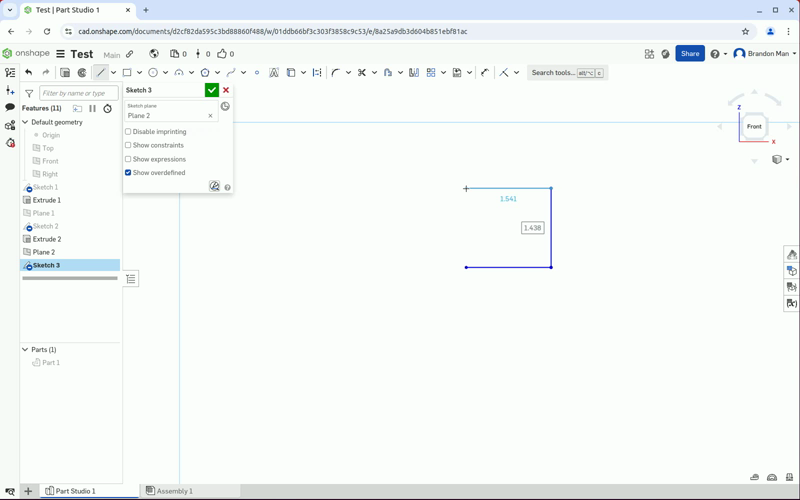
scroll(-6)
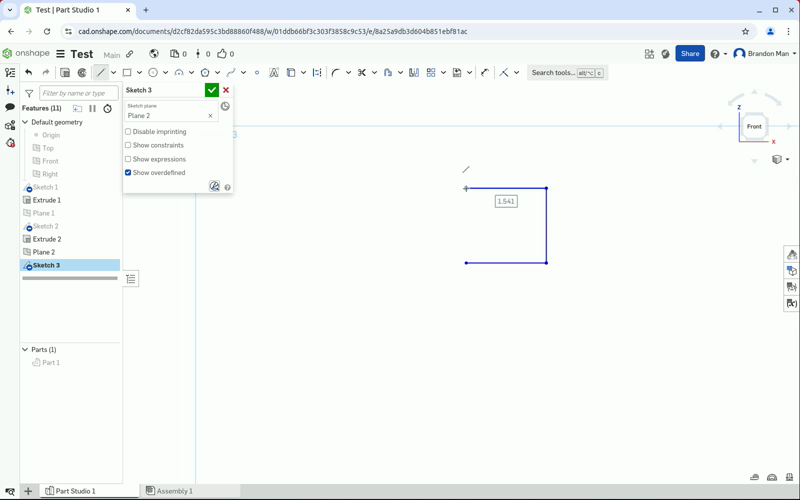
scroll(-6)
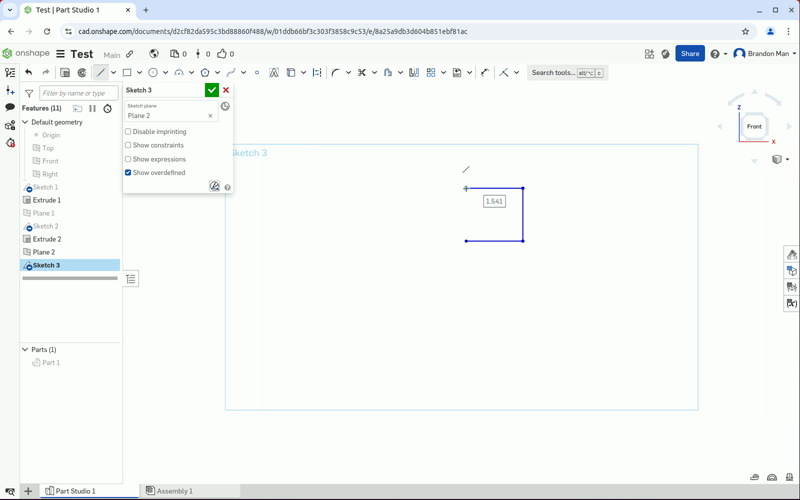
scroll(-6)
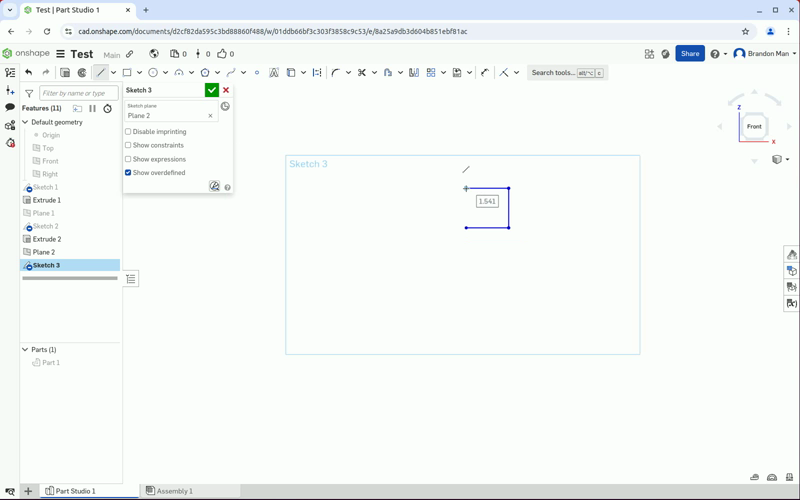
scroll(-6)
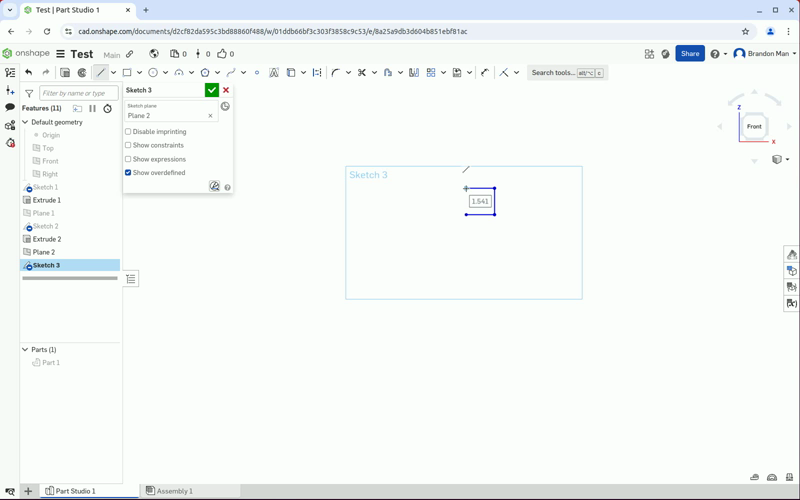
scroll(-6)
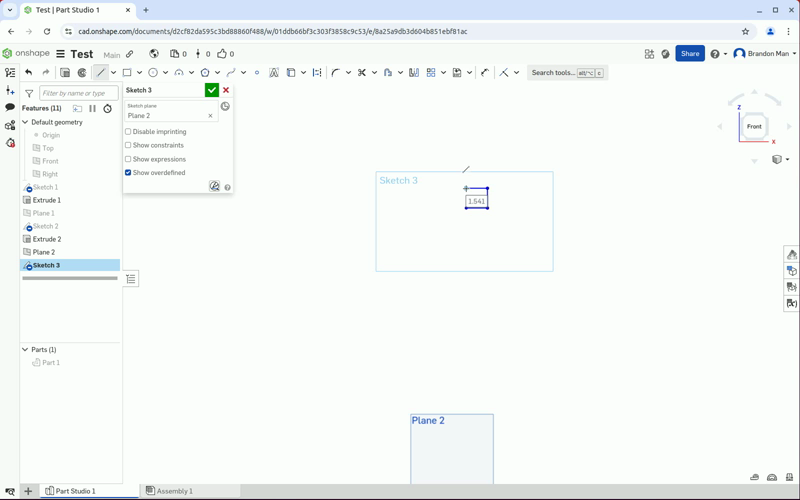
scroll(-6)
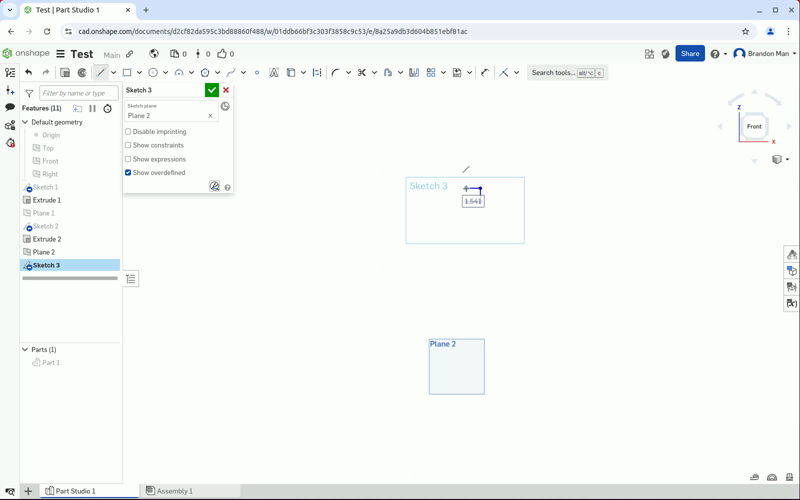
scroll(-6)
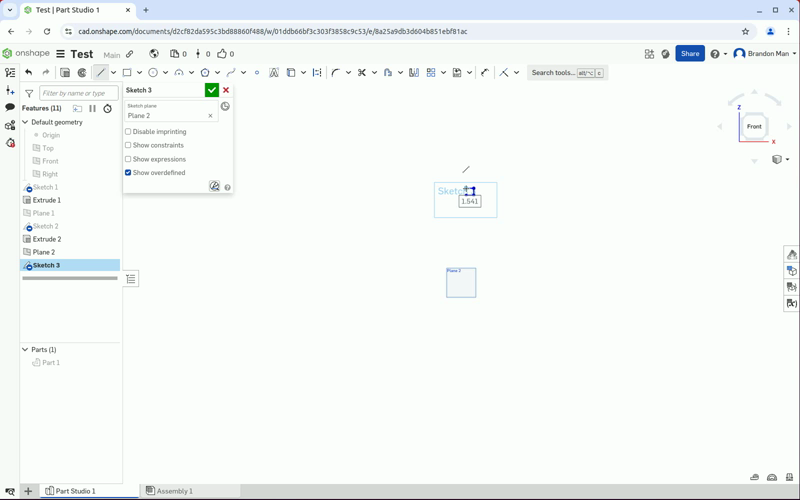
key_up(shift)
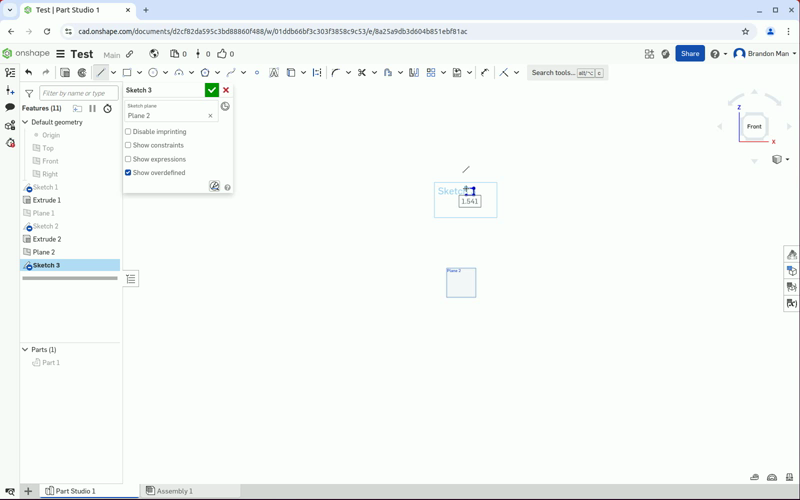
mouse_move(496, 188)
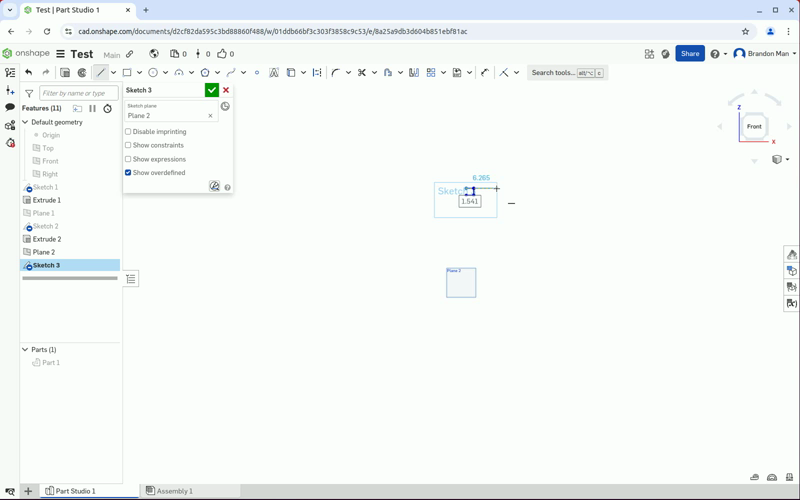
key_down(shift)
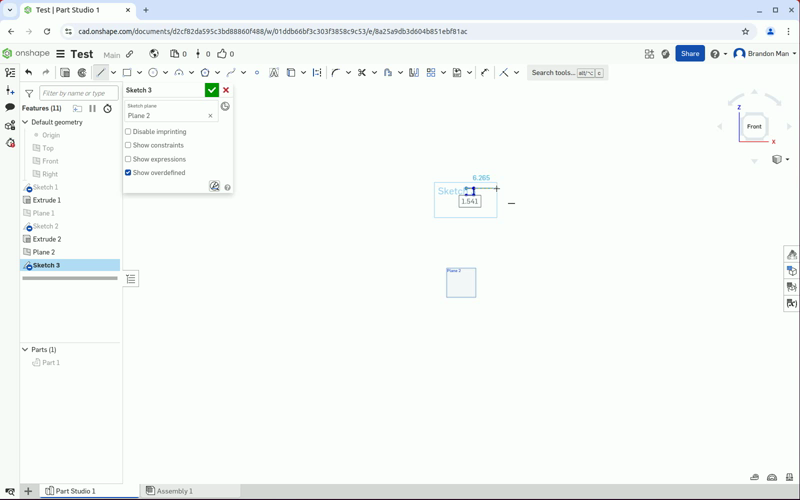
mouse_move(466, 195)
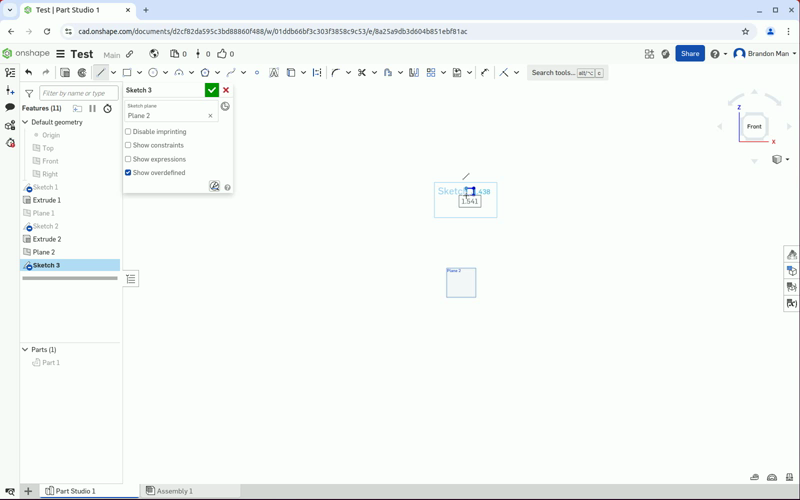
scroll(6)
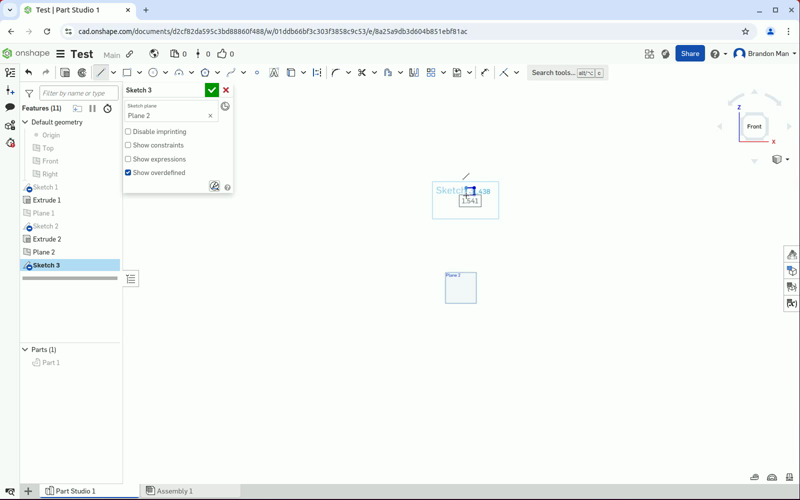
scroll(6)
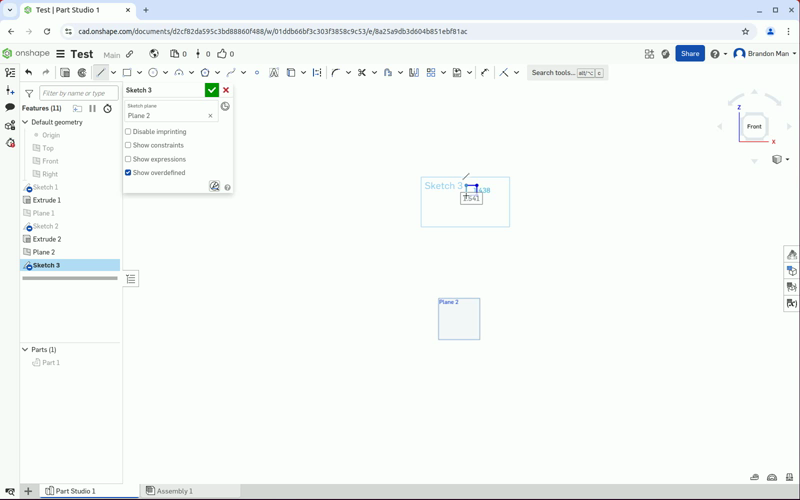
scroll(6)
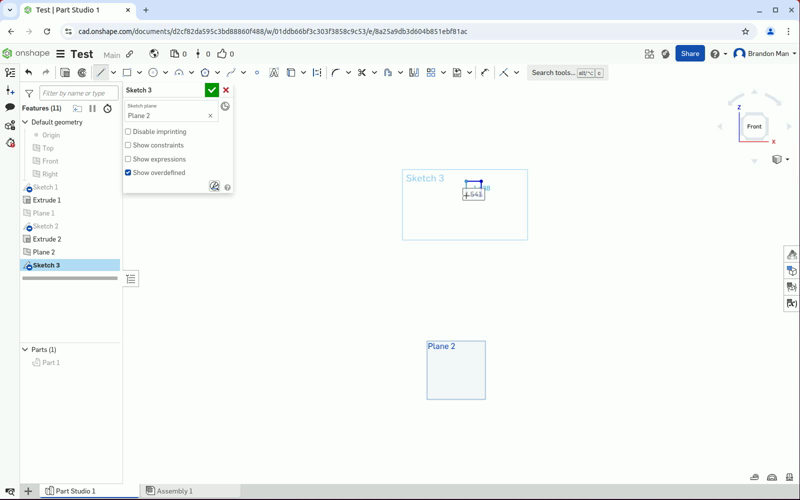
scroll(6)
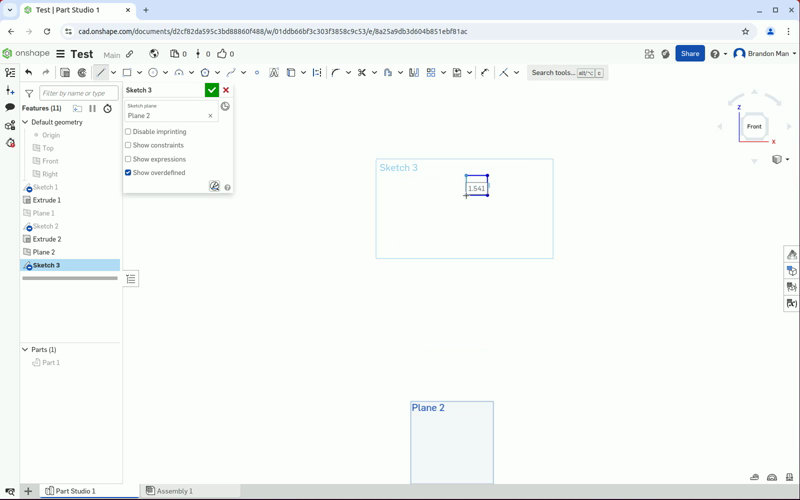
scroll(6)
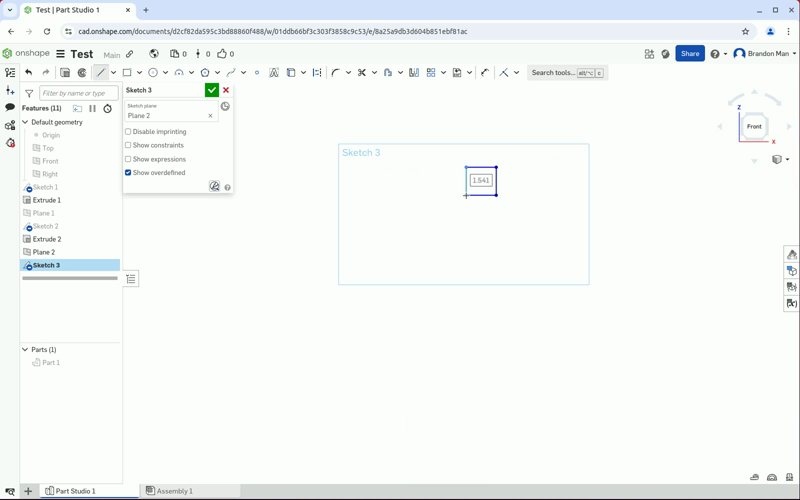
scroll(6)
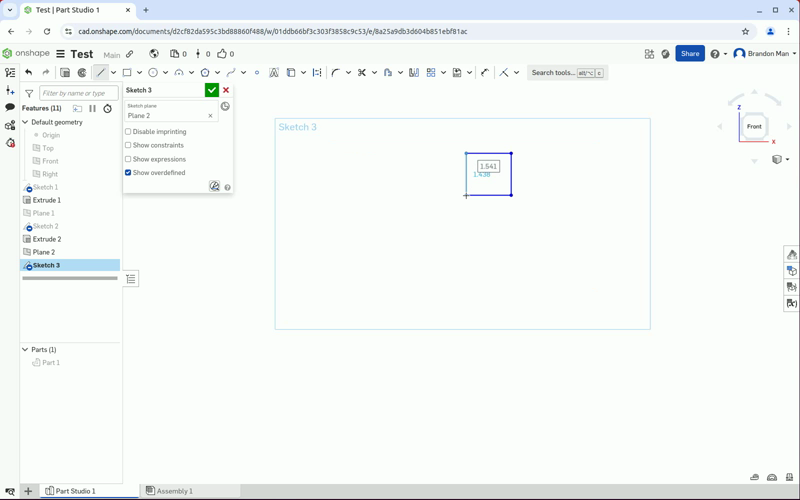
scroll(6)
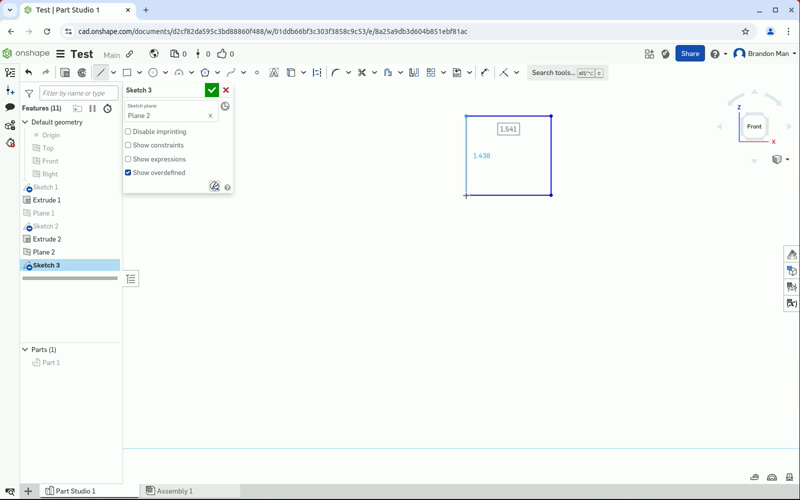
key_up(shift)
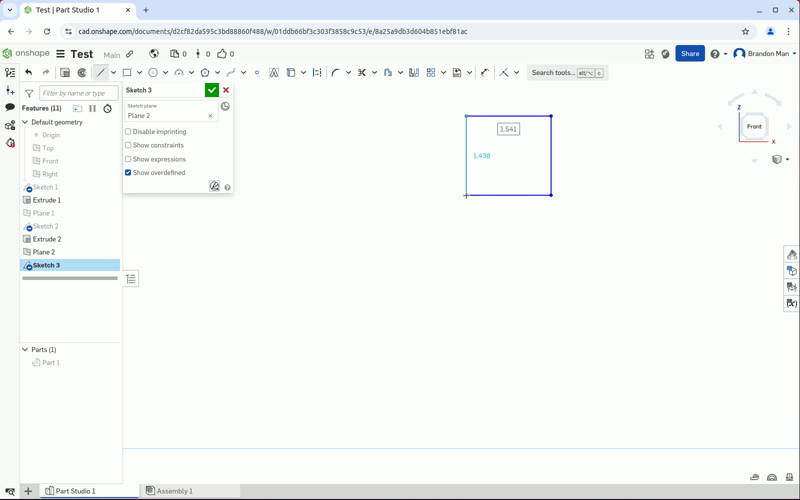
click(466, 195)
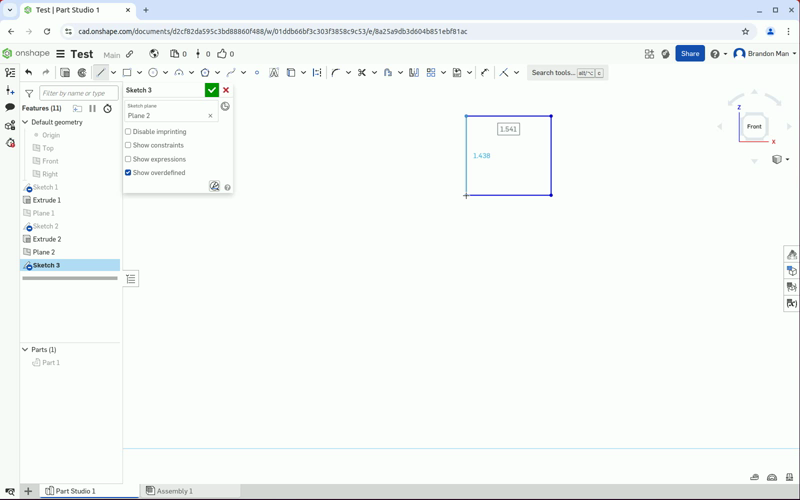
scroll(-6)
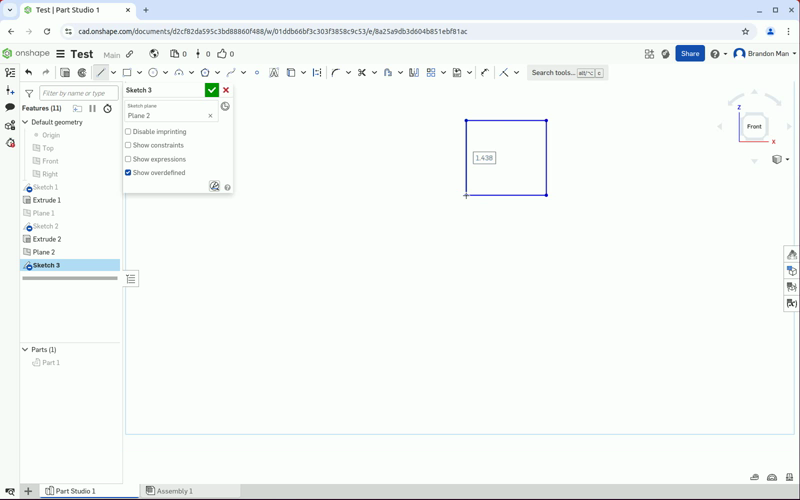
scroll(-6)
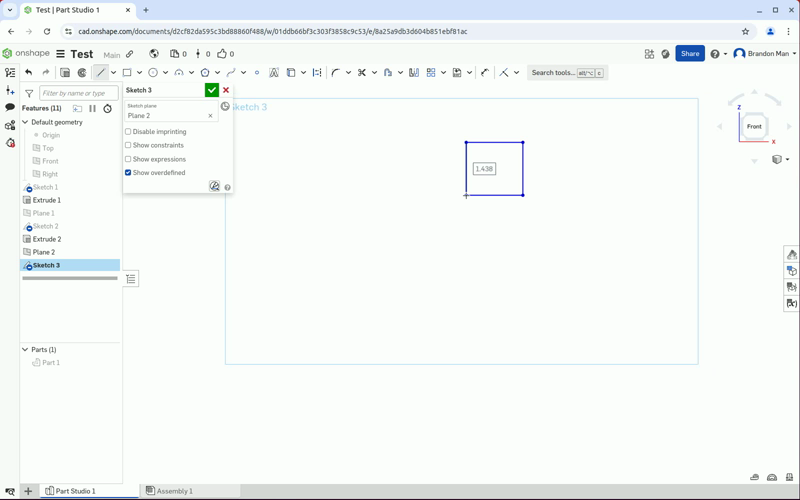
scroll(-6)
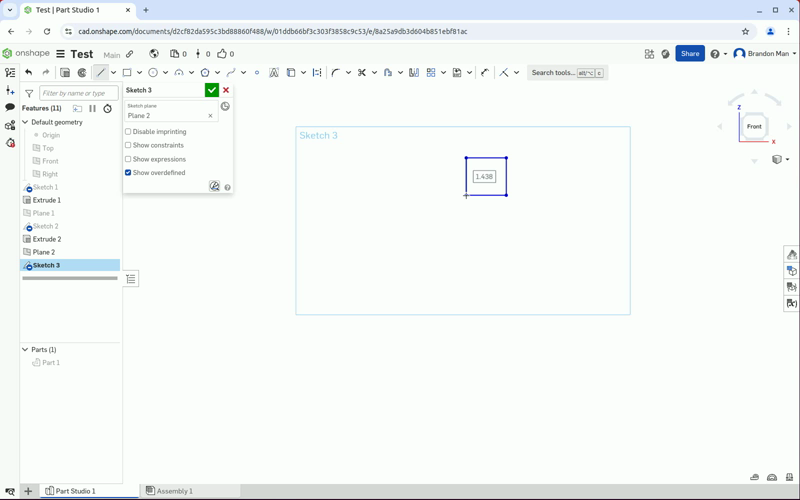
scroll(-6)
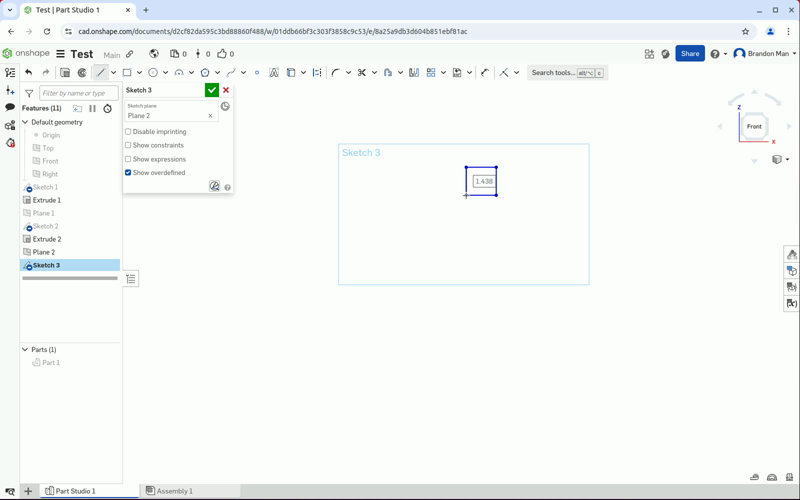
scroll(-6)
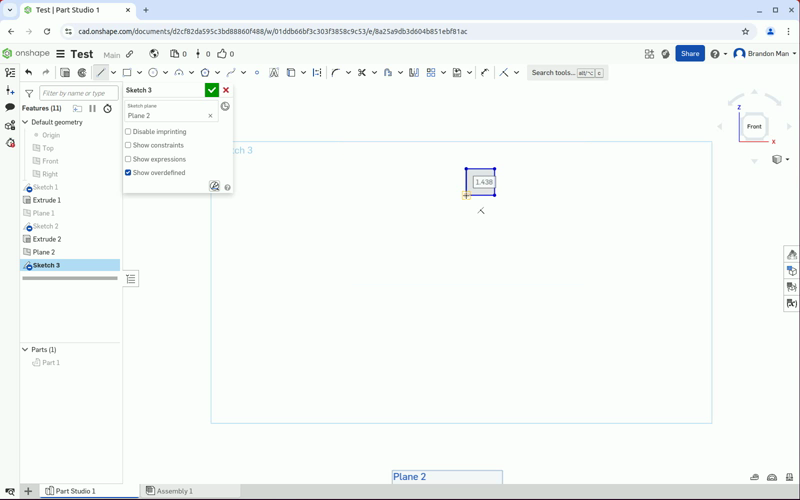
scroll(-6)
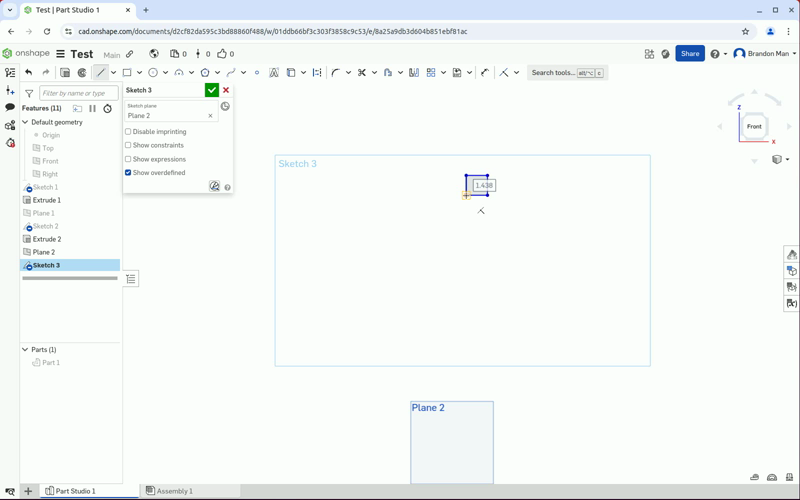
scroll(-6)
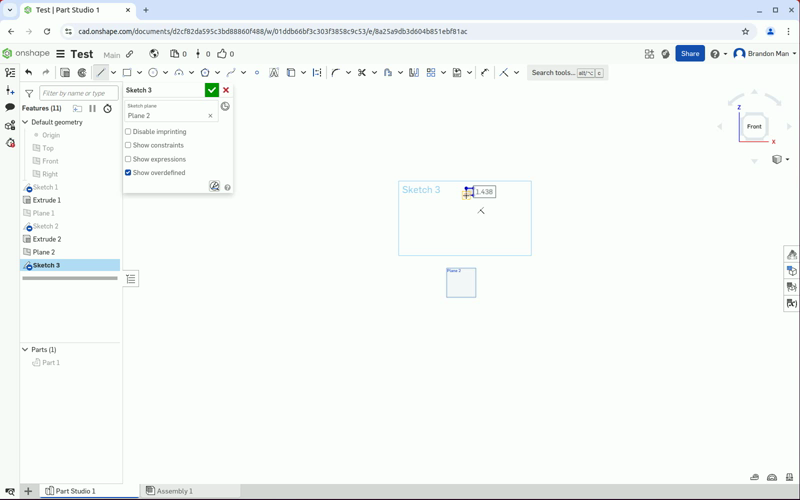
key(esc)
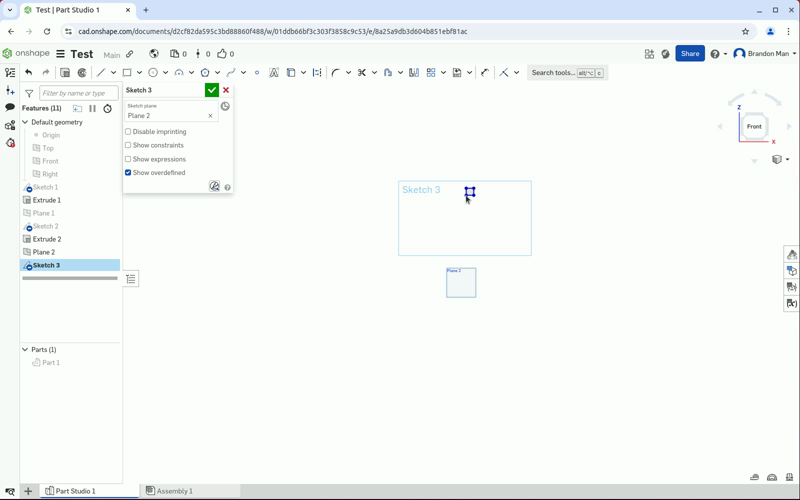
mouse_move(471, 192)
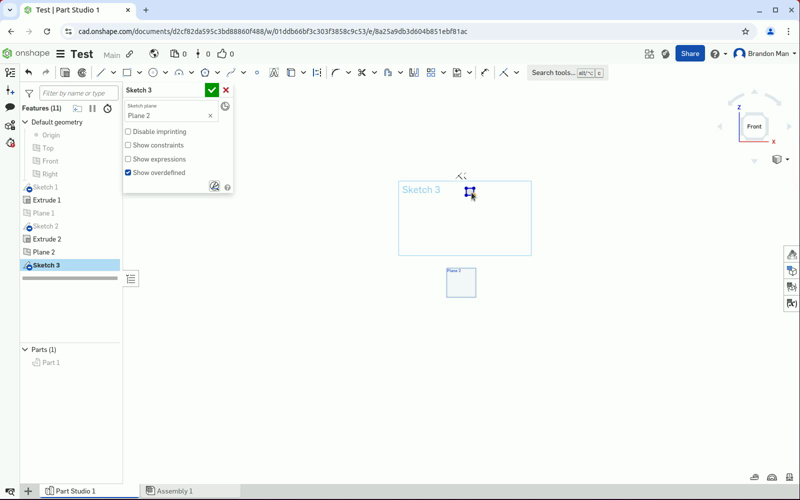
scroll(6)
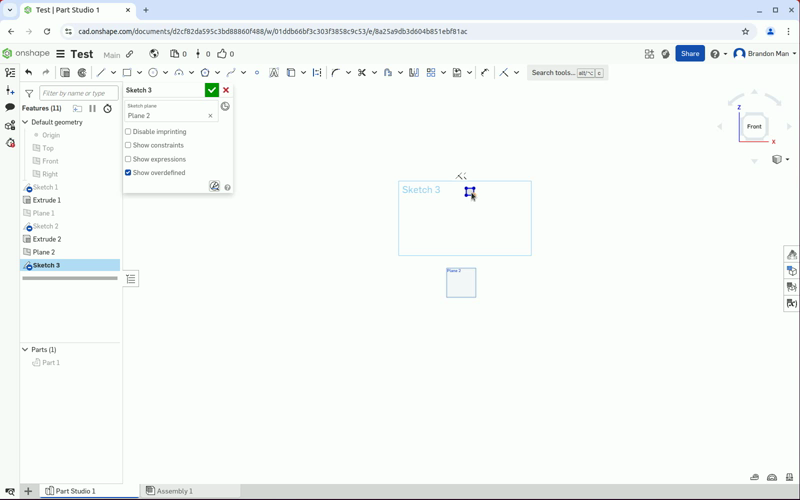
scroll(6)
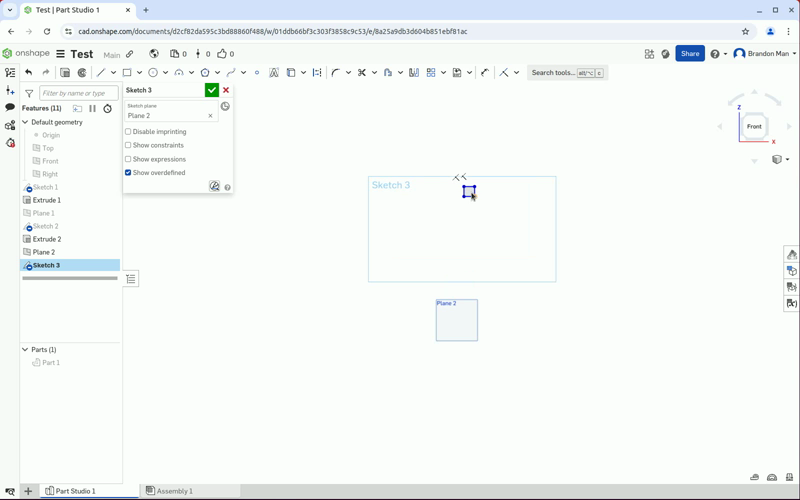
scroll(6)
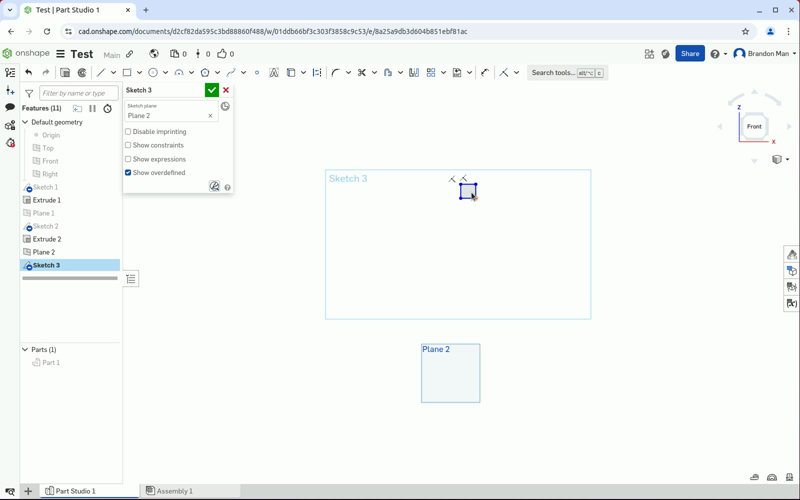
scroll(6)
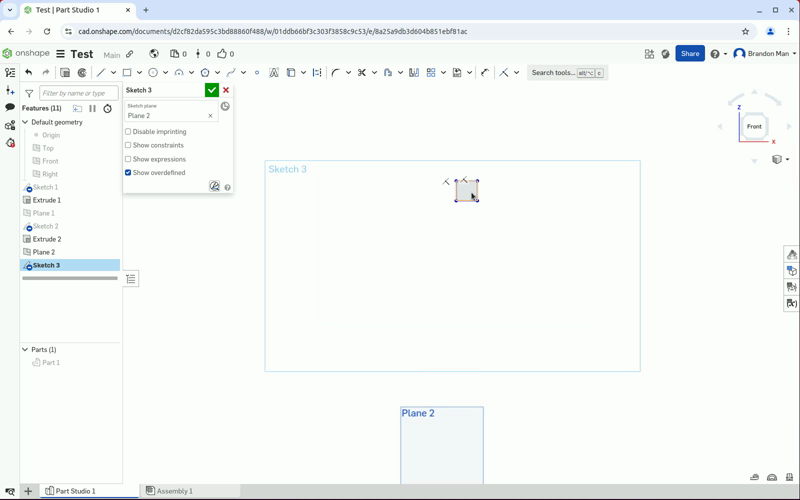
scroll(6)
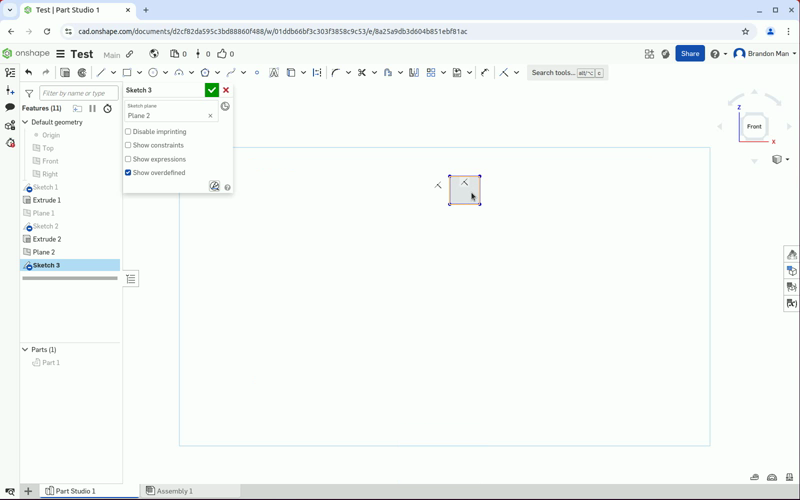
scroll(6)
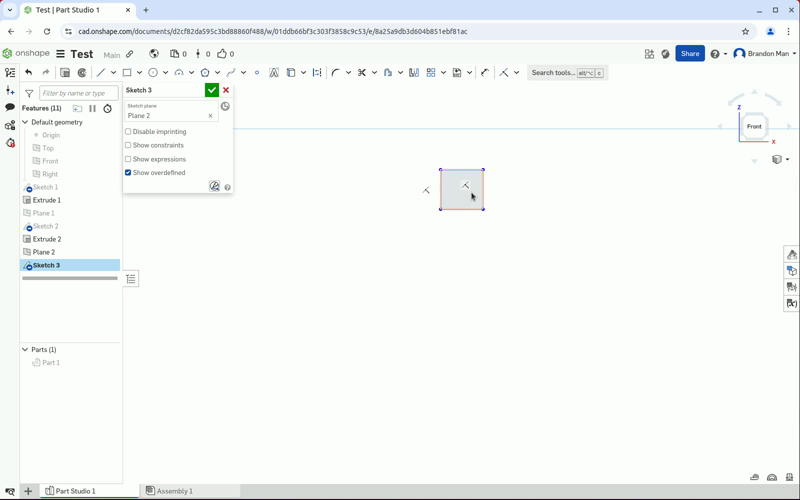
scroll(6)
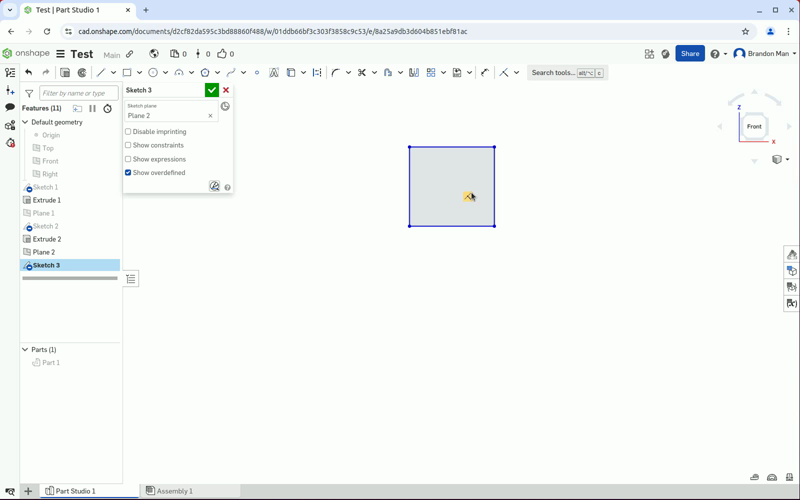
click(471, 192)
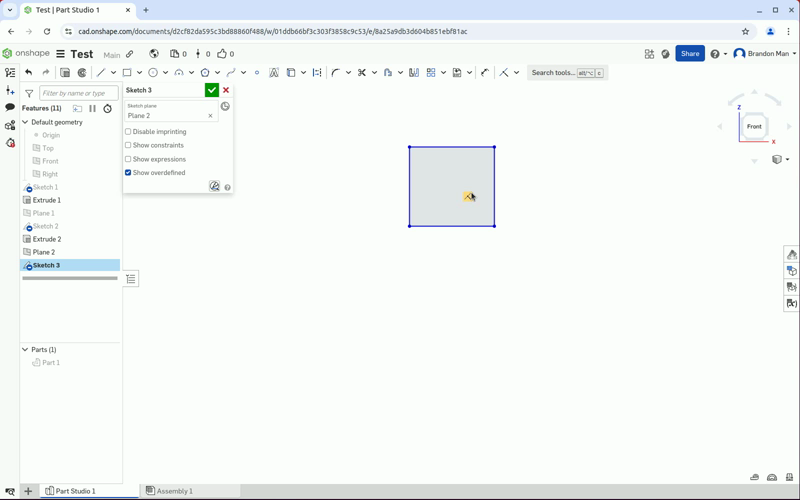
scroll(-6)
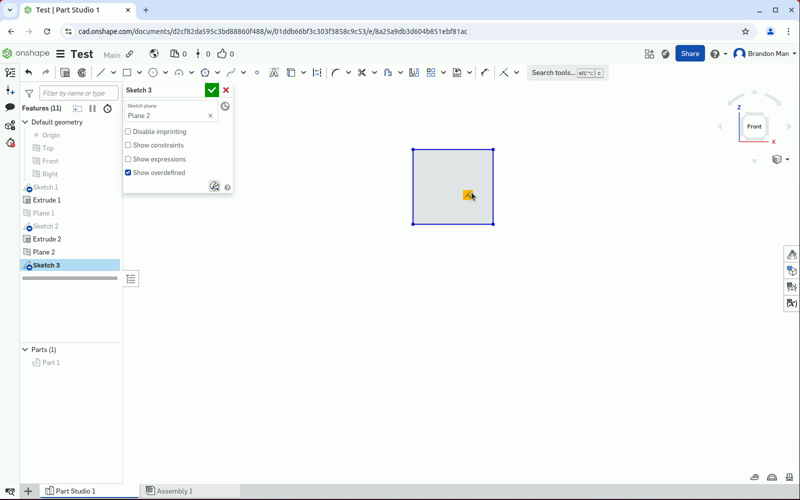
scroll(-6)
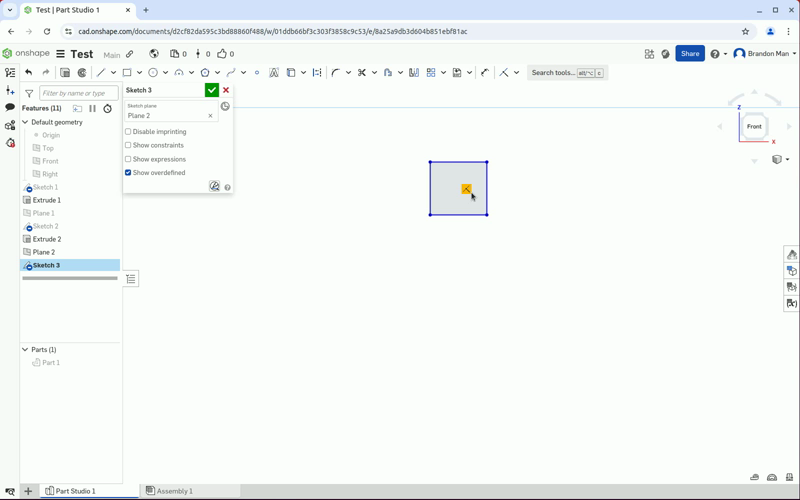
scroll(-6)
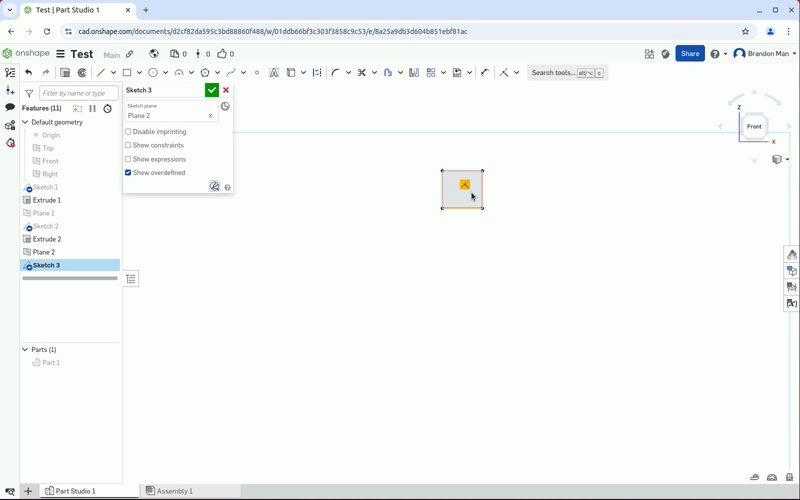
scroll(-6)
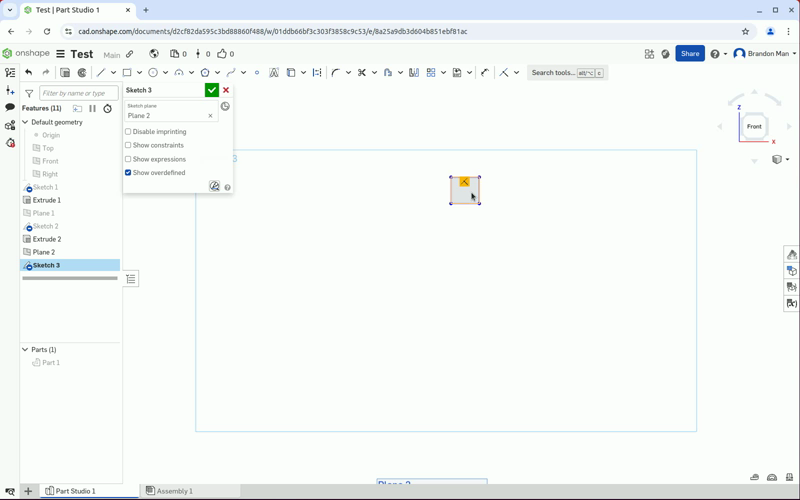
scroll(-6)
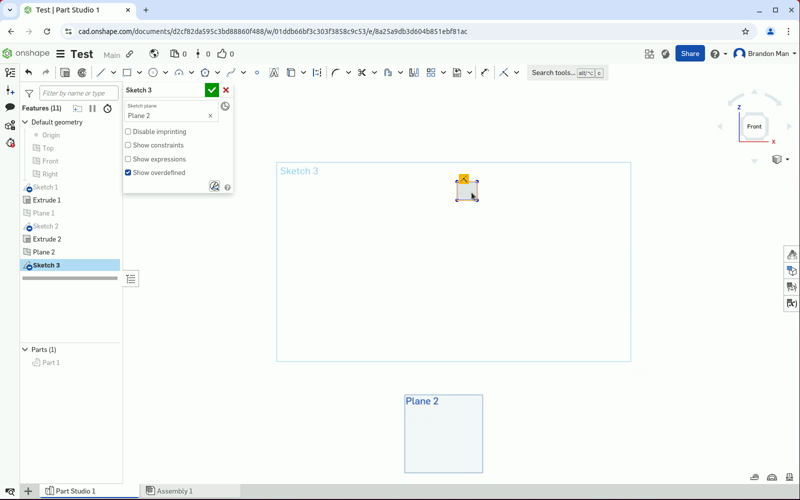
scroll(-6)
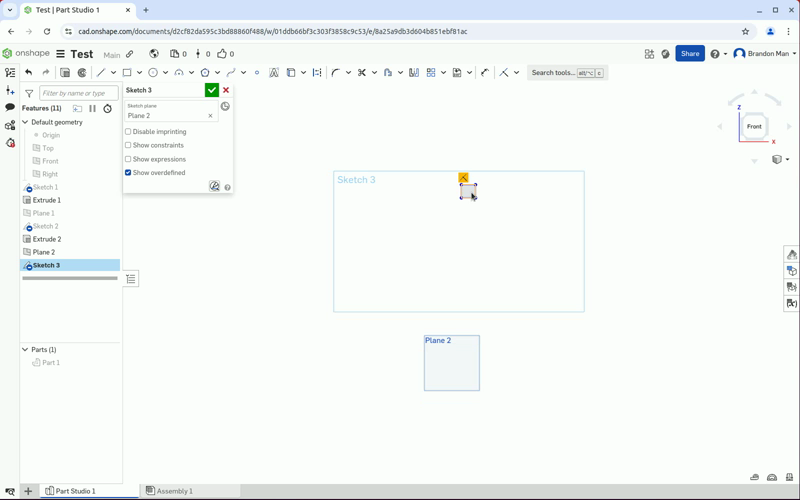
scroll(-6)
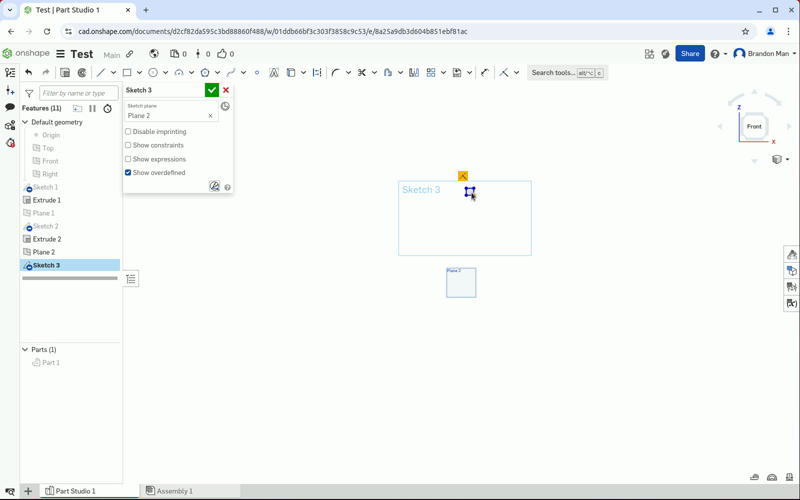
mouse_move(73, 352)
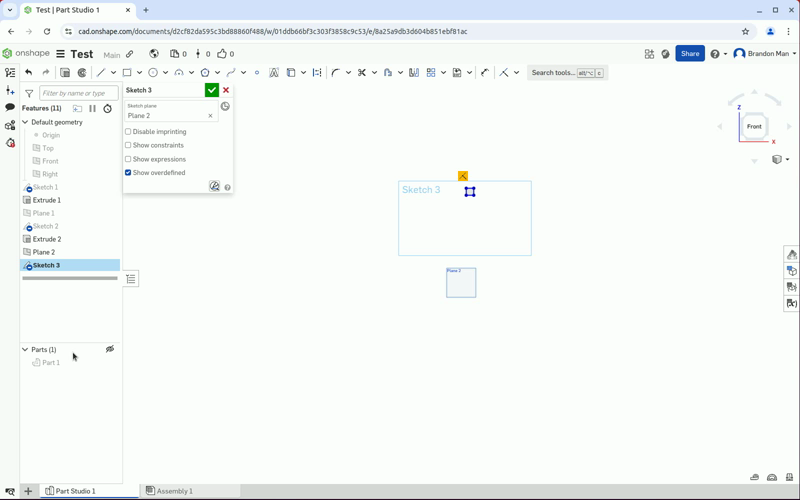
key(shift+y)
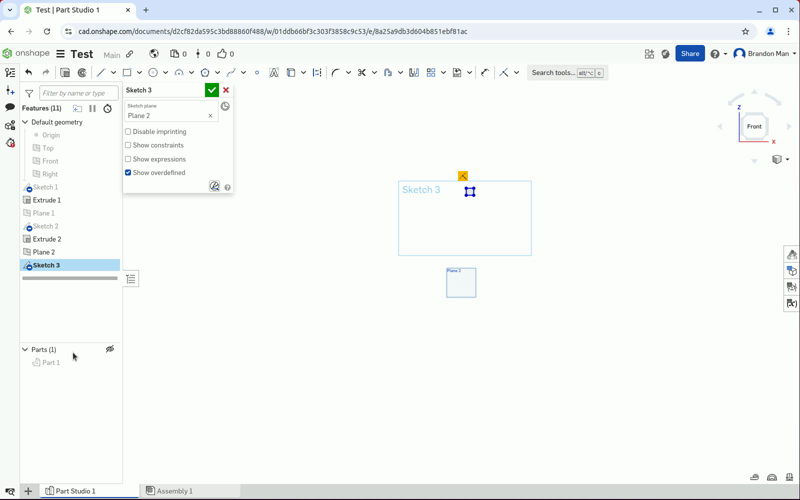
key(shift+e)
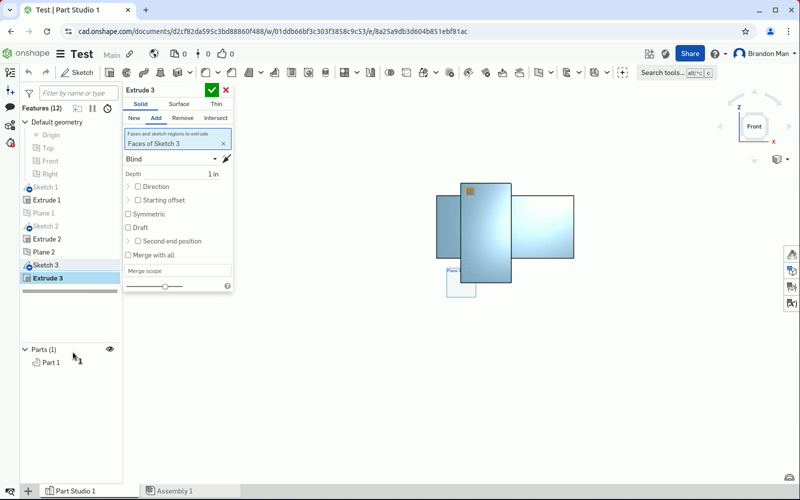
mouse_move(143, 106)
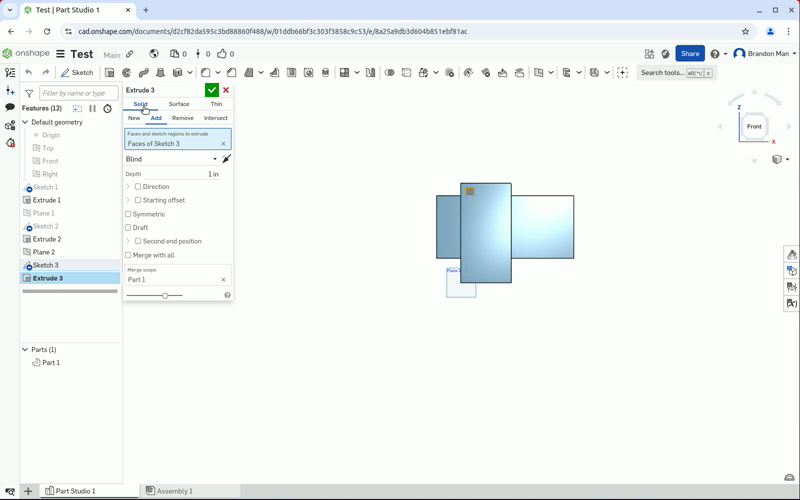
click(143, 106)
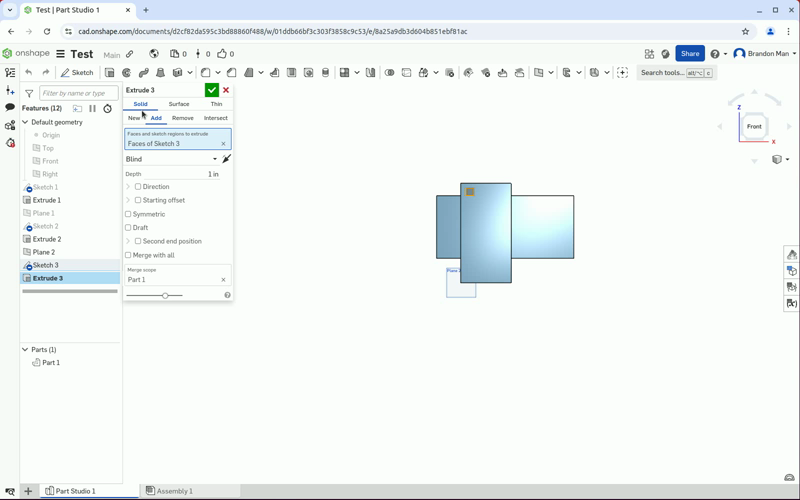
mouse_move(137, 120)
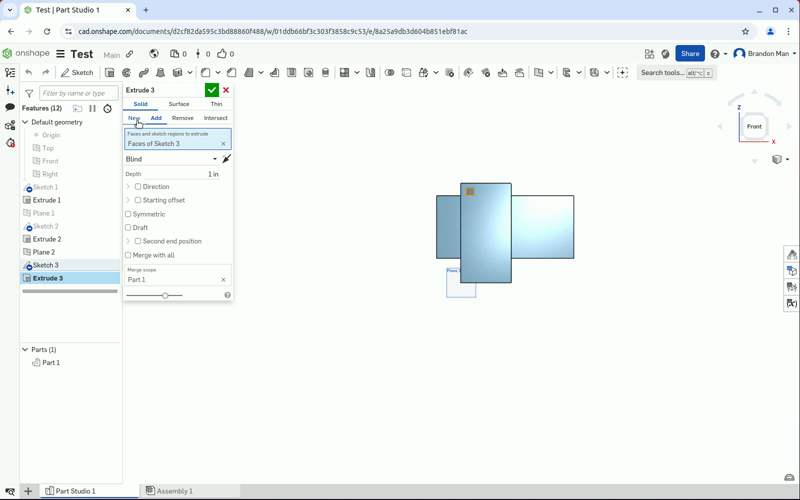
click(137, 120)
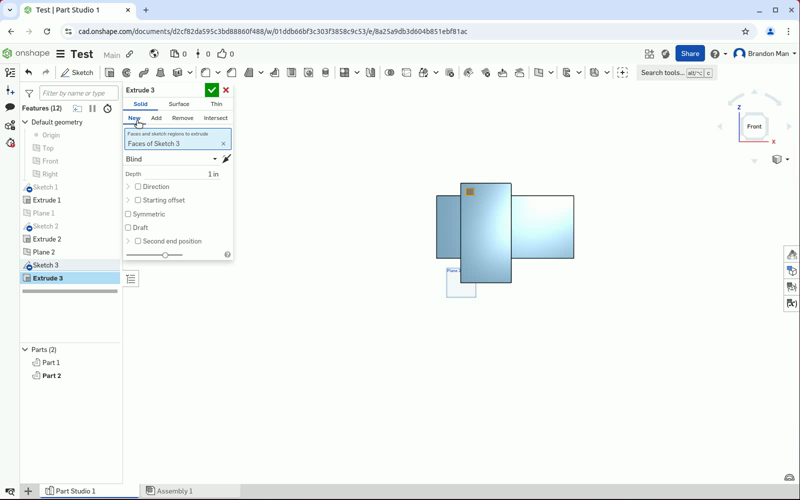
key(tab, 4)
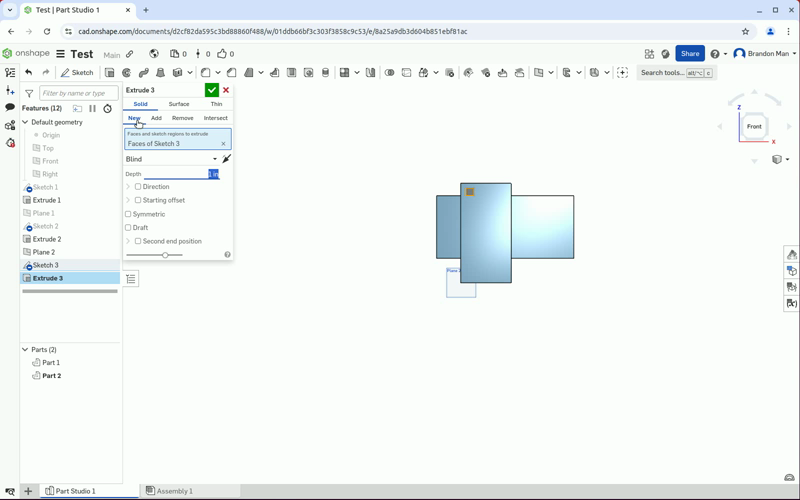
text(7.703)
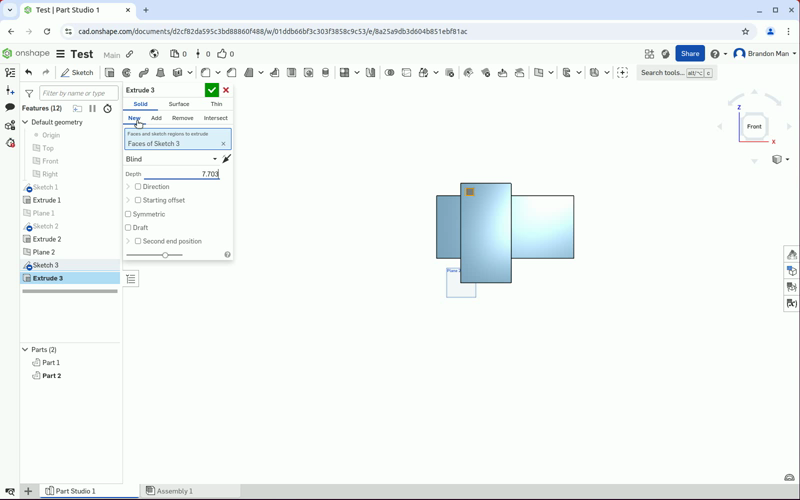
key(tab, 3)
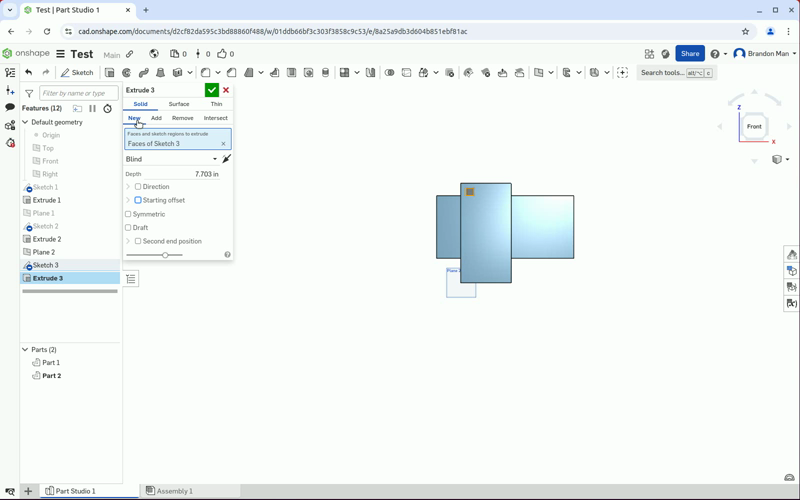
key(tab, 2)
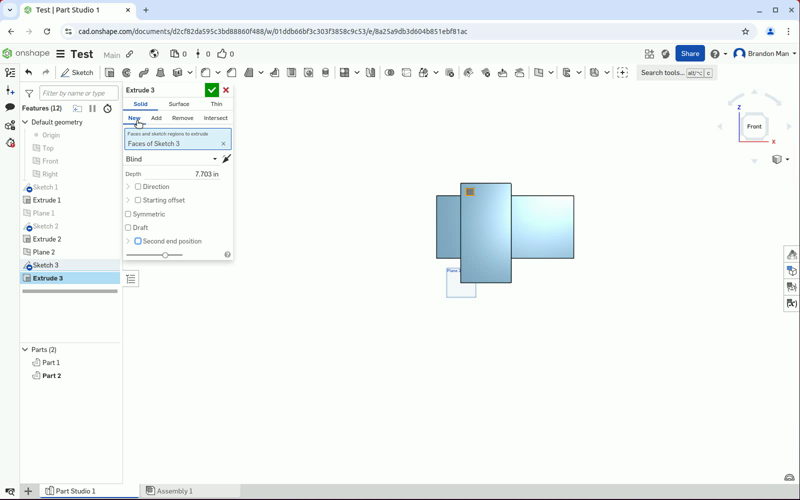
key(space)
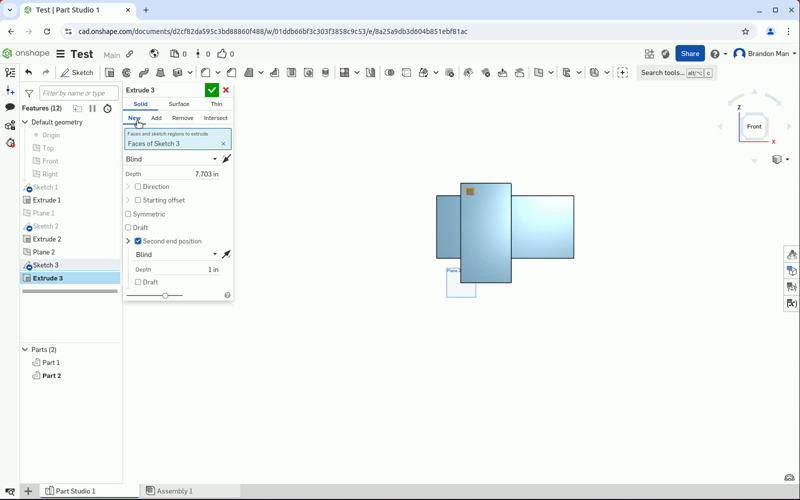
key(tab, 3)
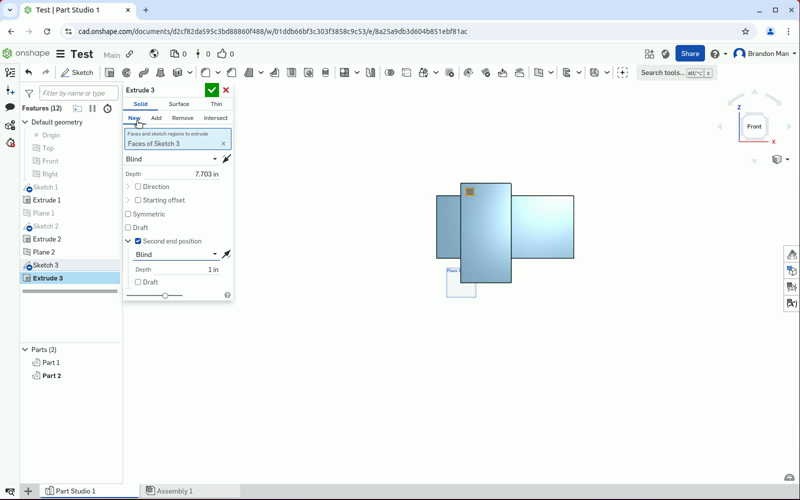
text(10.351)
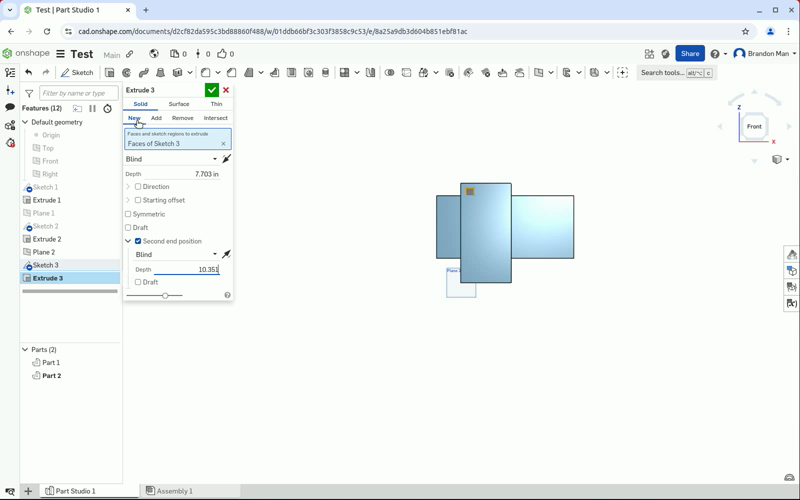
key(enter)
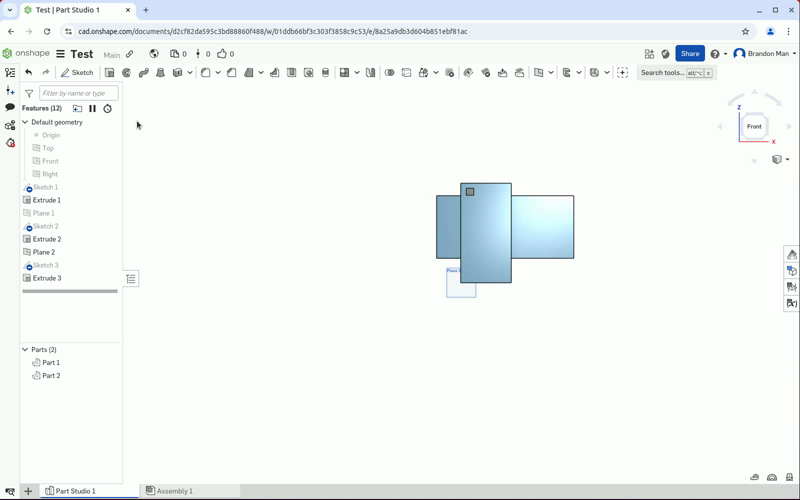
key(shift+h)
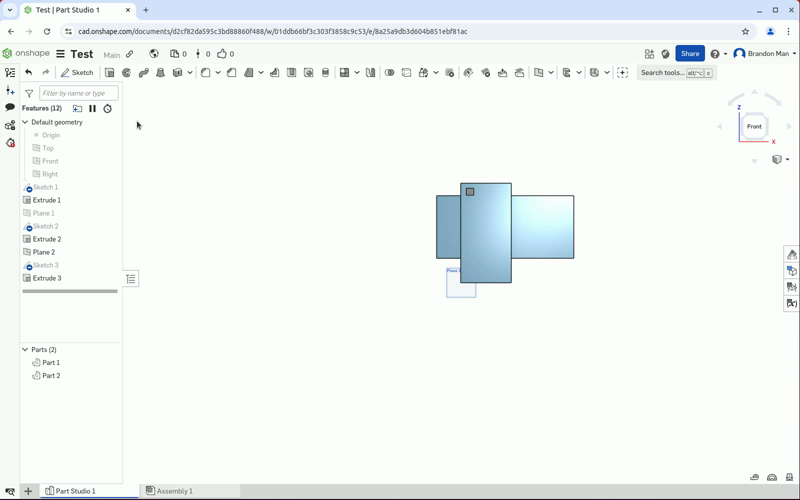
key(shift+h)
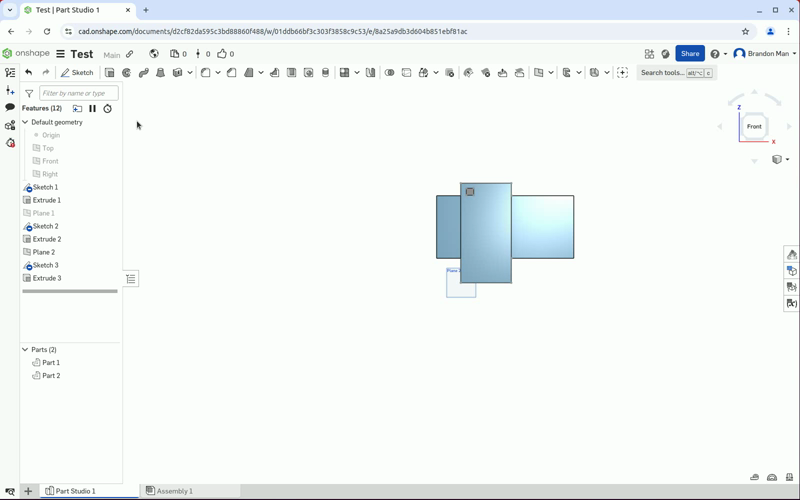
key(shift+7)
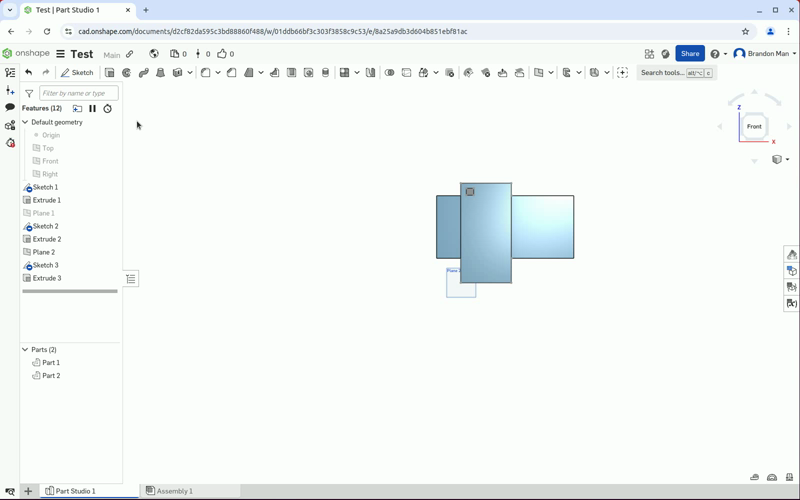
key(left, 2)
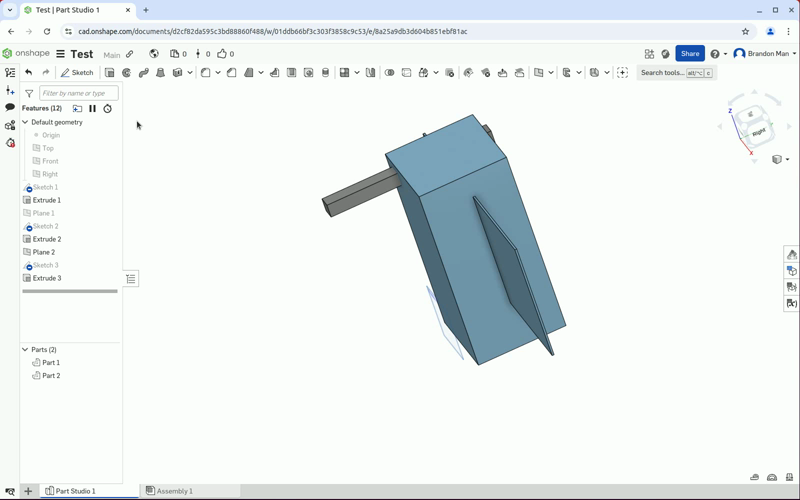
key(down, 2)
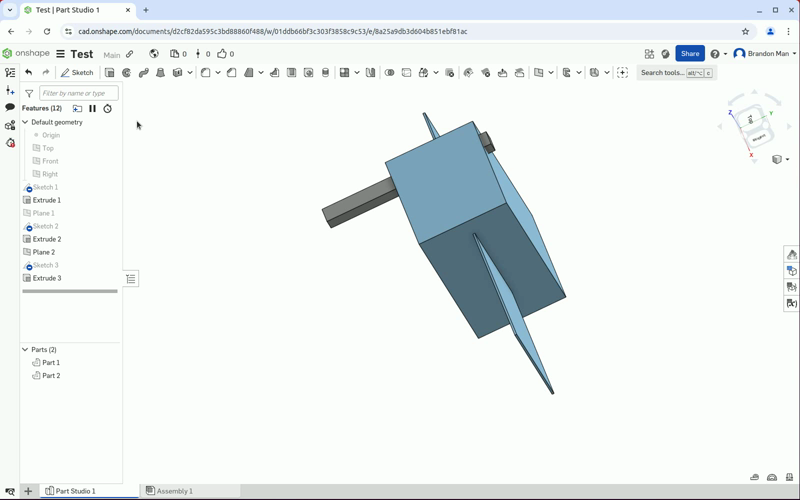
key(up, 2)
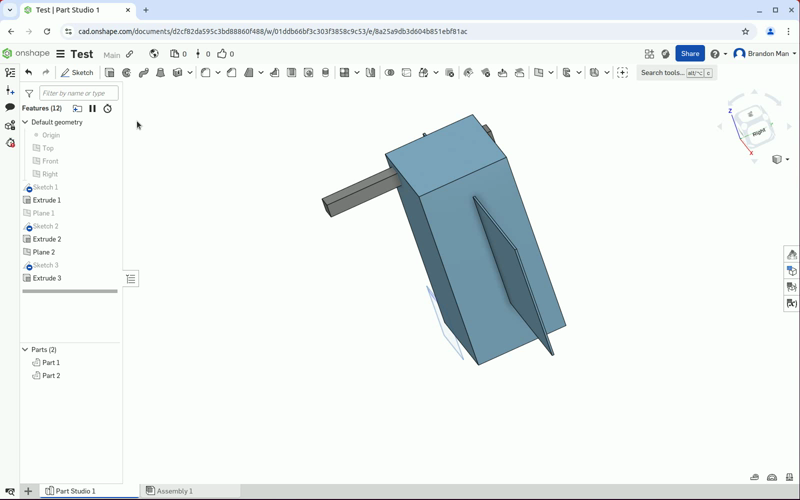
key(right, 2)
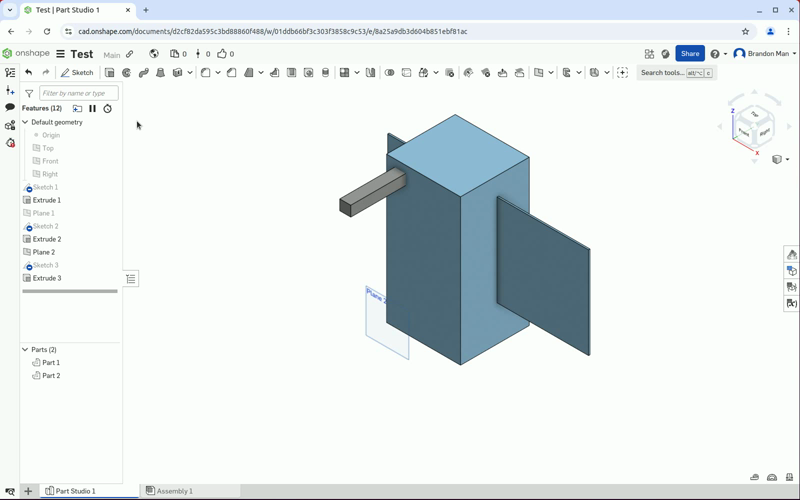
mouse_move(73, 189)
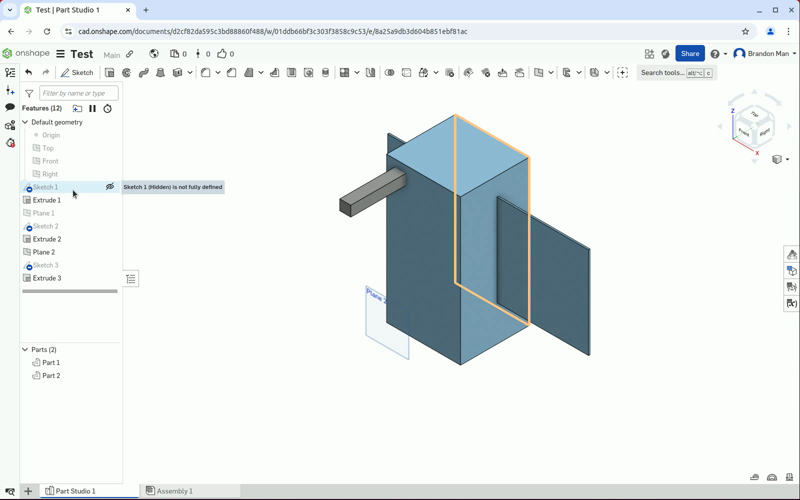
click(73, 189)